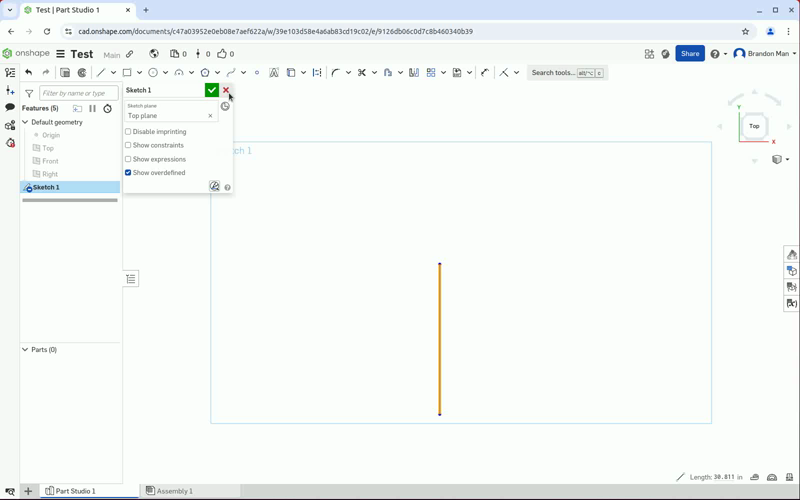
key(shift+h)
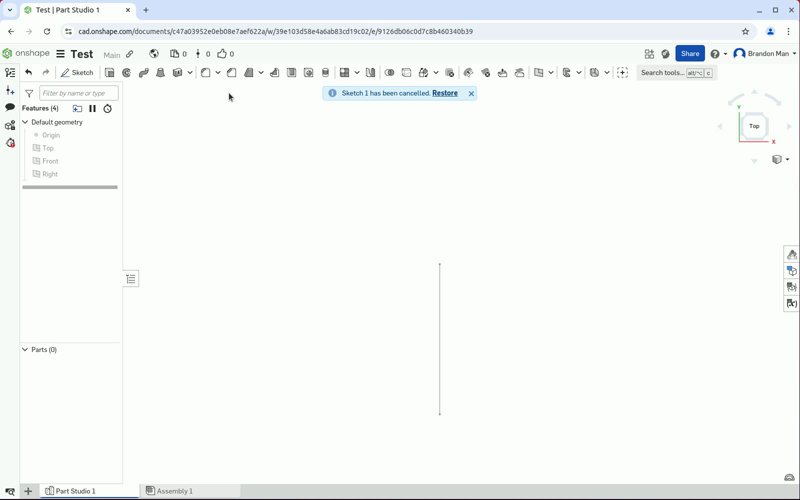
mouse_move(73, 352)
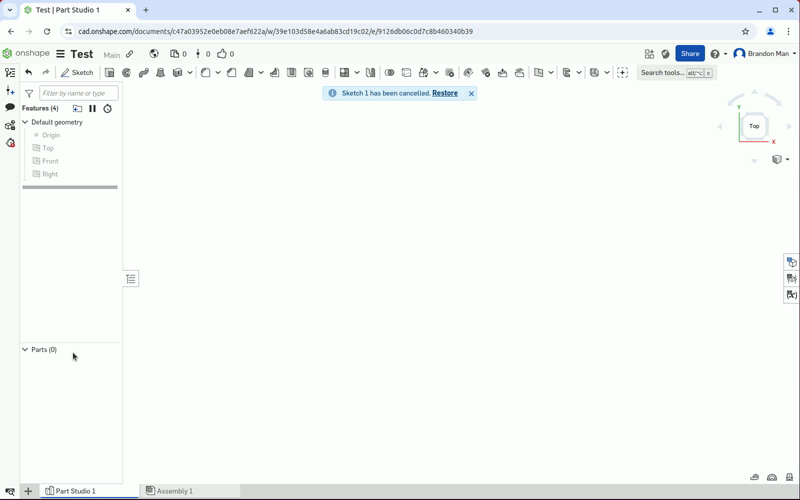
key(y)
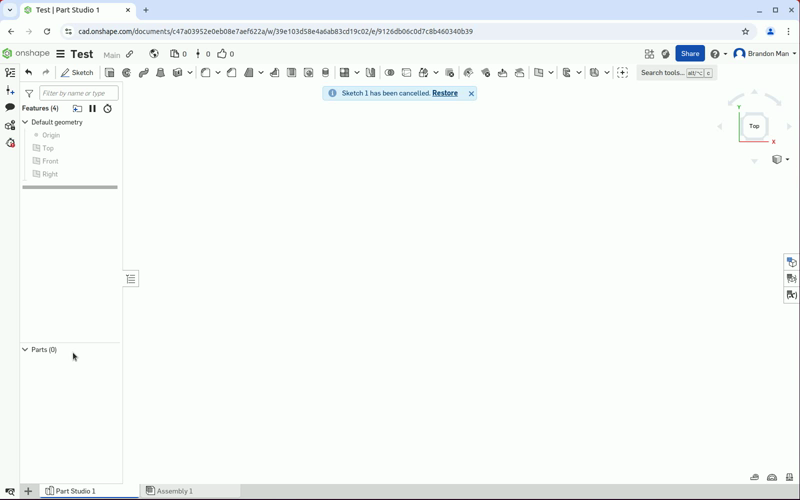
key(shift+p)
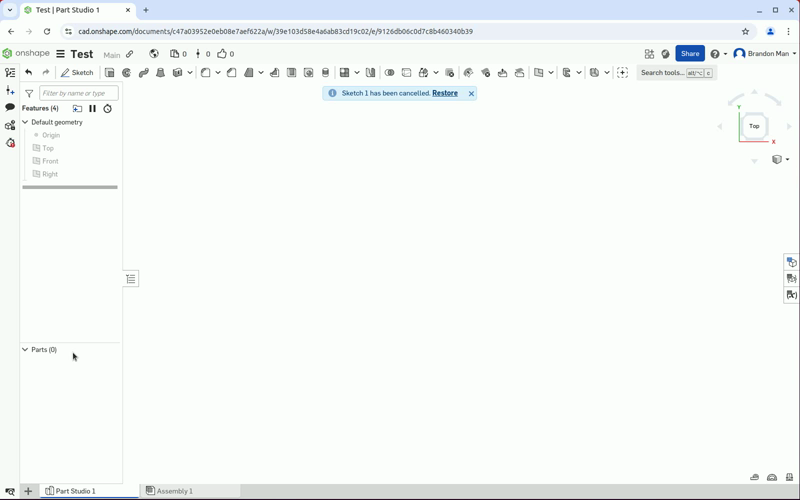
key(space)
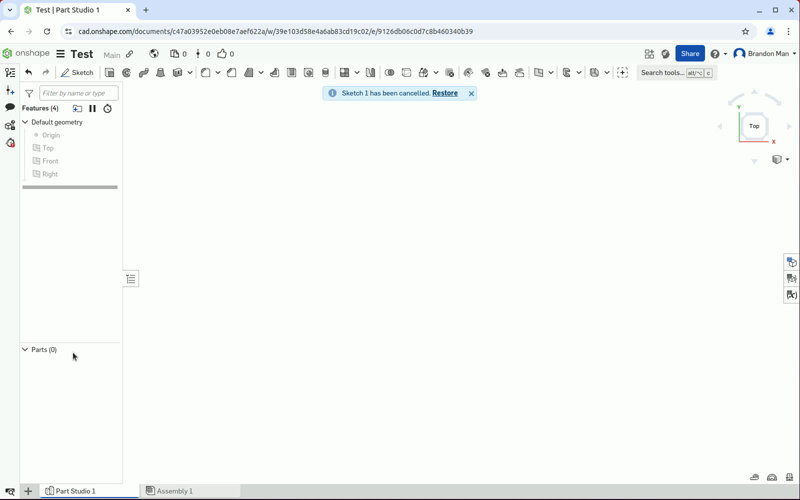
key_down(shift)
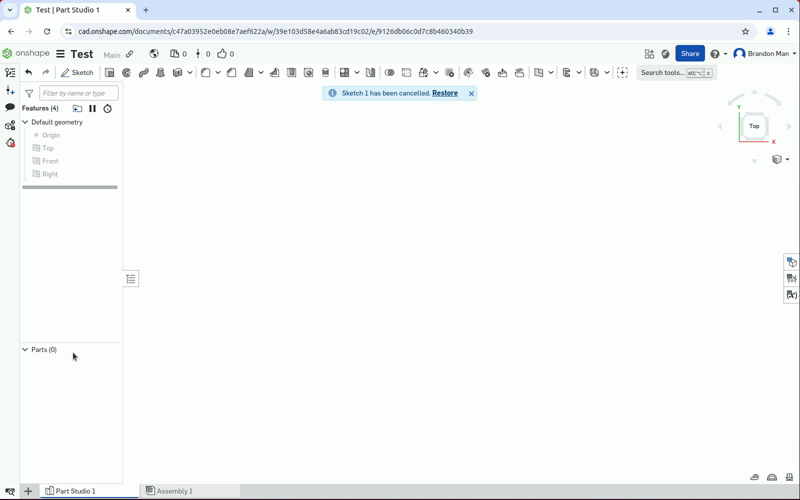
key(up)
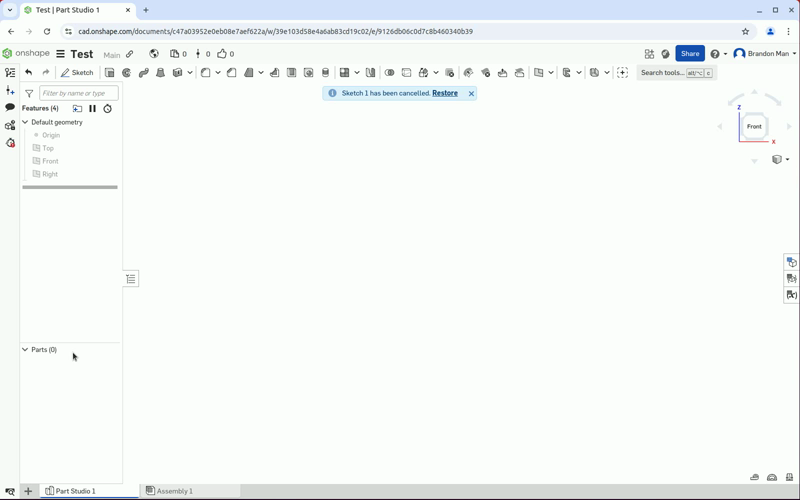
key_up(shift)
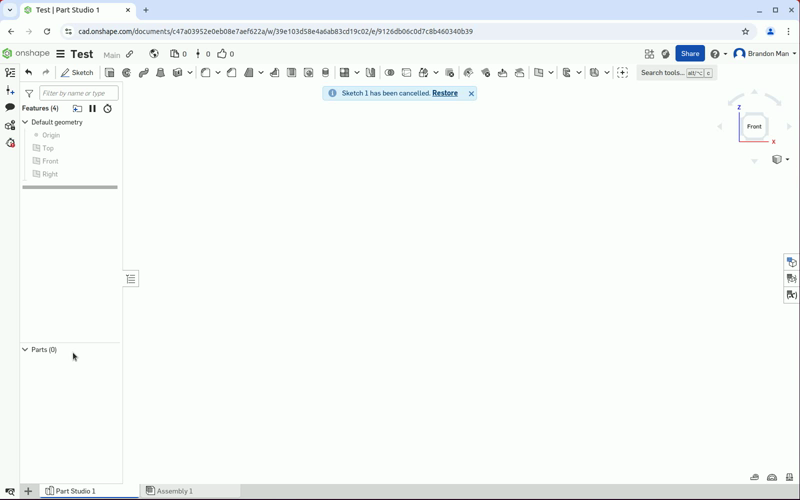
key(space)
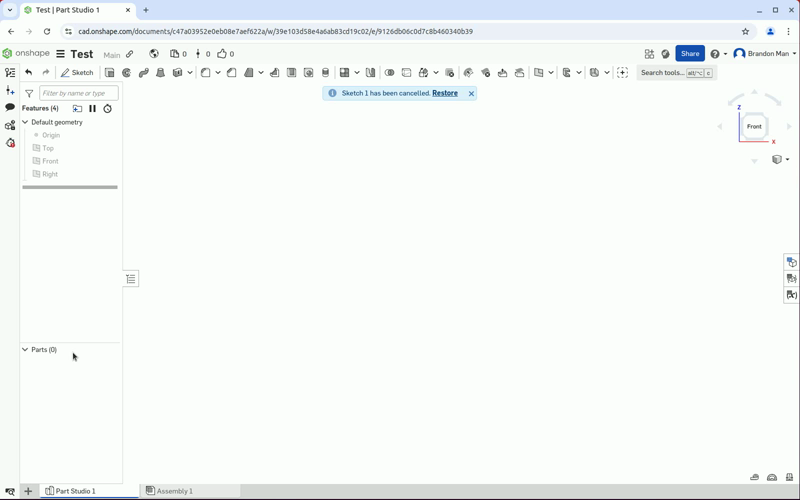
key_down(shift)
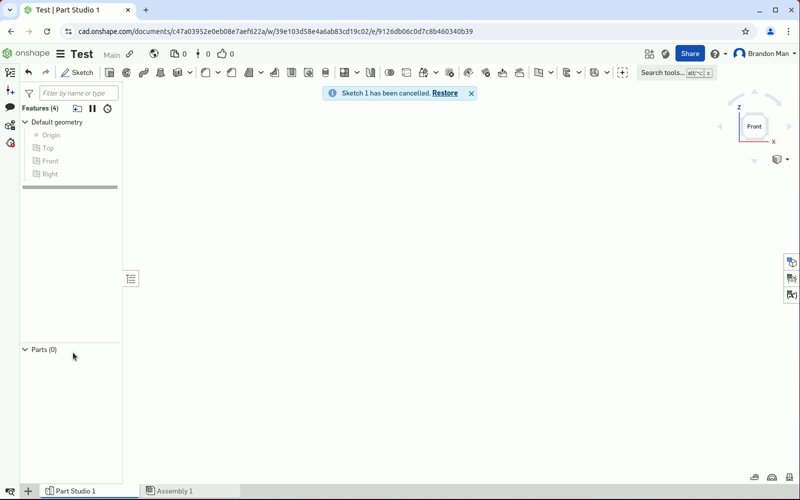
key(left)
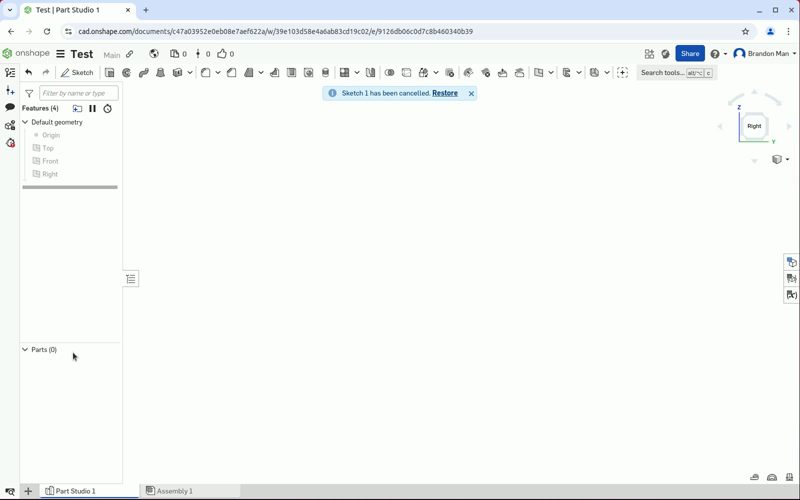
key_up(shift)
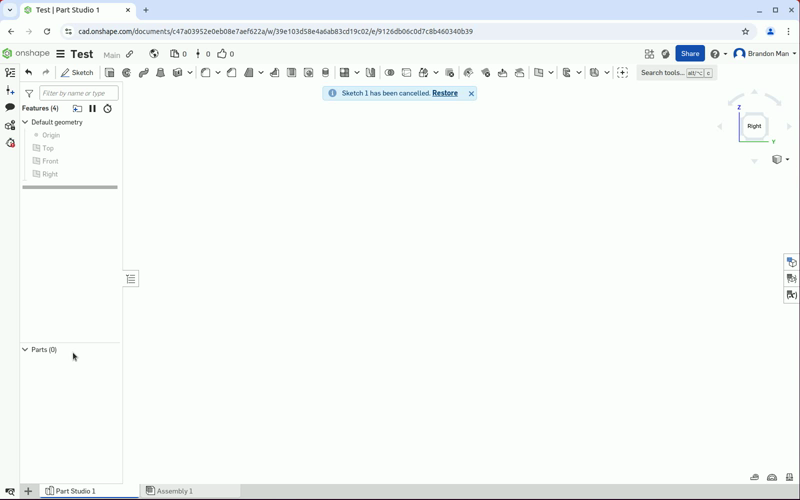
mouse_move(73, 352)
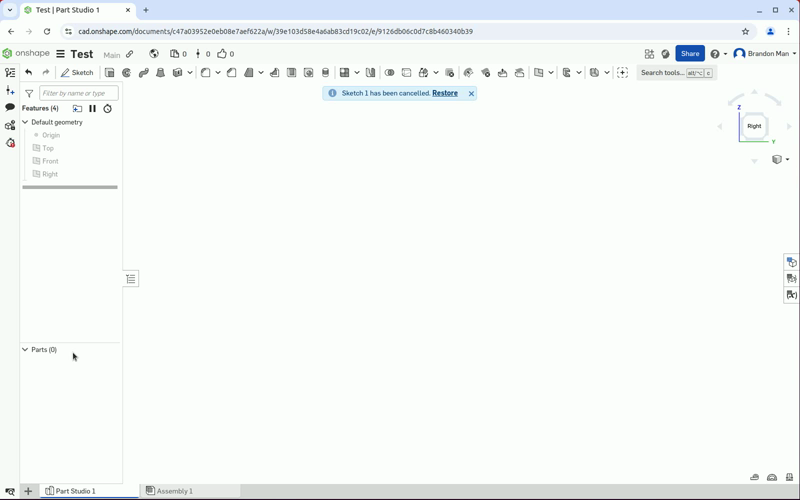
key(shift+y)
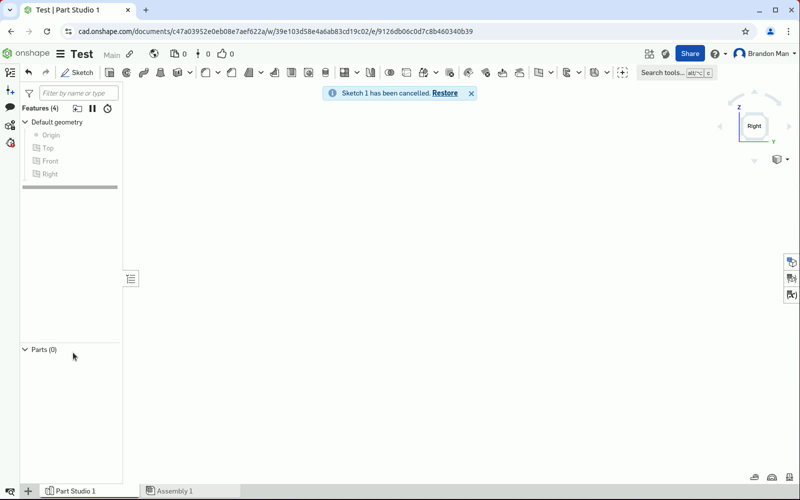
key(shift+s)
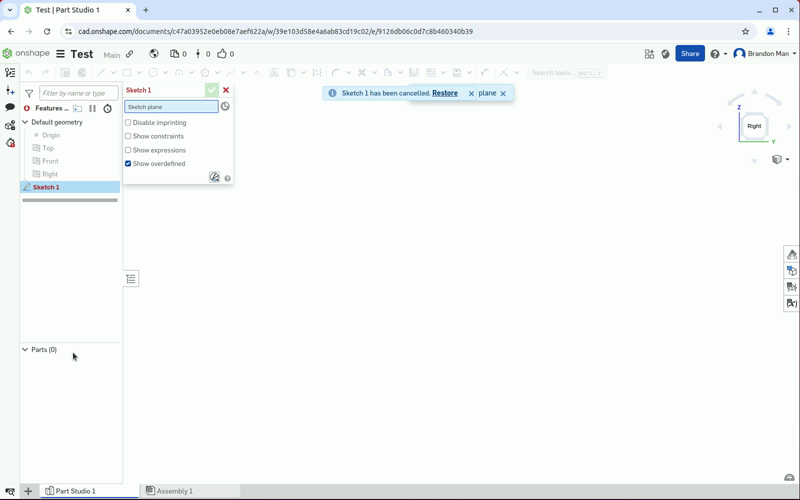
mouse_move(73, 176)
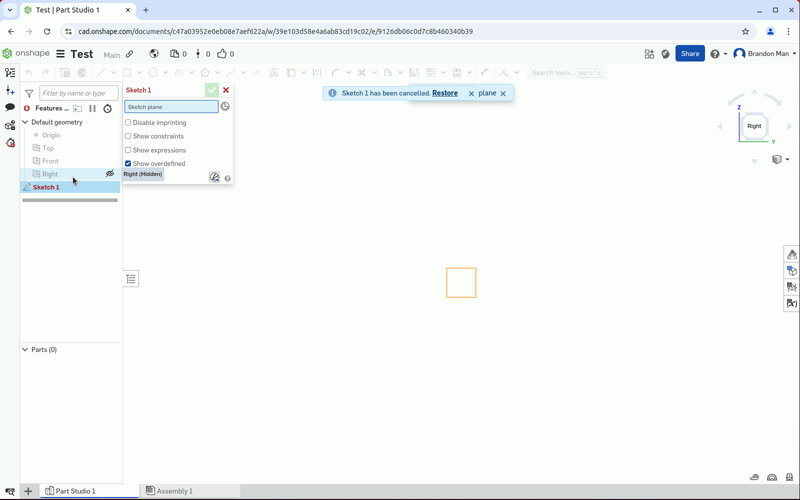
click(73, 176)
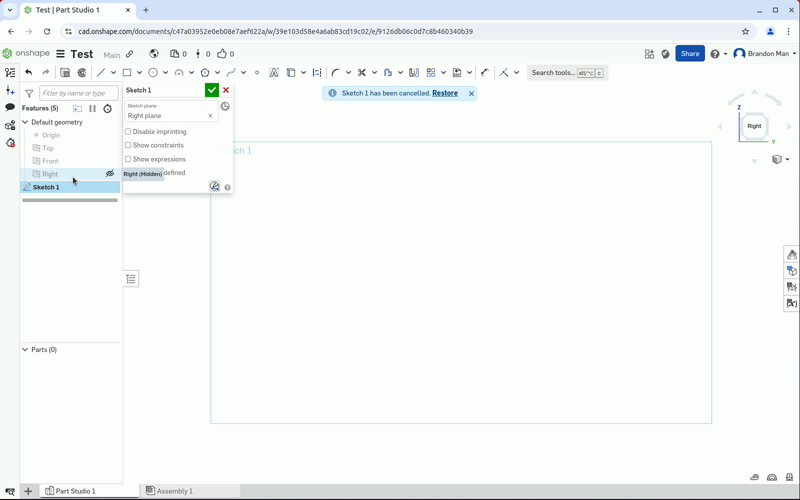
mouse_move(73, 352)
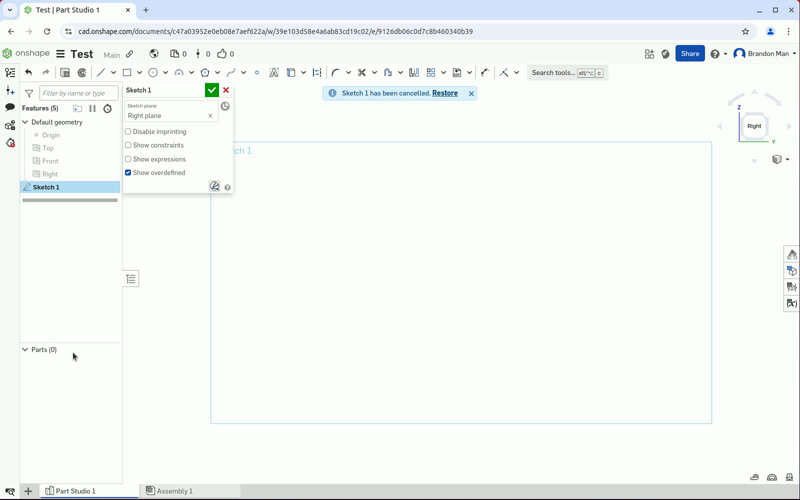
key(y)
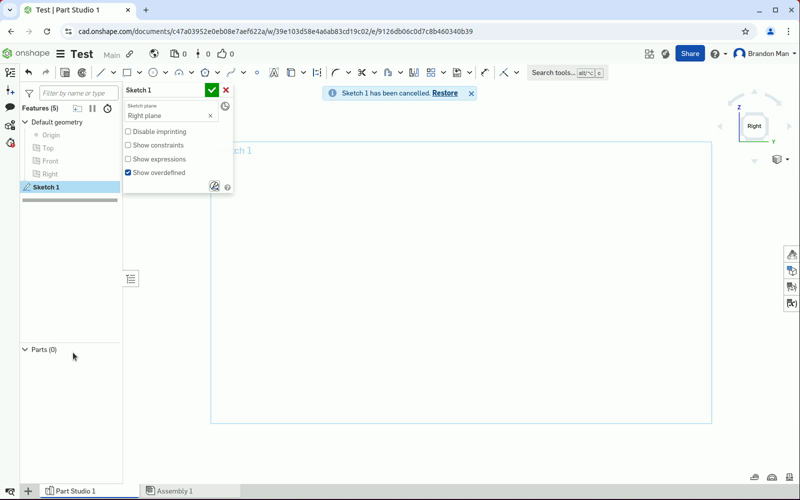
key(l)
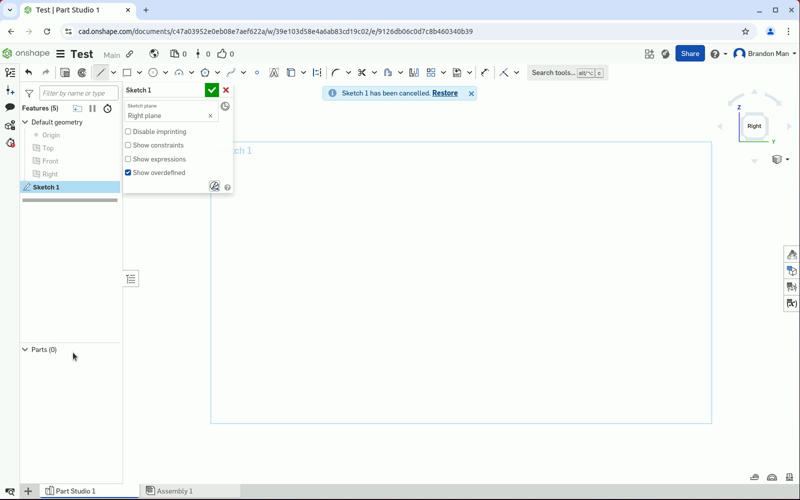
key_down(shift)
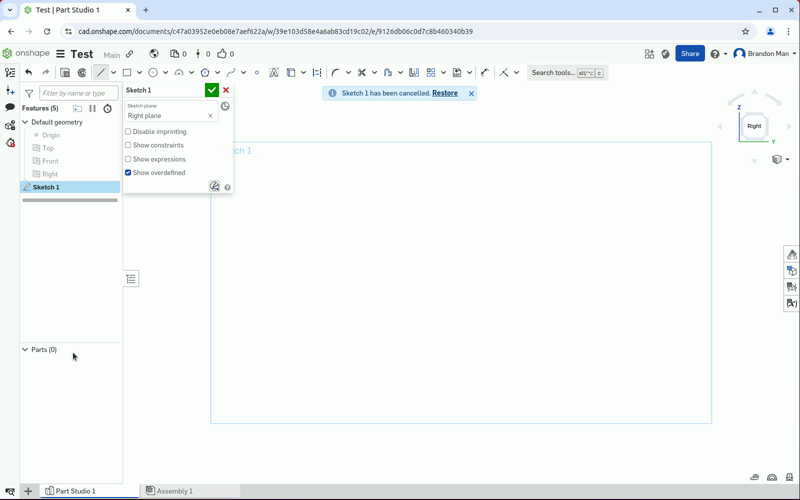
mouse_move(348, 395)
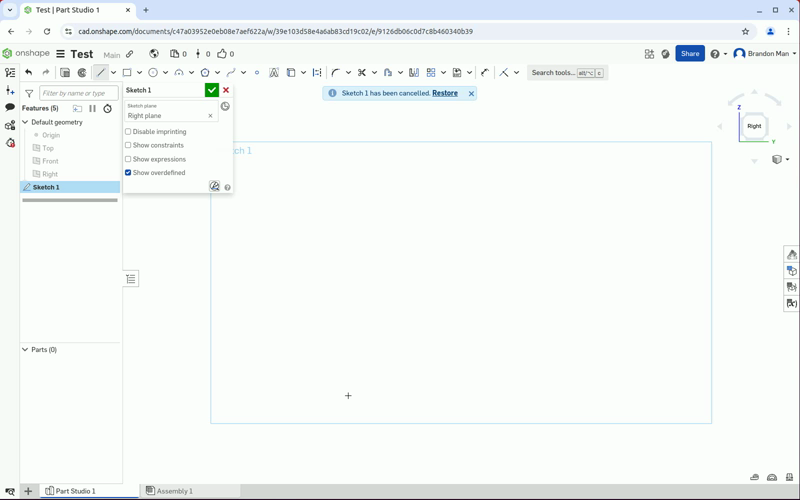
click(348, 395)
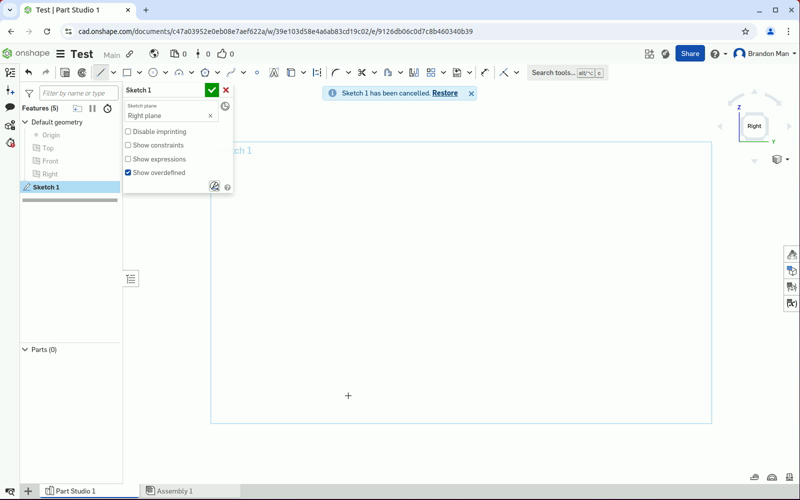
key_up(shift)
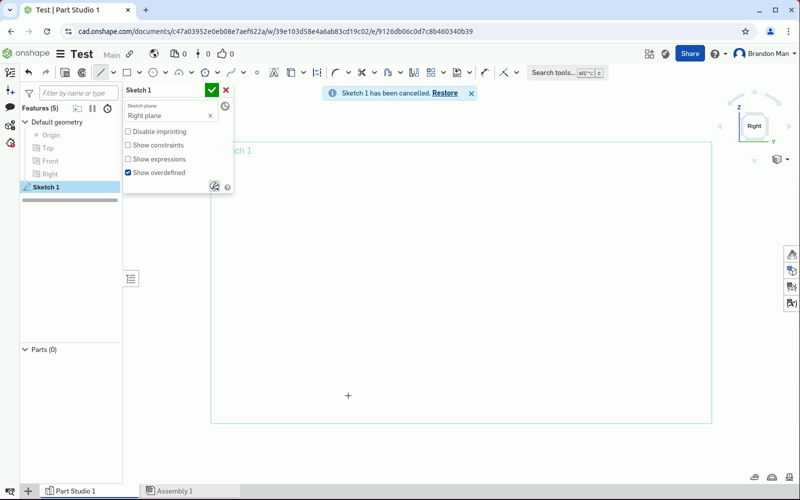
key_down(shift)
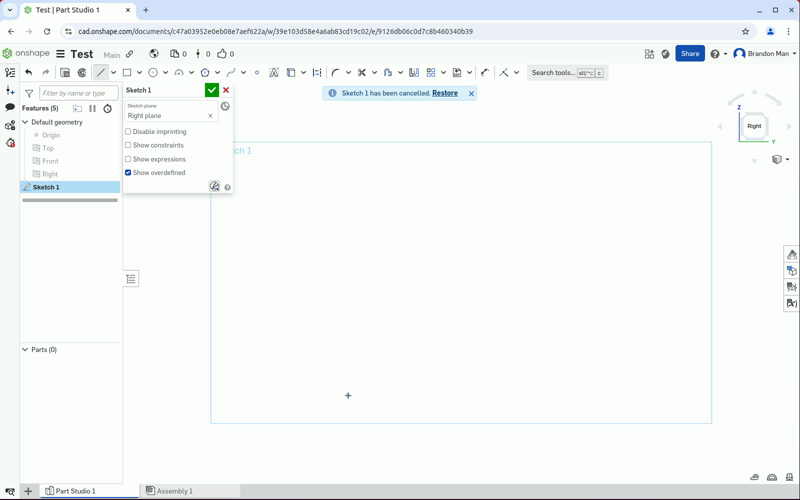
mouse_move(572, 395)
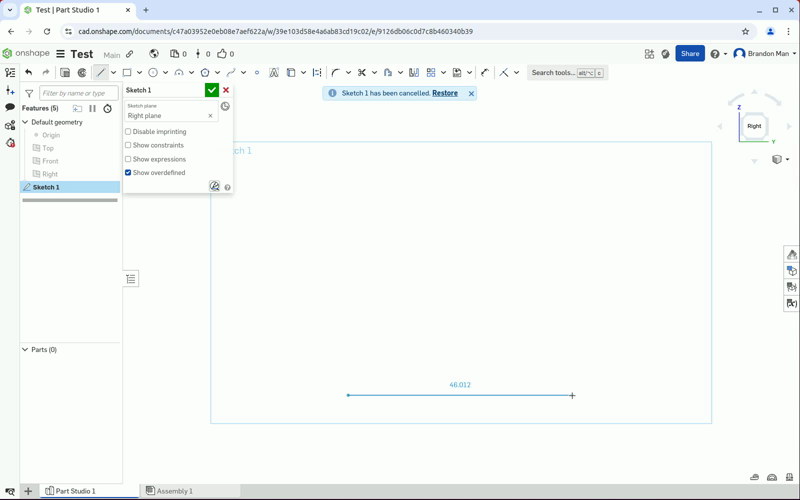
click(572, 395)
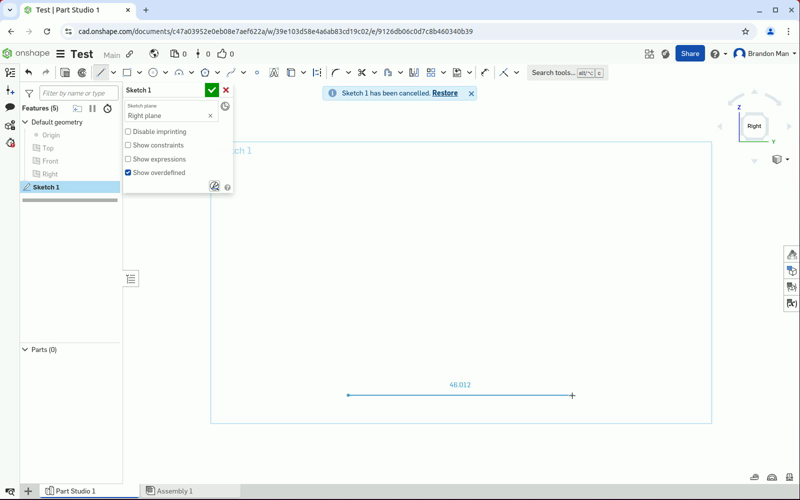
key_up(shift)
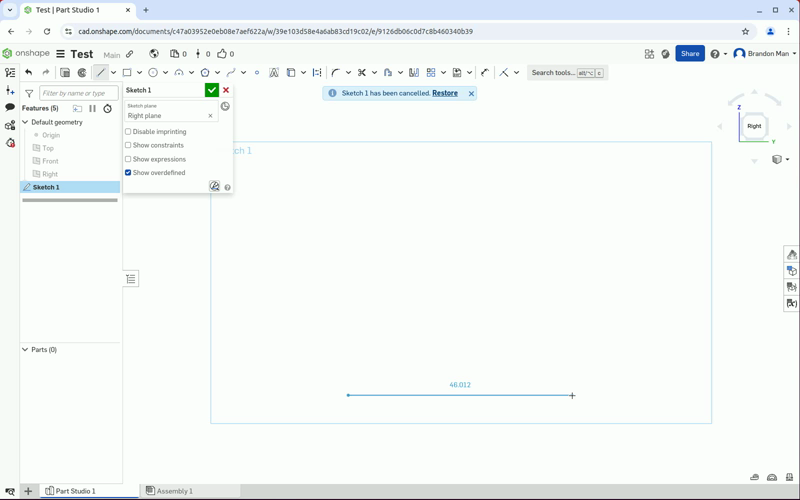
key_down(shift)
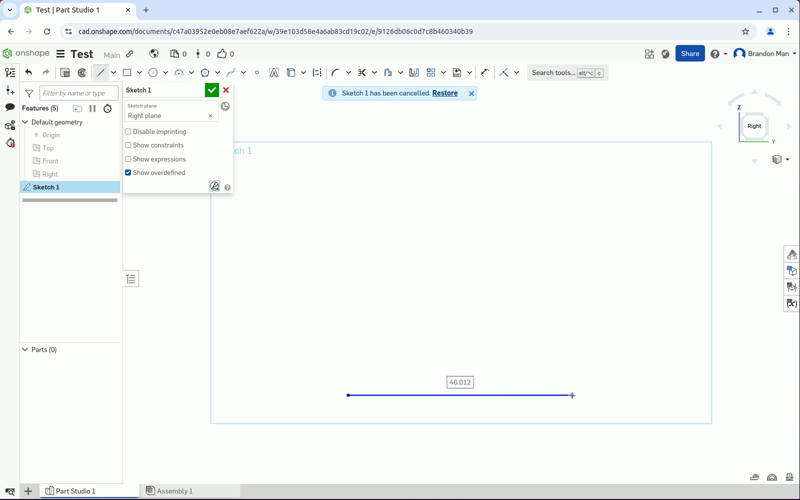
mouse_move(572, 171)
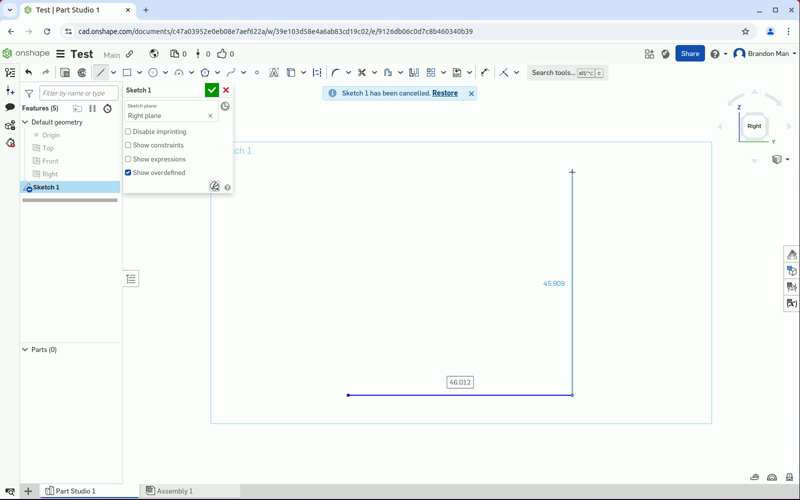
click(572, 171)
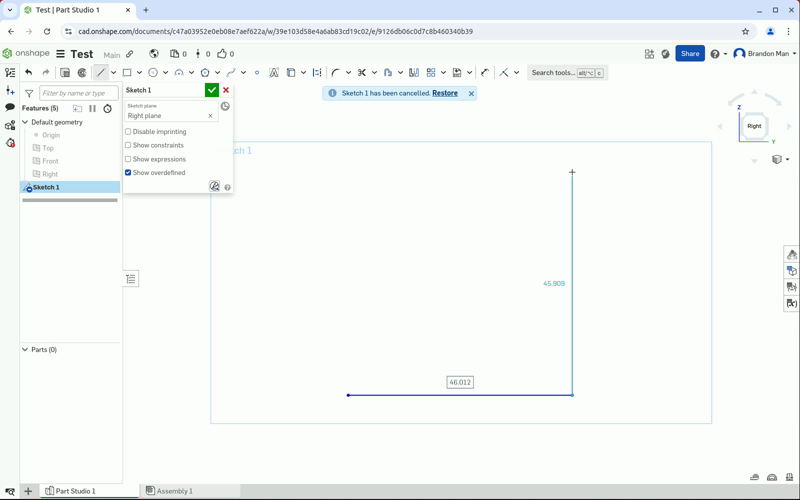
key_up(shift)
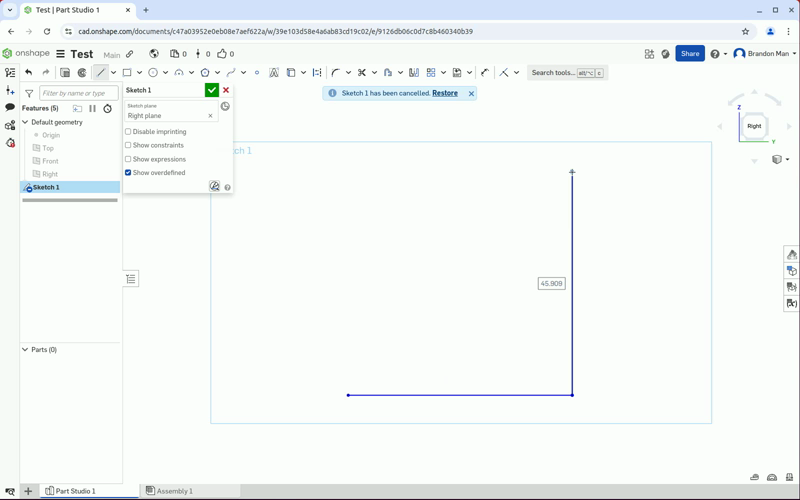
key_down(shift)
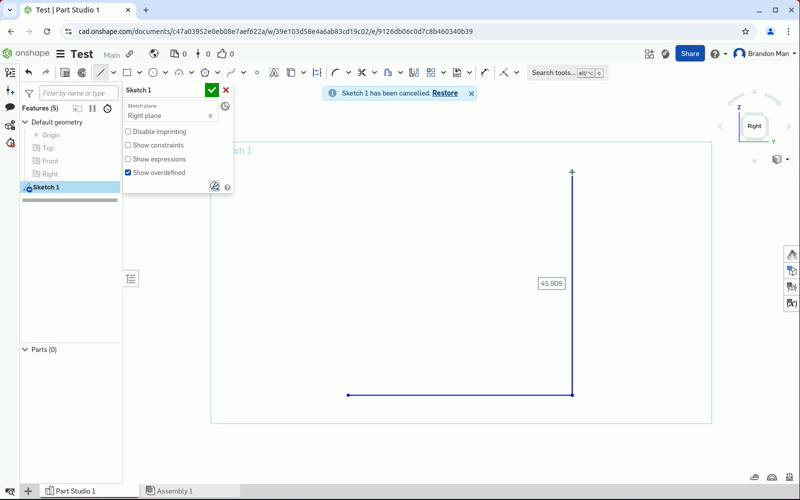
mouse_move(348, 171)
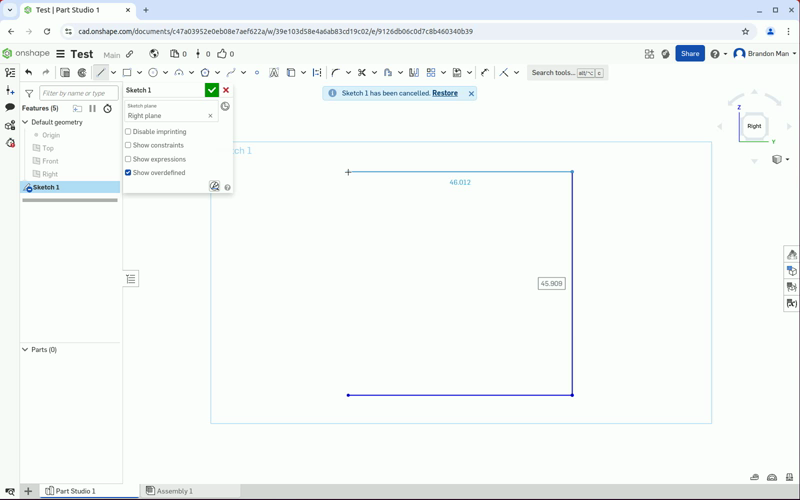
click(348, 171)
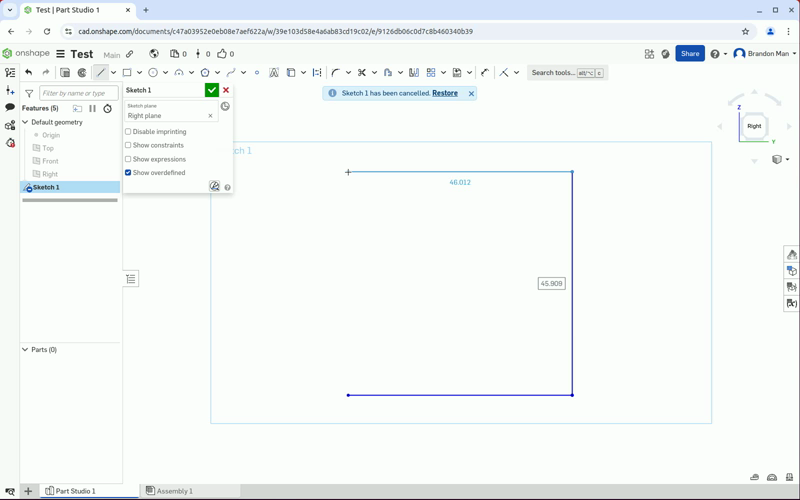
key_up(shift)
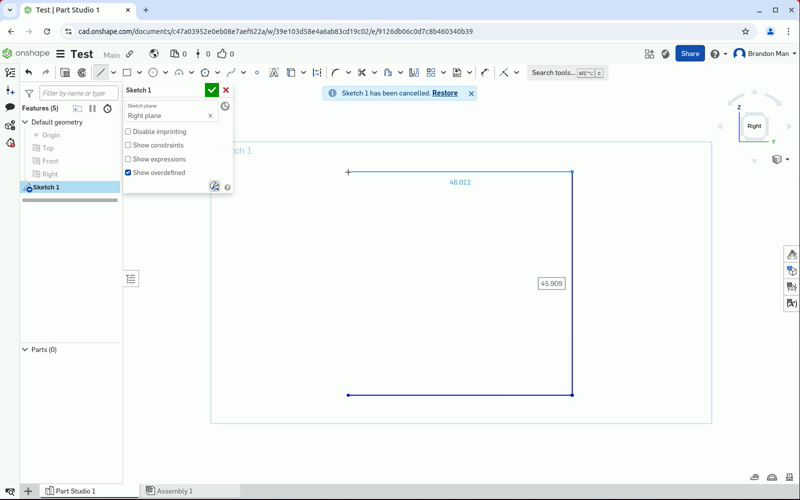
key_down(shift)
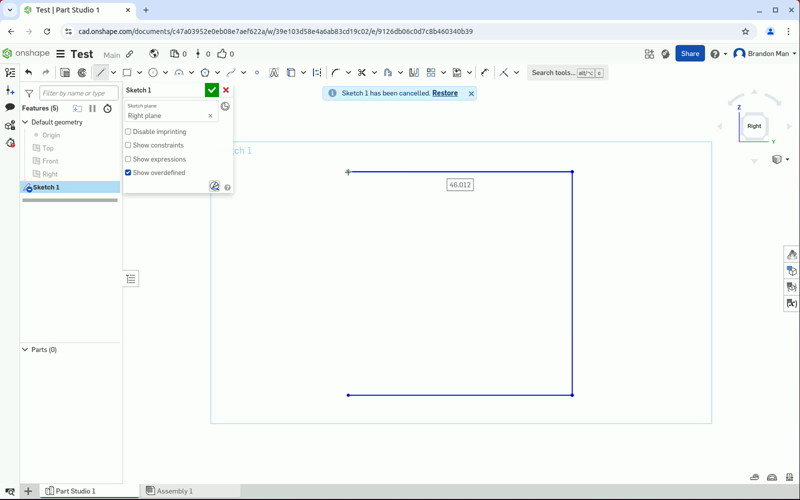
mouse_move(348, 395)
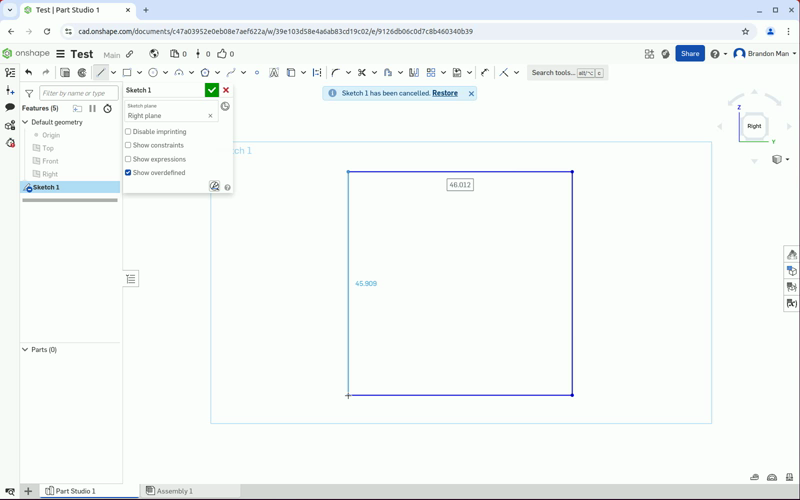
key_up(shift)
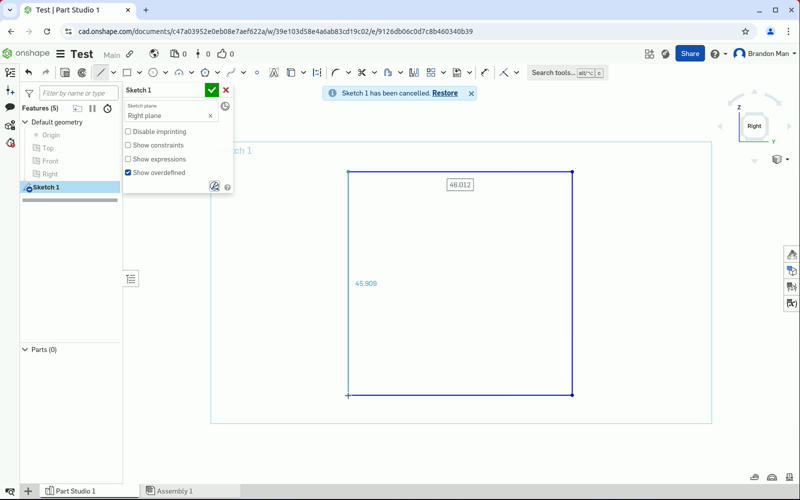
click(348, 395)
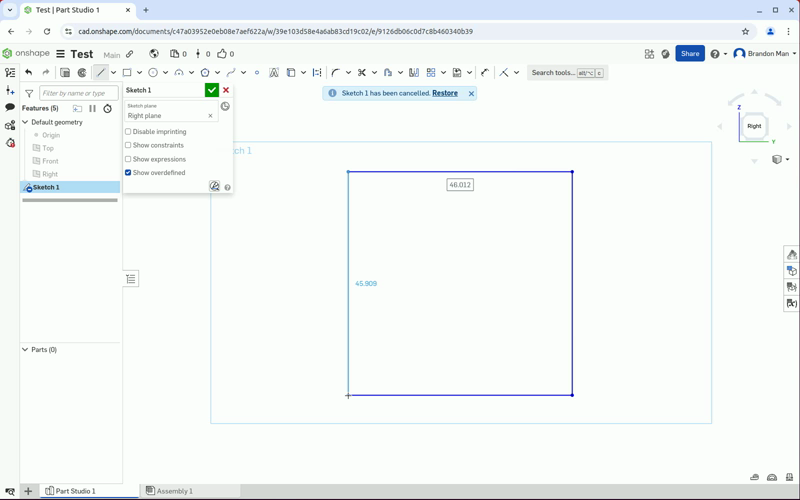
key(esc)
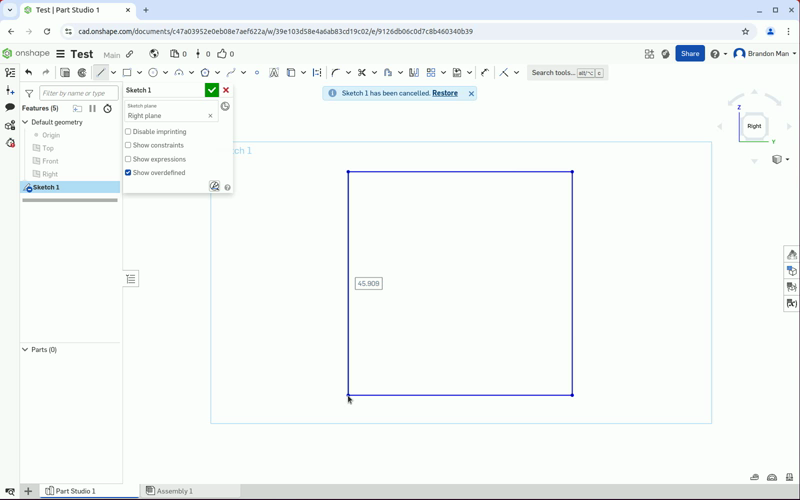
mouse_move(429, 355)
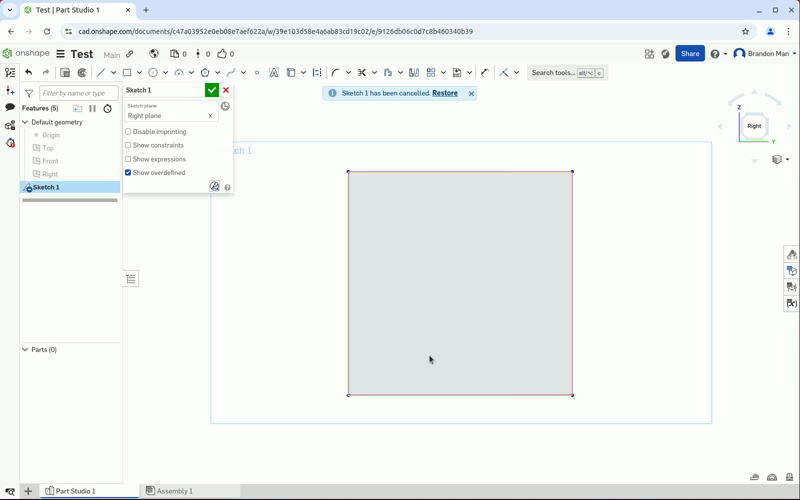
click(429, 355)
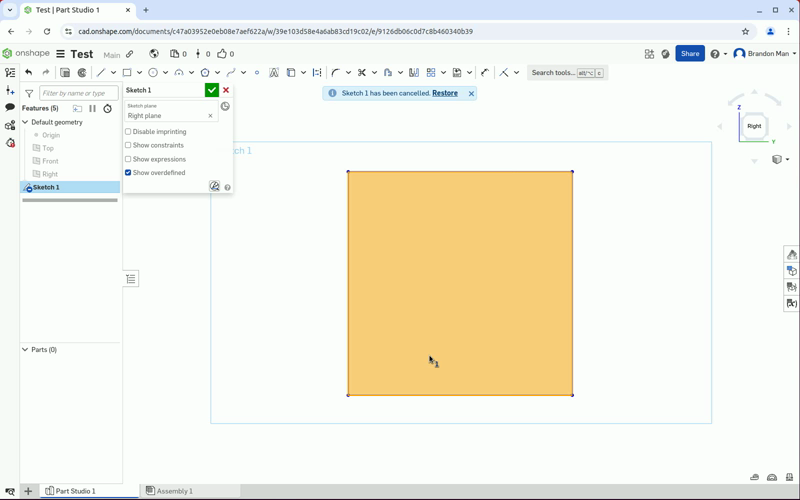
mouse_move(73, 352)
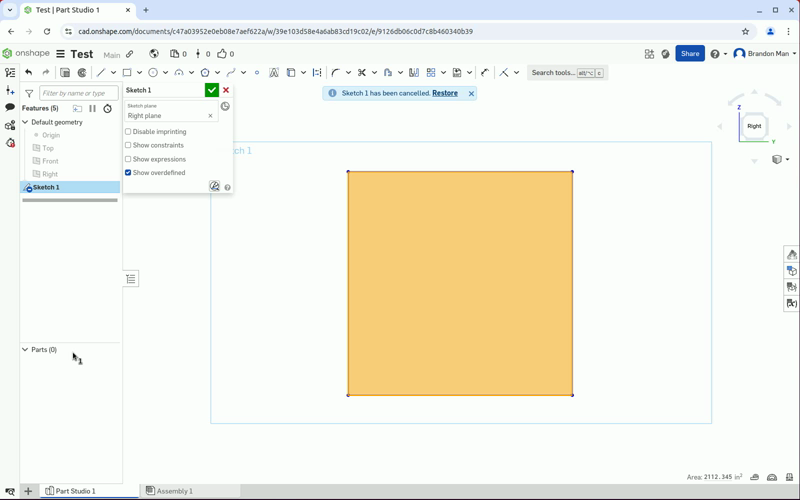
key(shift+y)
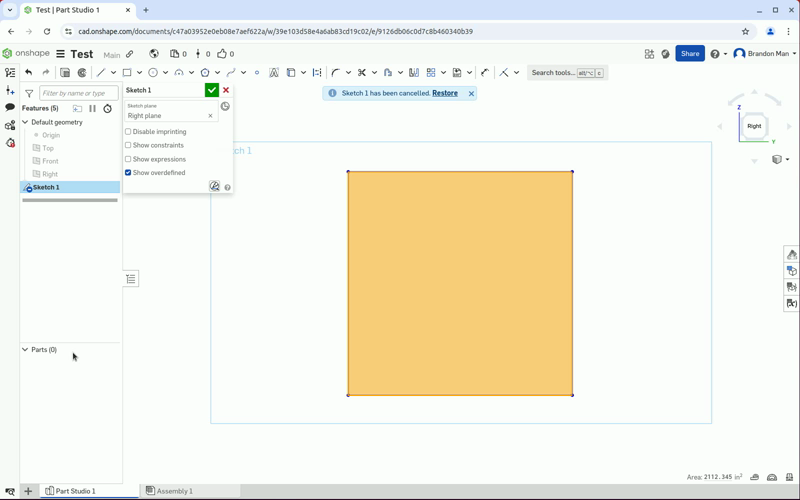
key(shift+e)
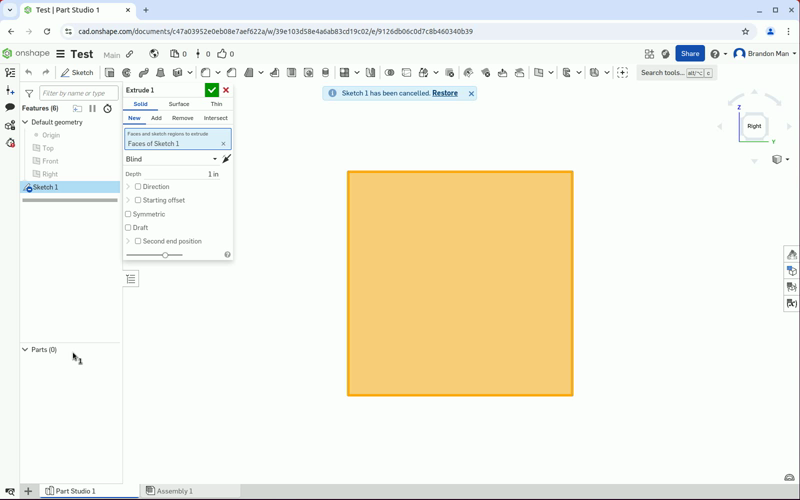
mouse_move(143, 106)
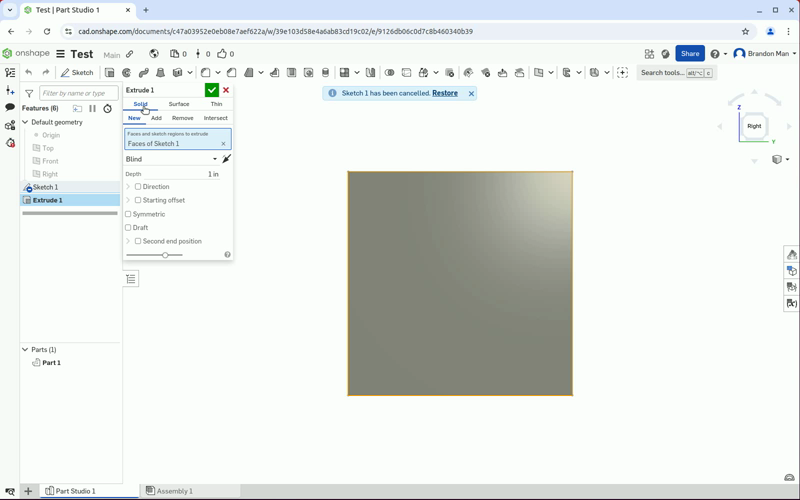
click(143, 106)
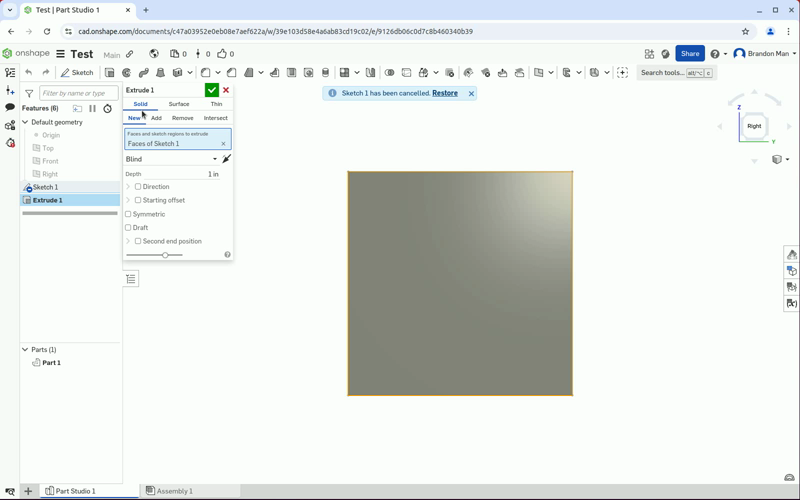
mouse_move(137, 120)
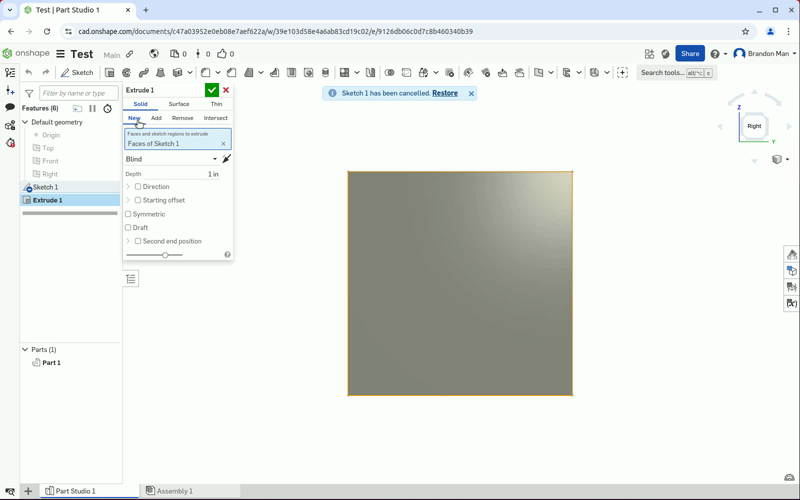
click(137, 120)
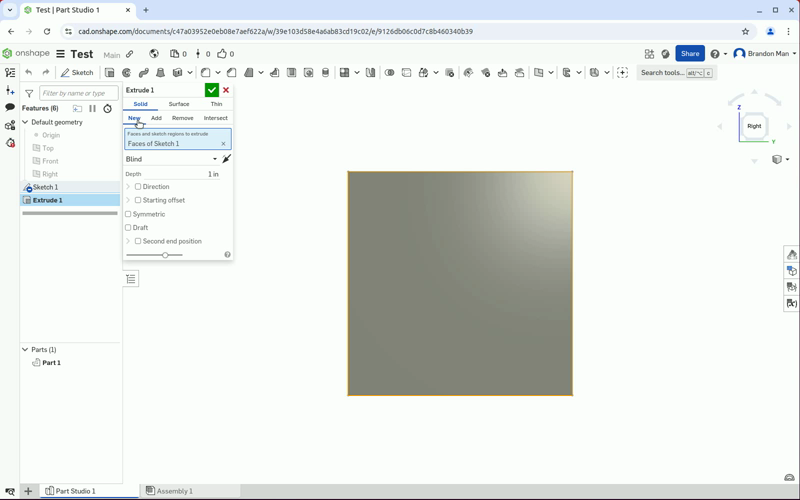
key(tab, 4)
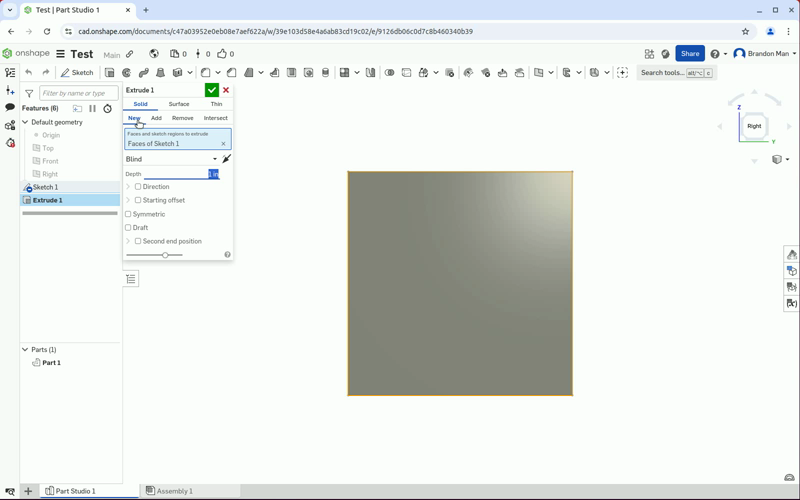
text(0.241)
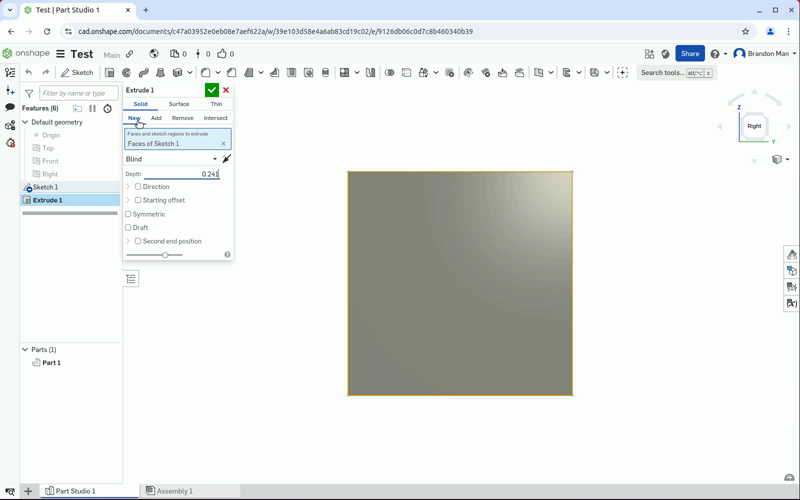
key(enter)
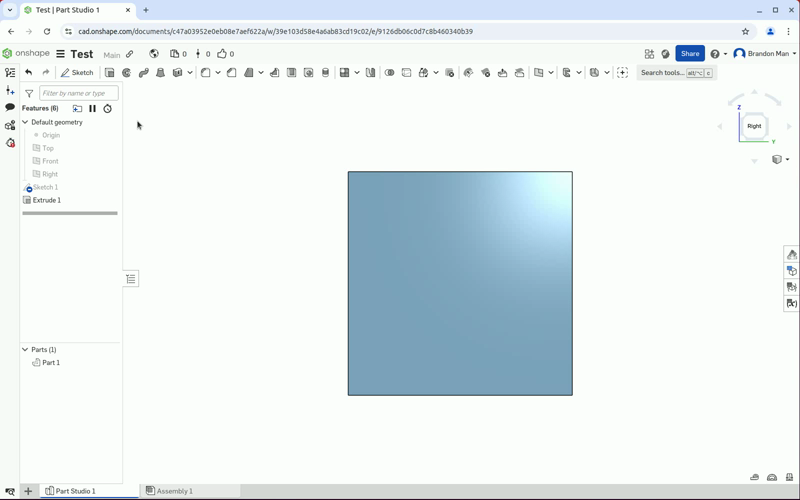
key(shift+h)
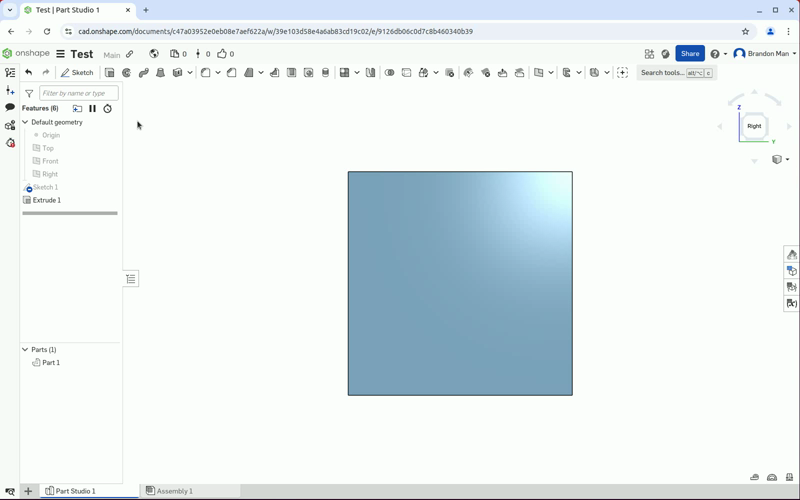
key(shift+h)
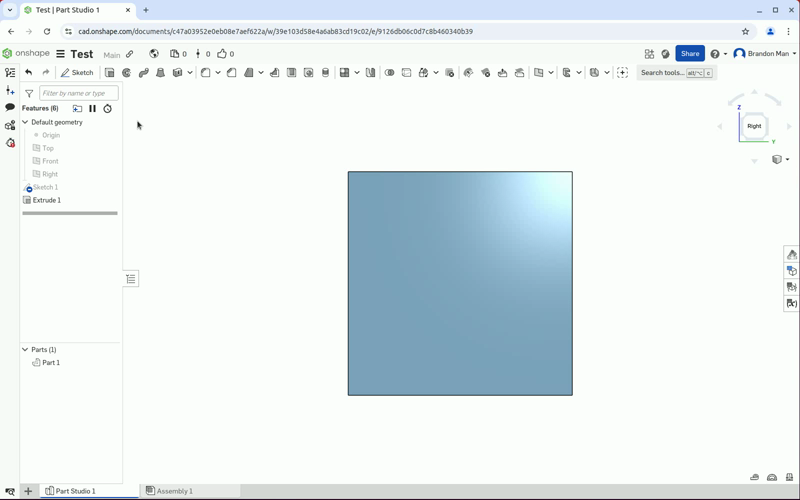
mouse_move(73, 189)
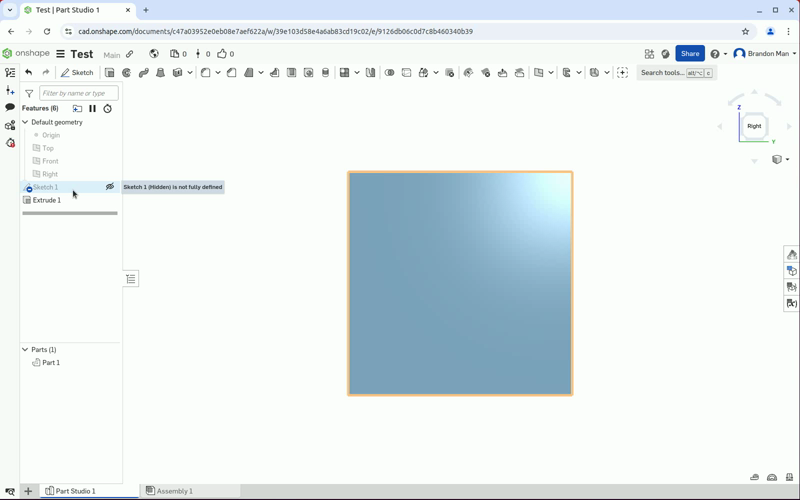
click(73, 189)
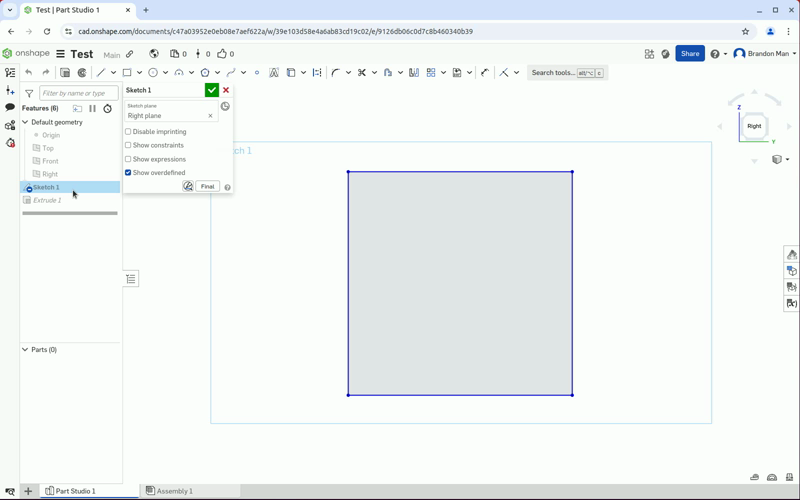
mouse_move(229, 92)
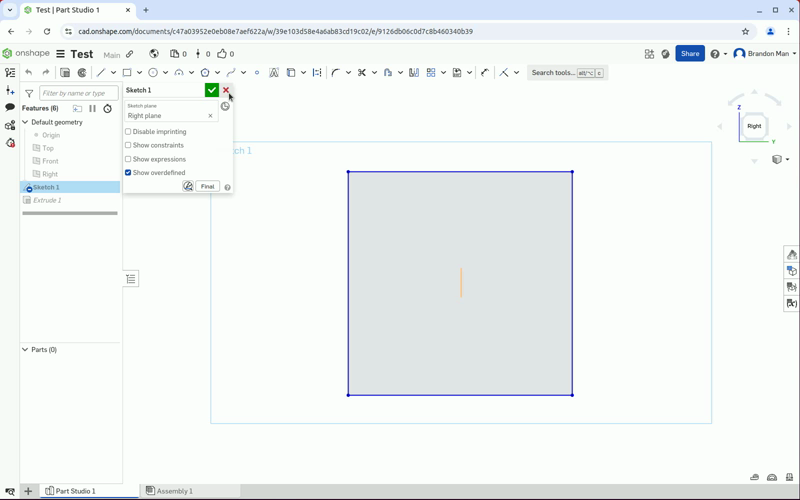
click(229, 92)
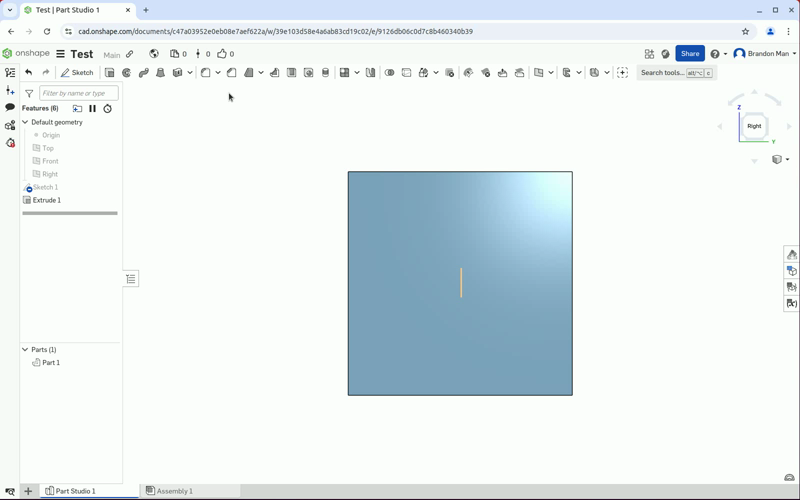
mouse_move(541, 75)
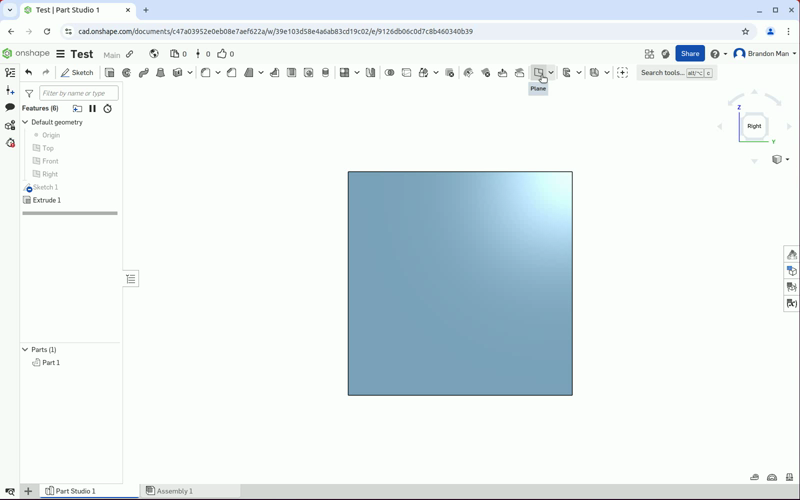
click(541, 75)
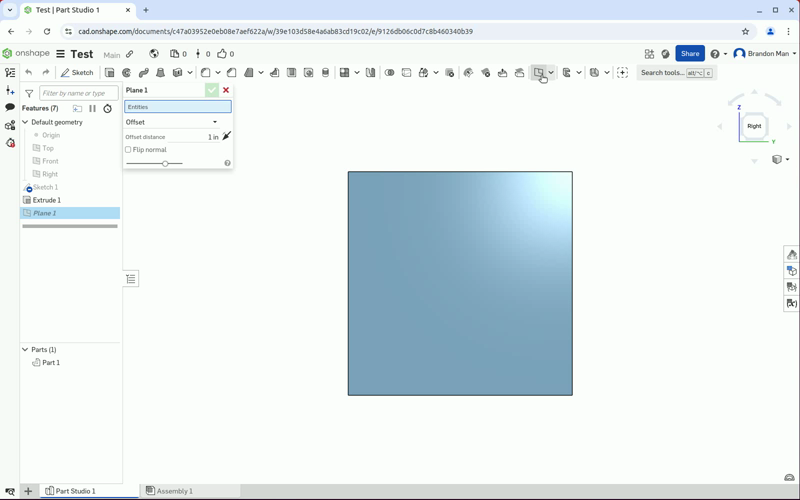
mouse_move(73, 176)
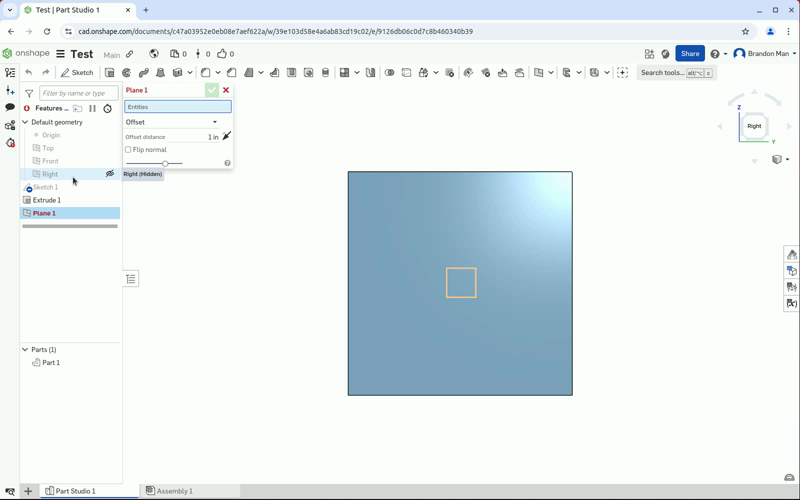
click(73, 176)
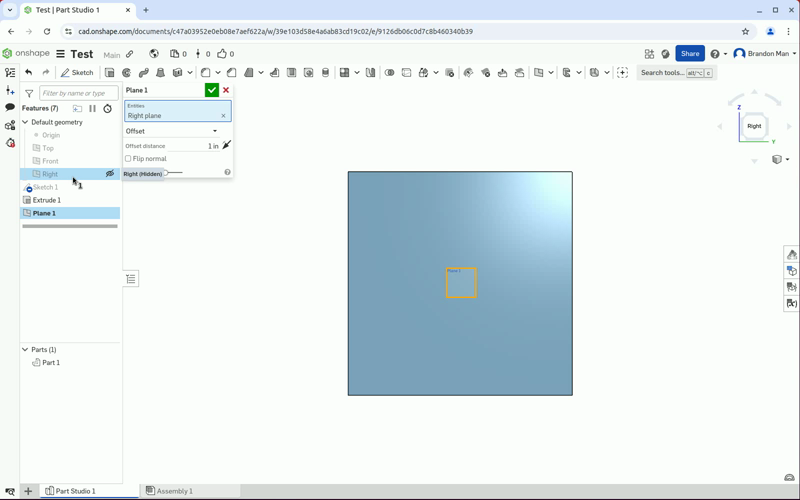
key(tab, 2)
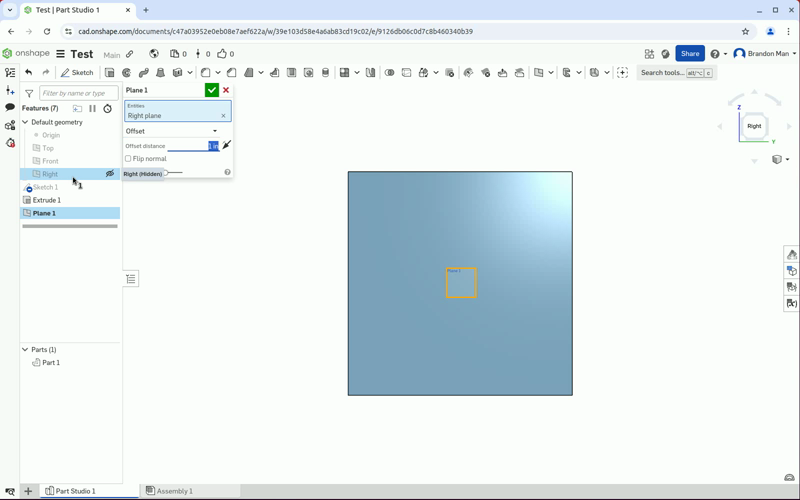
text(0.246)
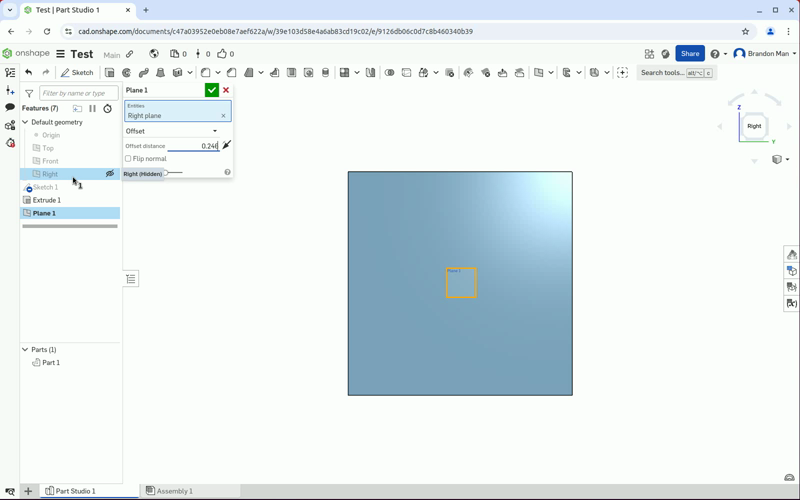
key(enter, 2)
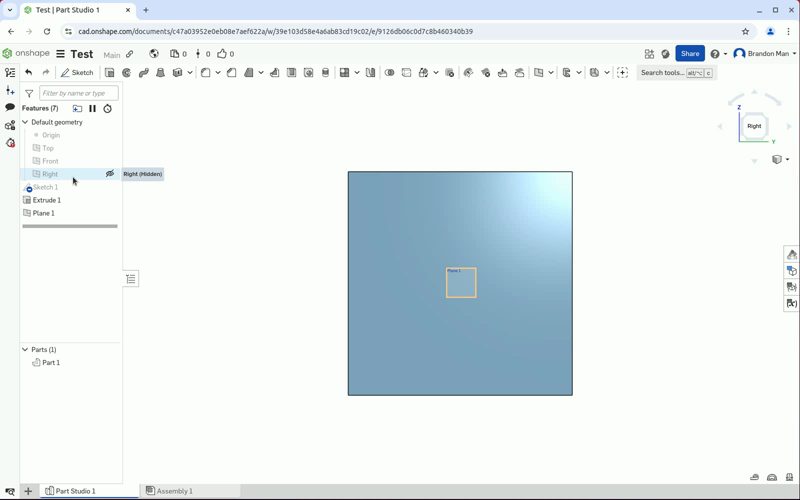
key(shift+s)
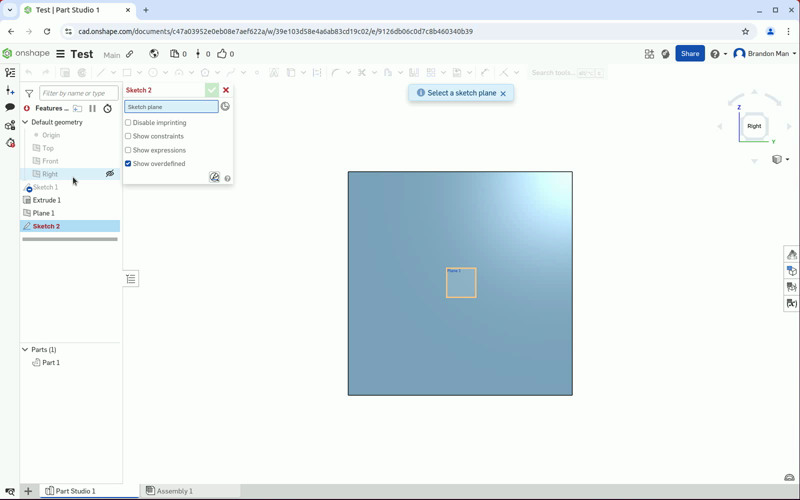
mouse_move(73, 215)
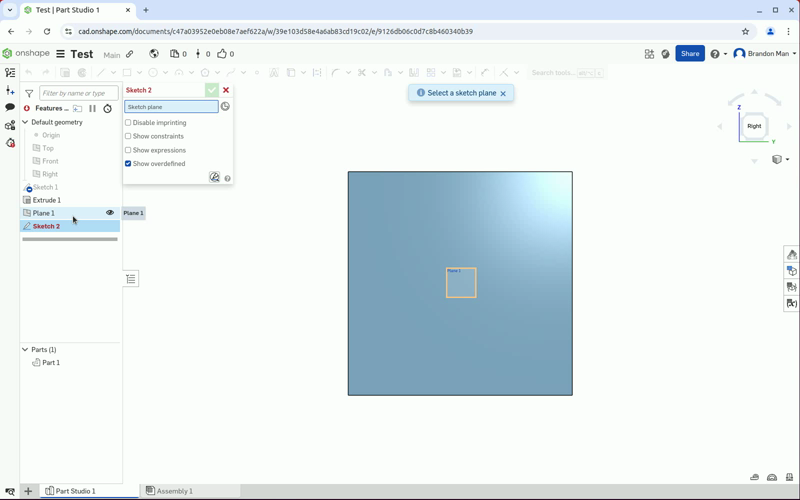
click(73, 215)
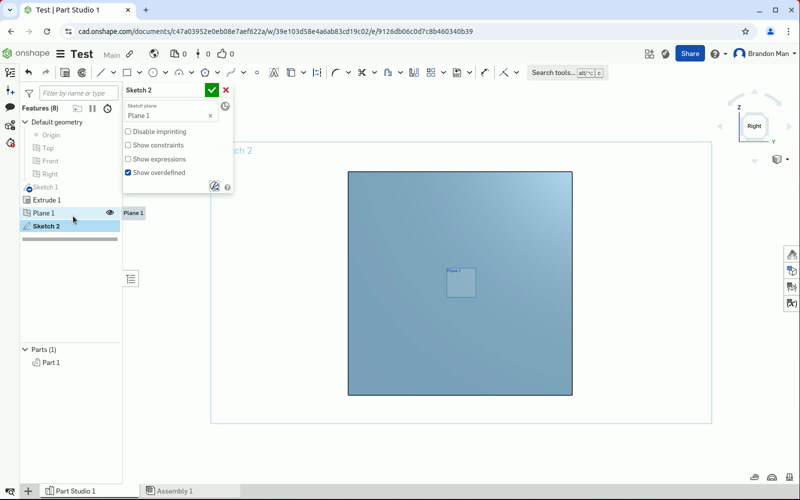
mouse_move(73, 352)
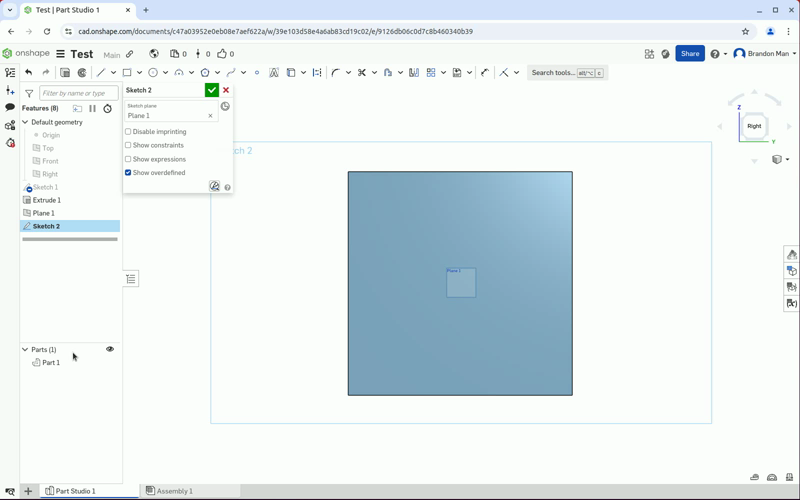
key(y)
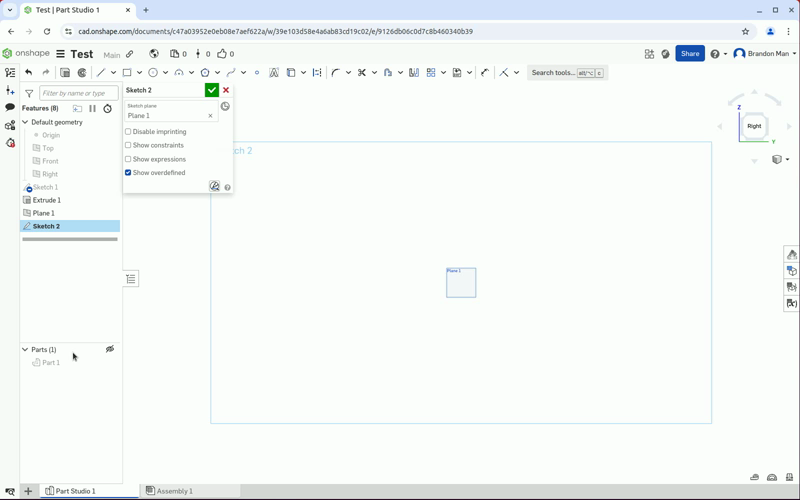
key(l)
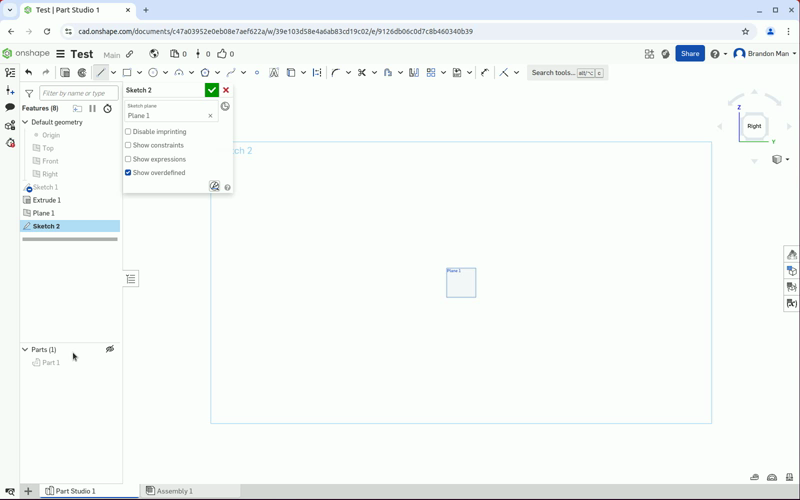
key_down(shift)
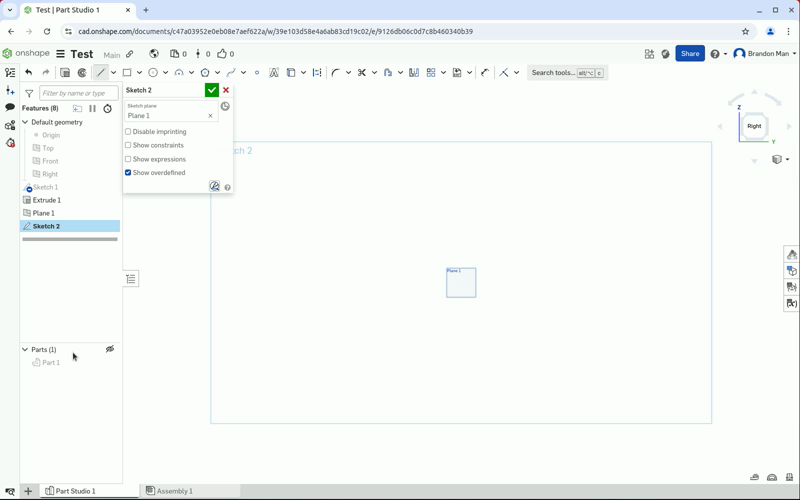
mouse_move(457, 184)
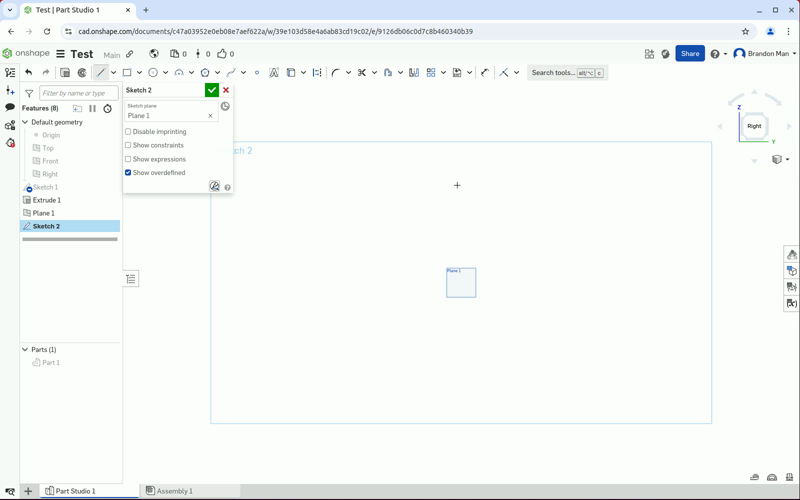
click(457, 184)
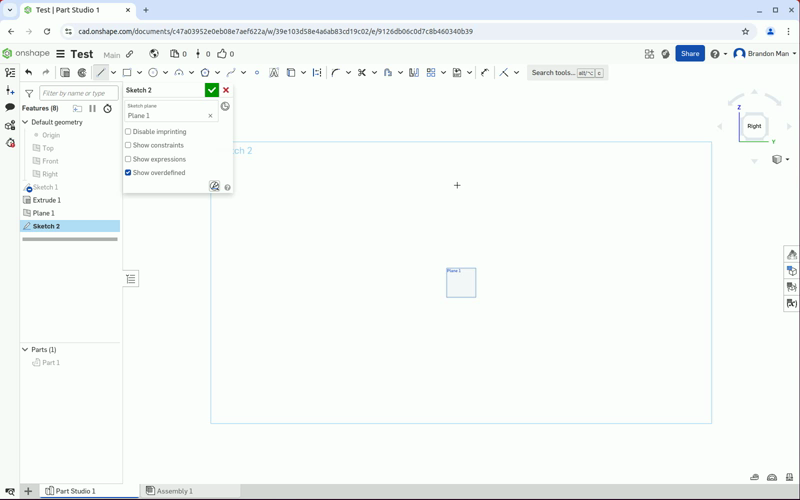
key_up(shift)
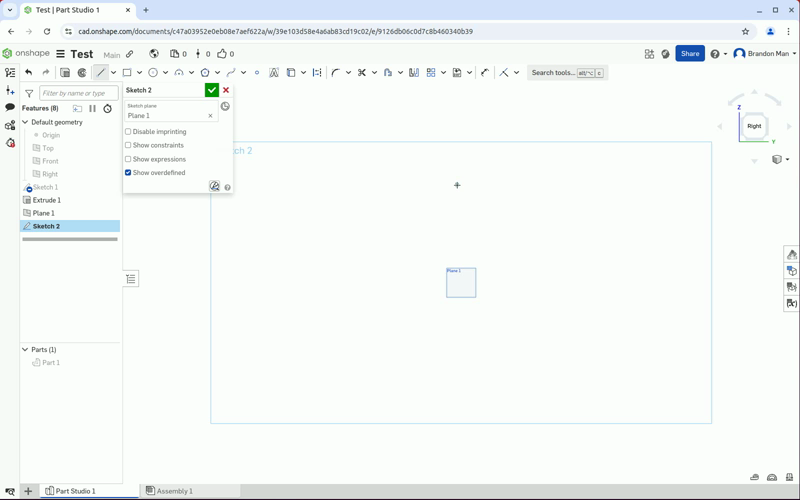
key_down(shift)
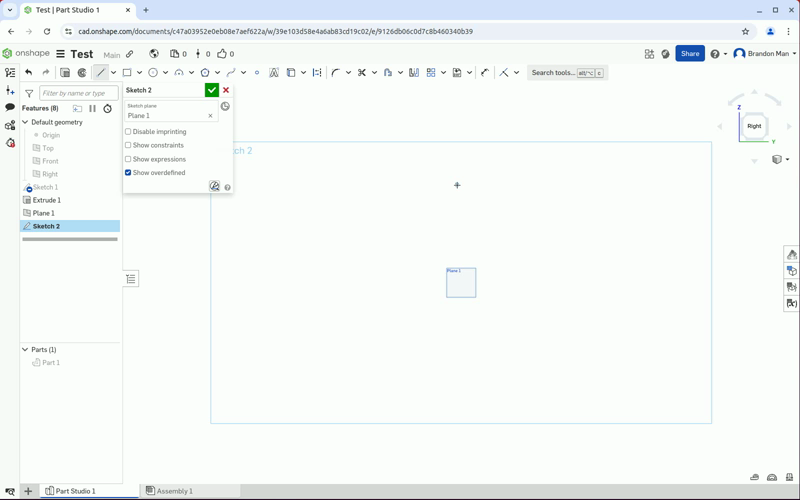
mouse_move(487, 184)
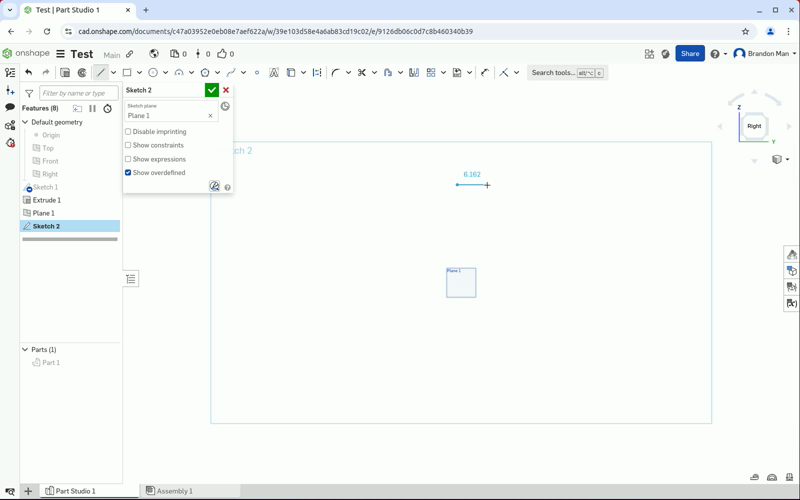
mouse_move(459, 188)
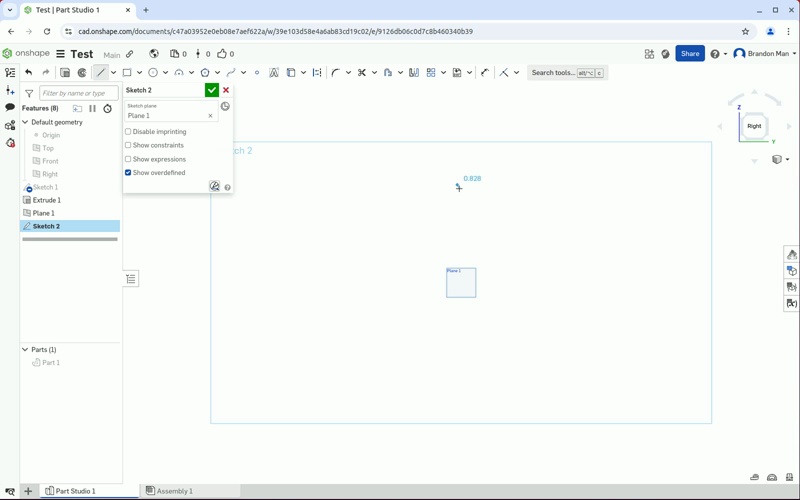
scroll(6)
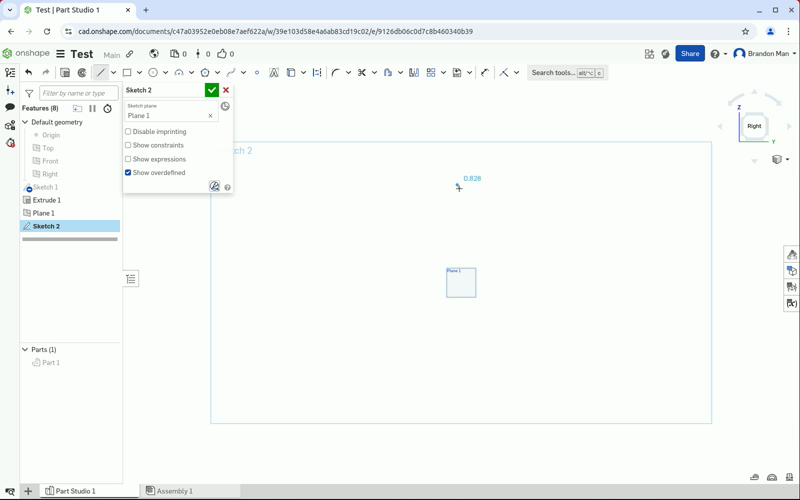
scroll(6)
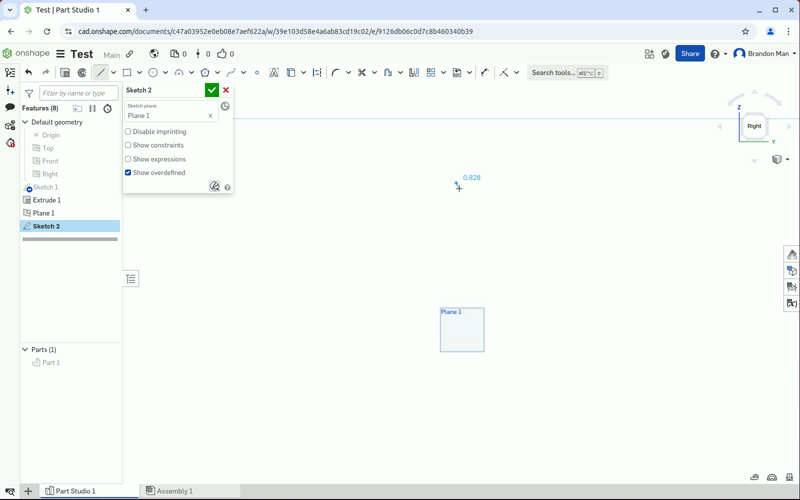
scroll(6)
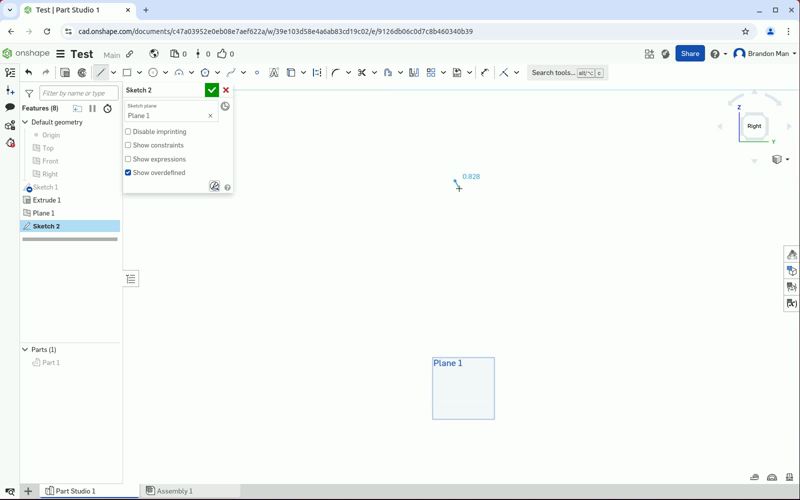
scroll(6)
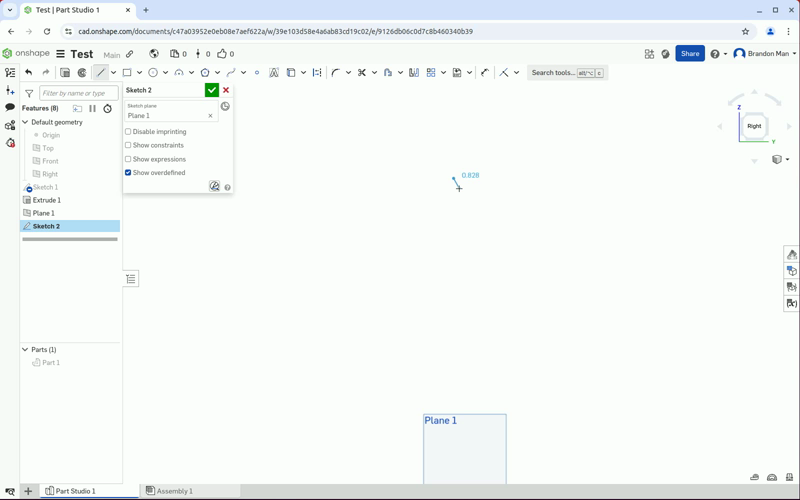
scroll(6)
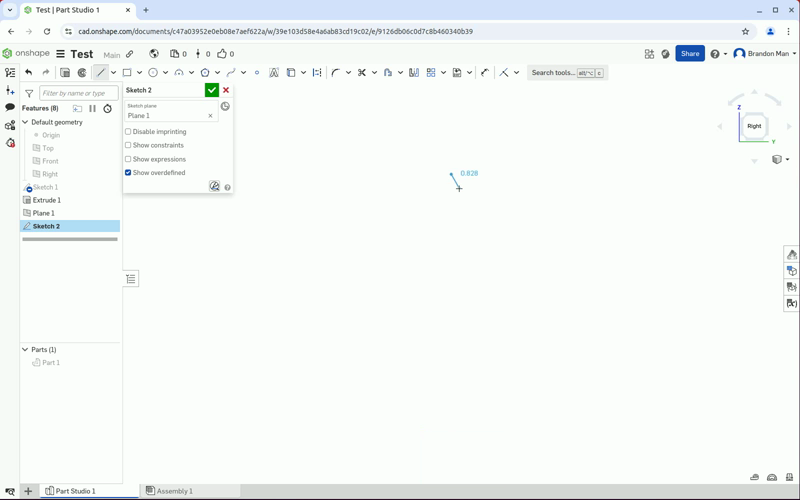
scroll(6)
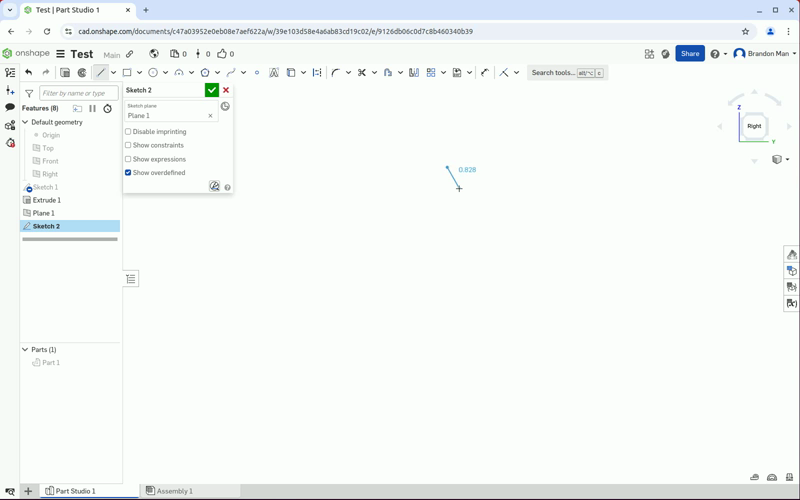
scroll(6)
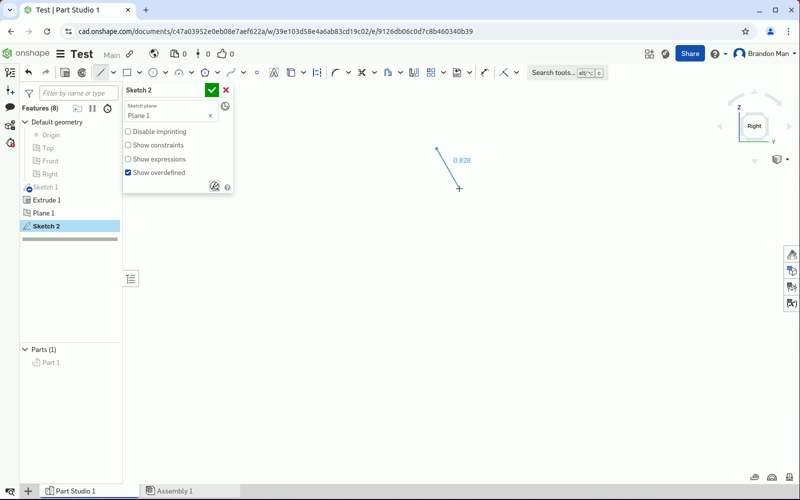
click(459, 188)
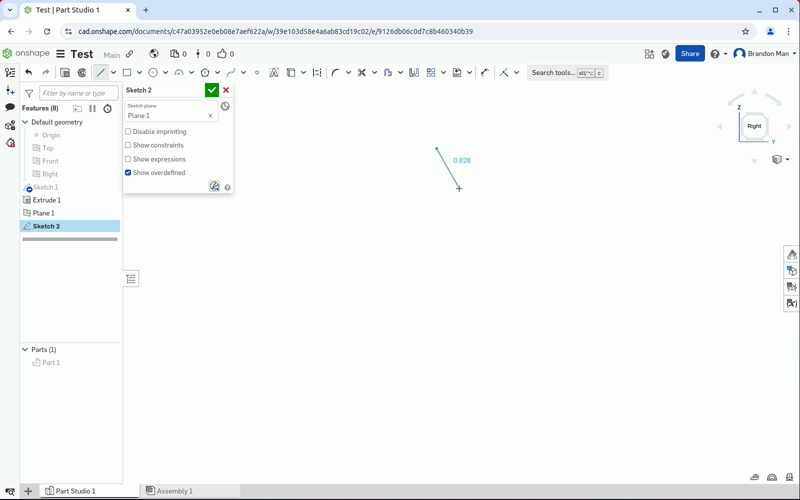
scroll(-6)
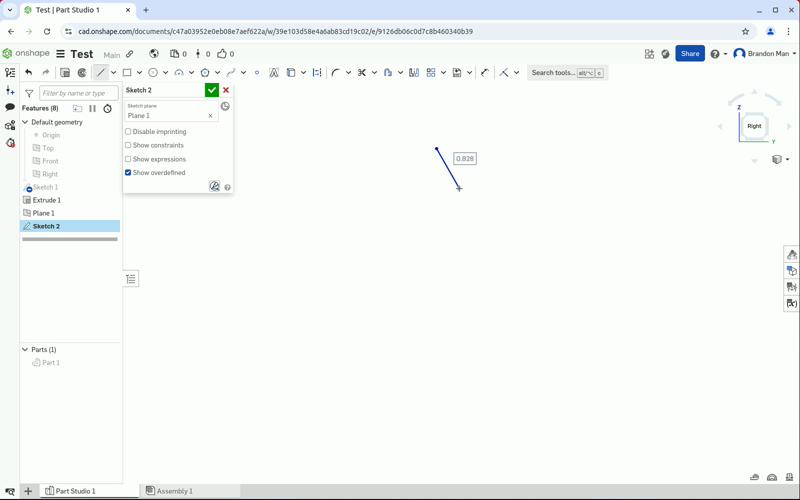
scroll(-6)
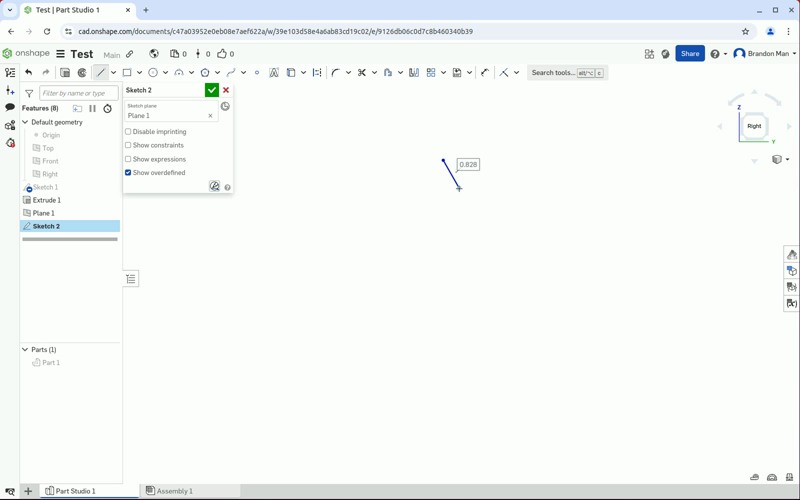
scroll(-6)
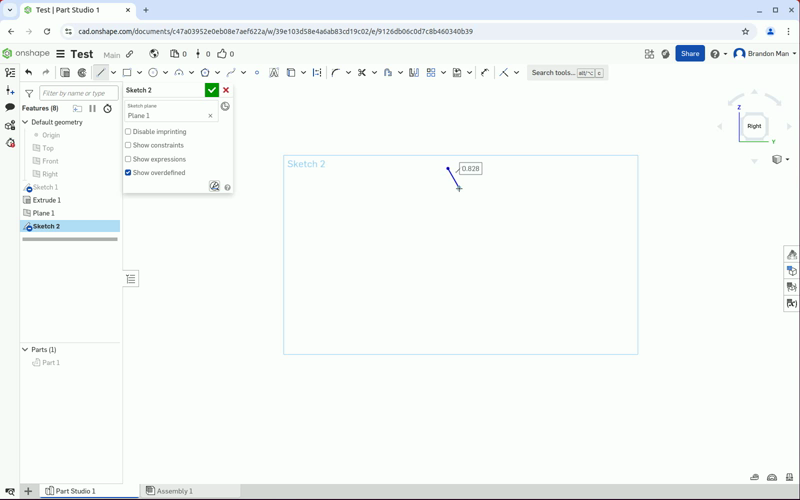
scroll(-6)
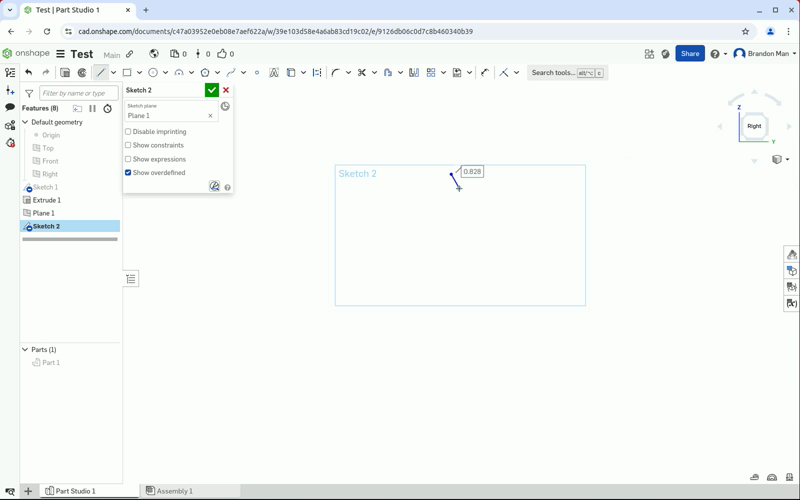
scroll(-6)
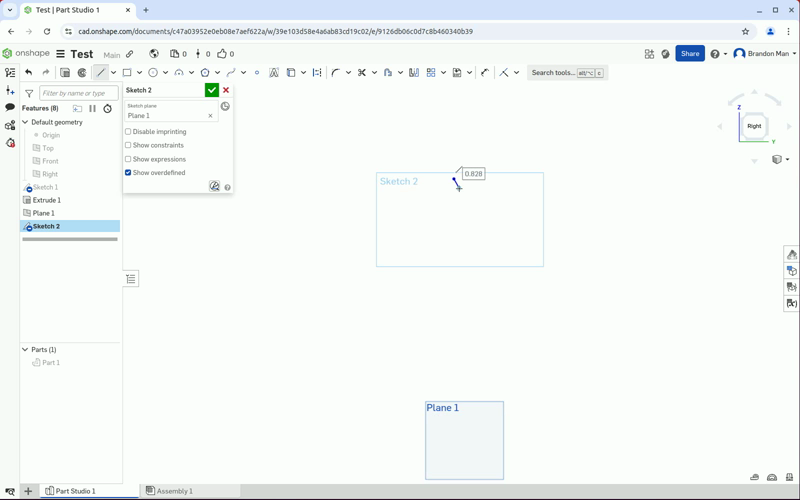
scroll(-6)
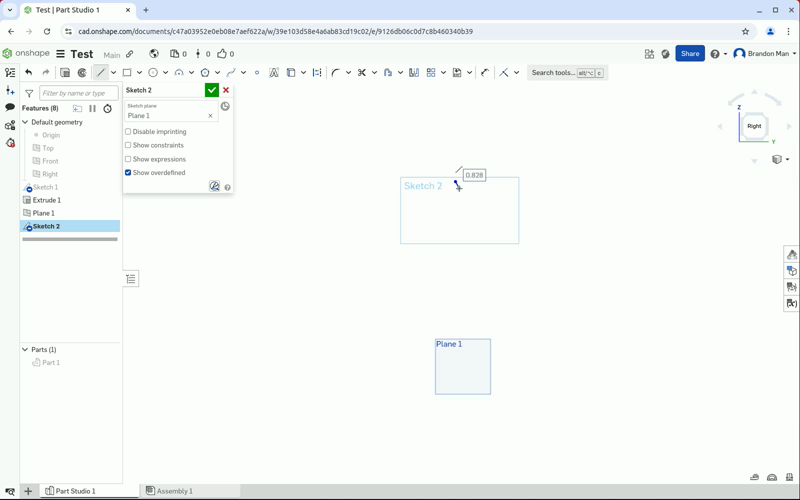
scroll(-6)
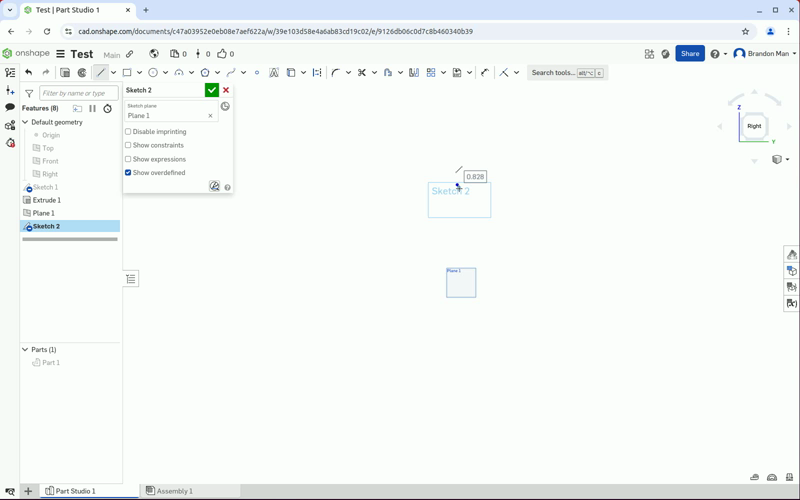
key_up(shift)
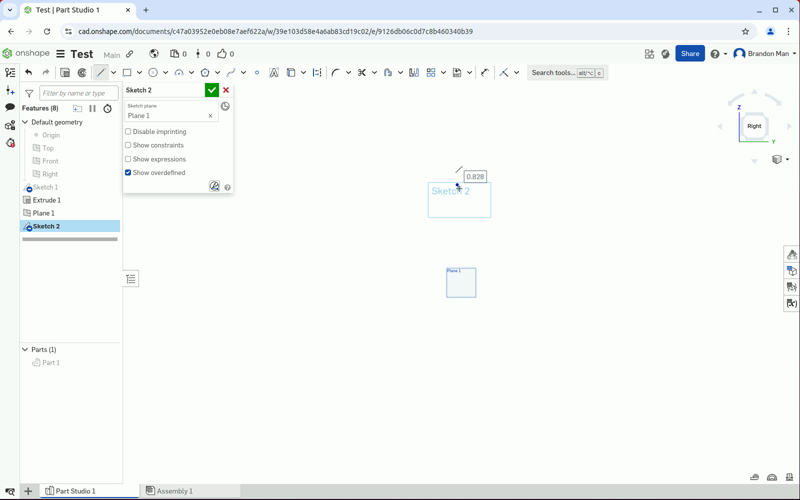
key_down(shift)
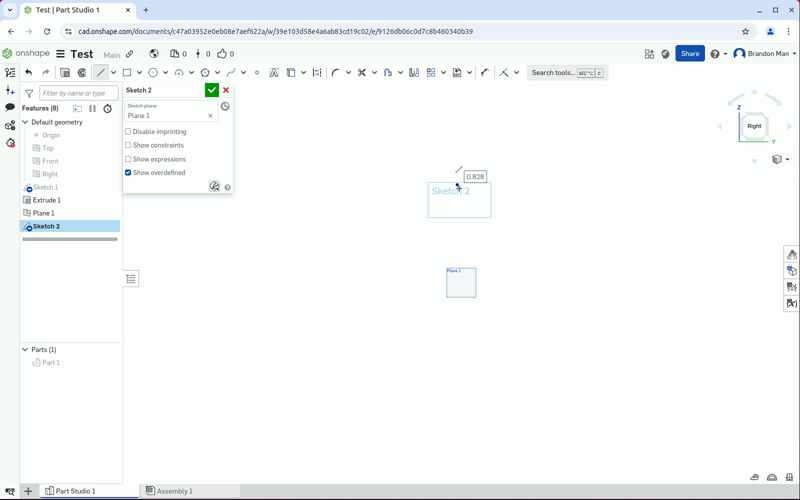
mouse_move(489, 188)
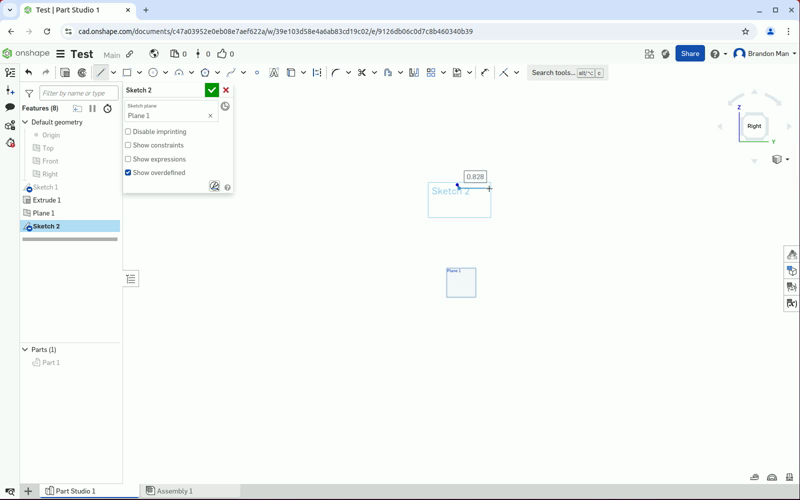
mouse_move(463, 188)
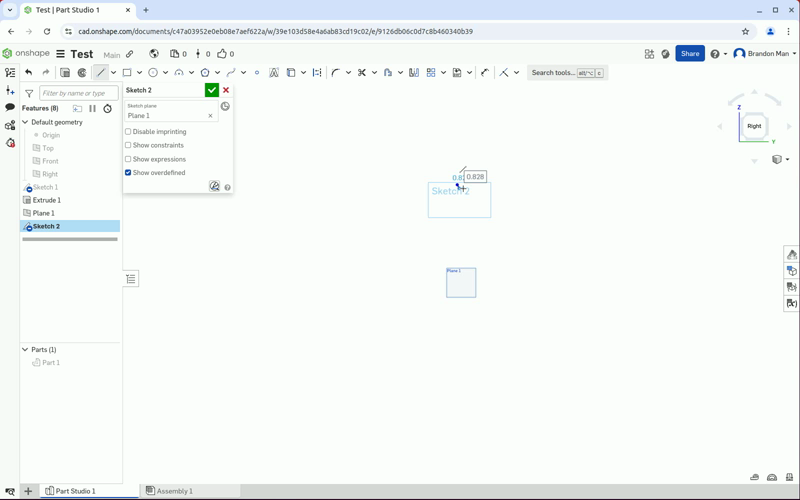
scroll(6)
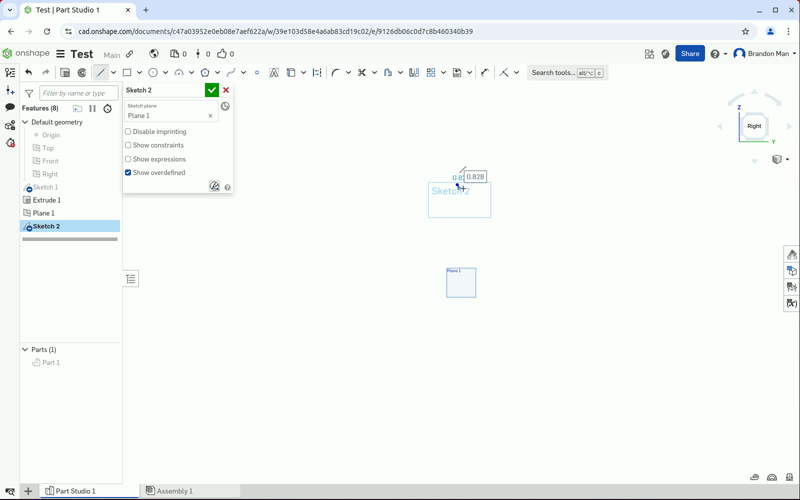
scroll(6)
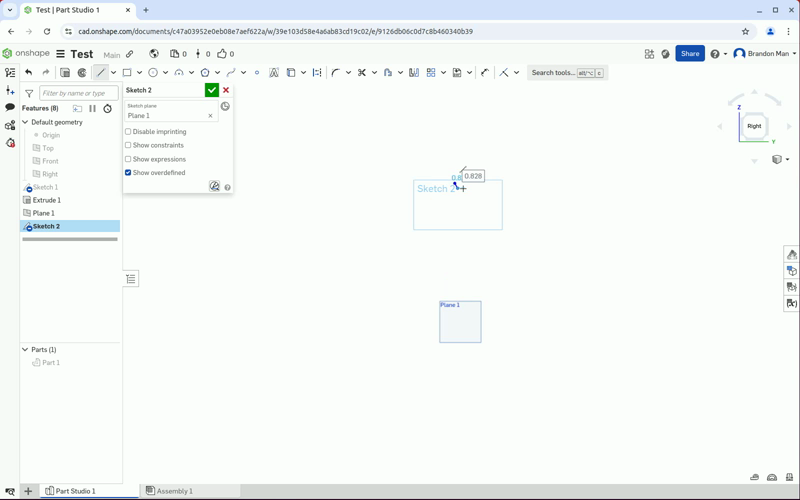
scroll(6)
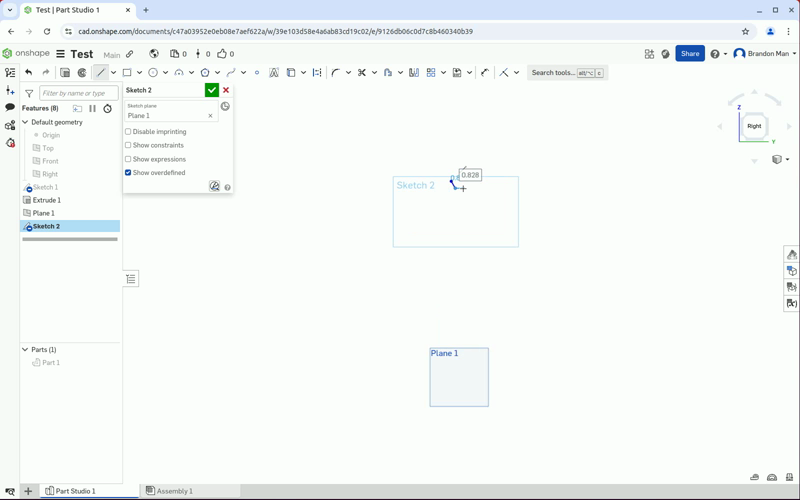
scroll(6)
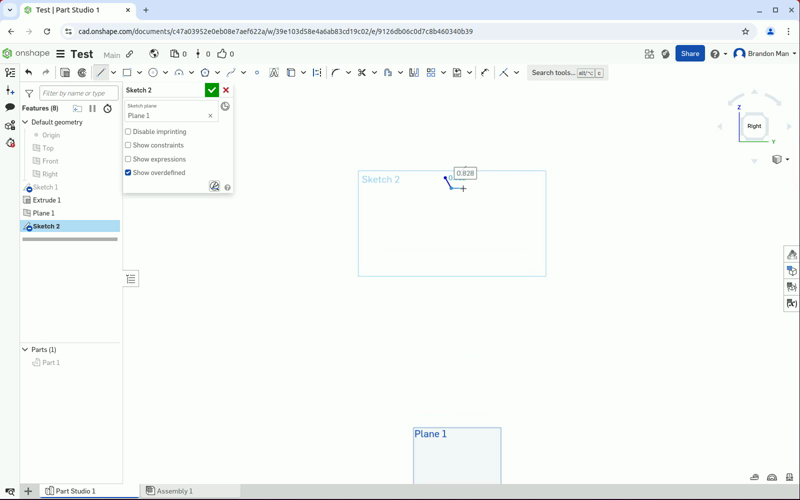
scroll(6)
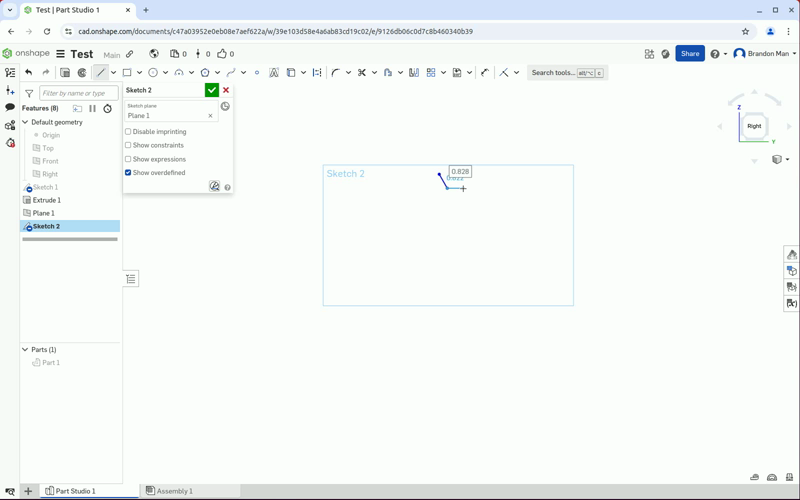
scroll(6)
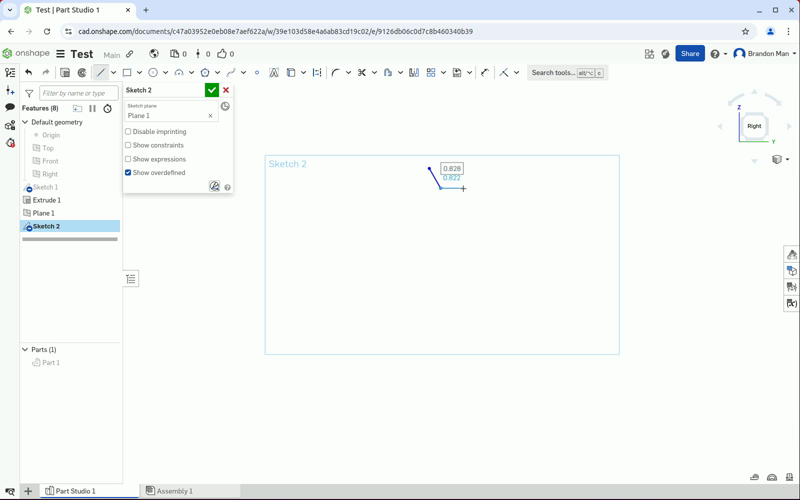
scroll(6)
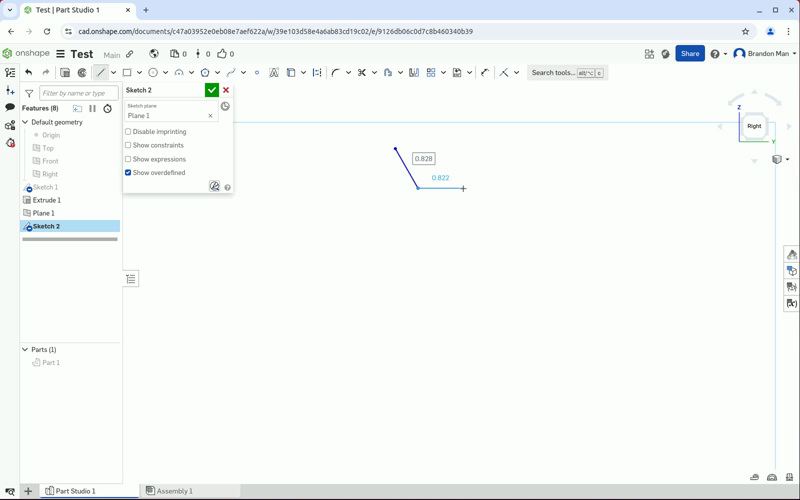
click(463, 188)
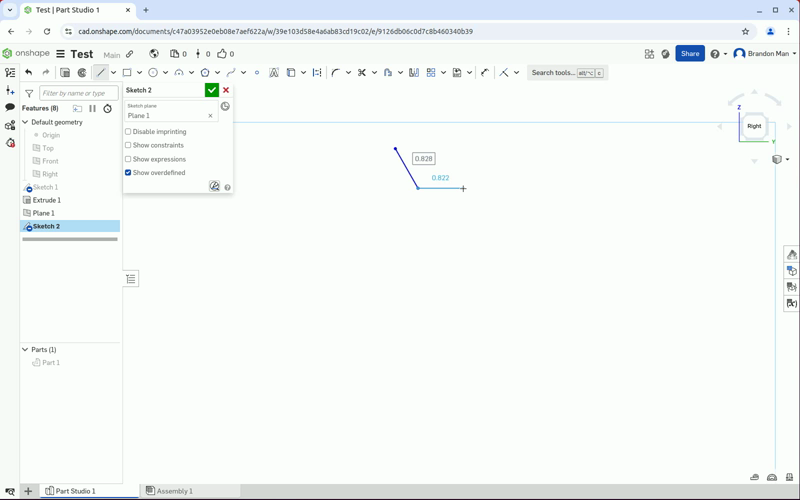
scroll(-6)
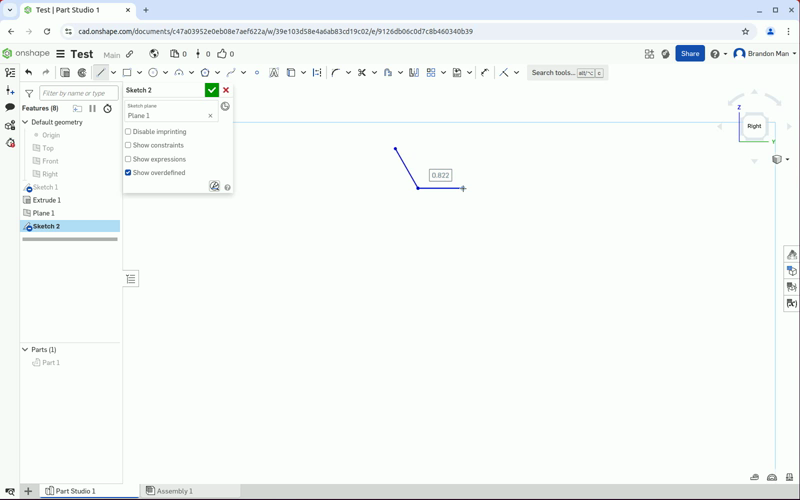
scroll(-6)
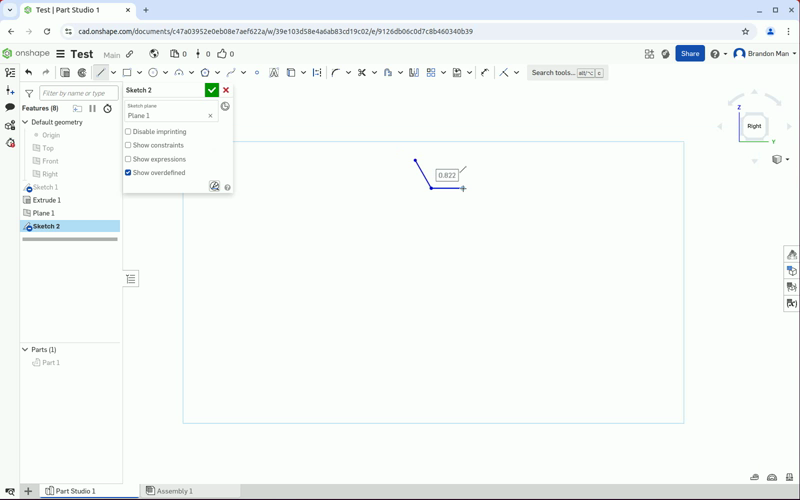
scroll(-6)
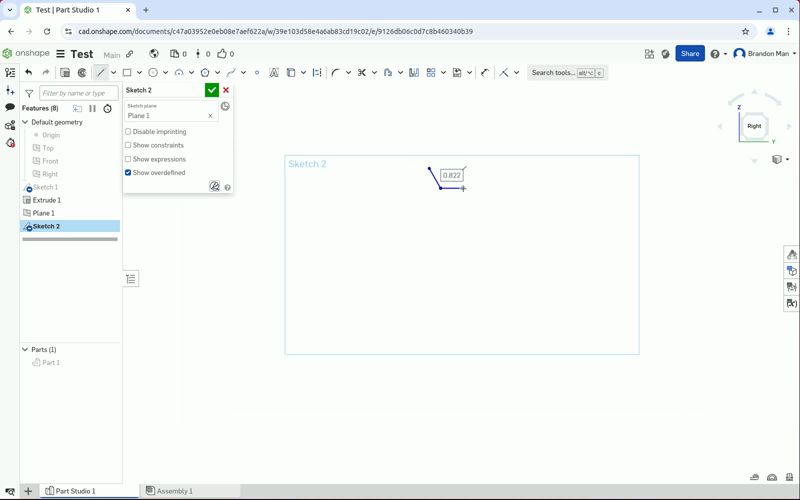
scroll(-6)
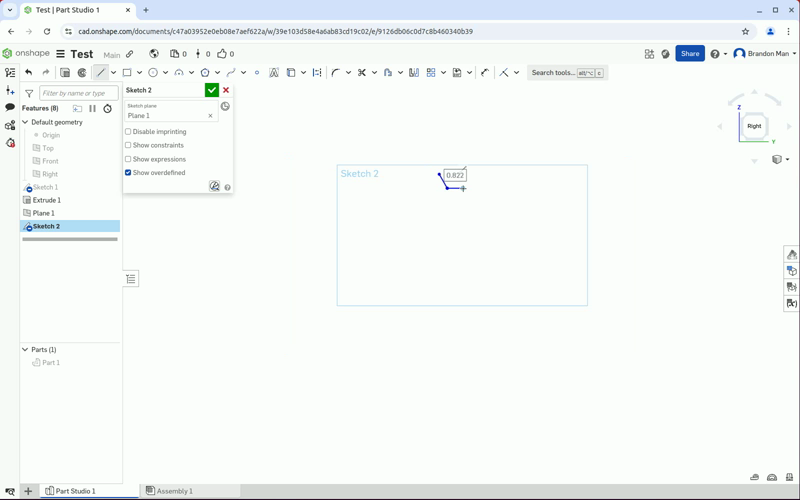
scroll(-6)
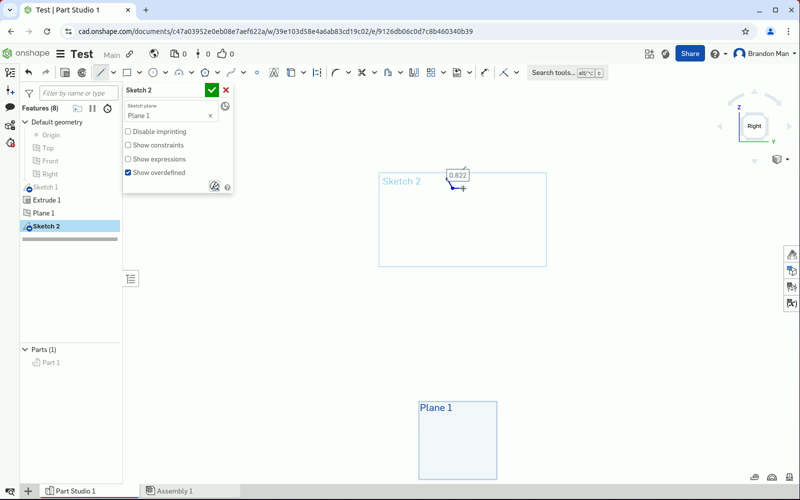
scroll(-6)
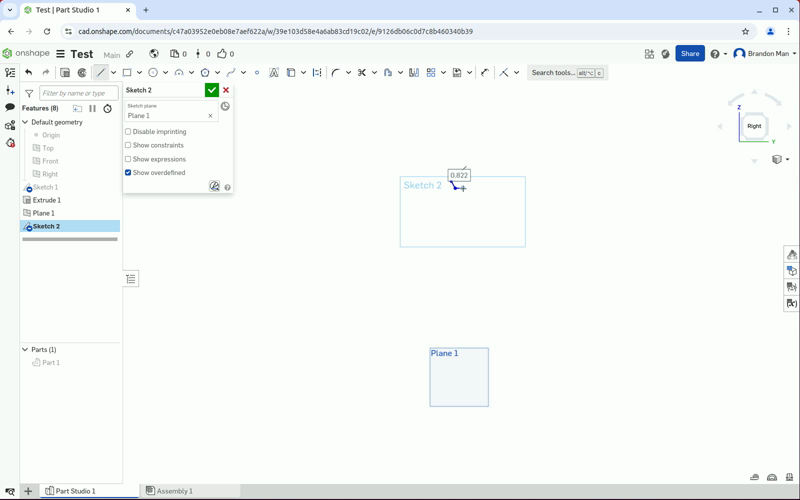
scroll(-6)
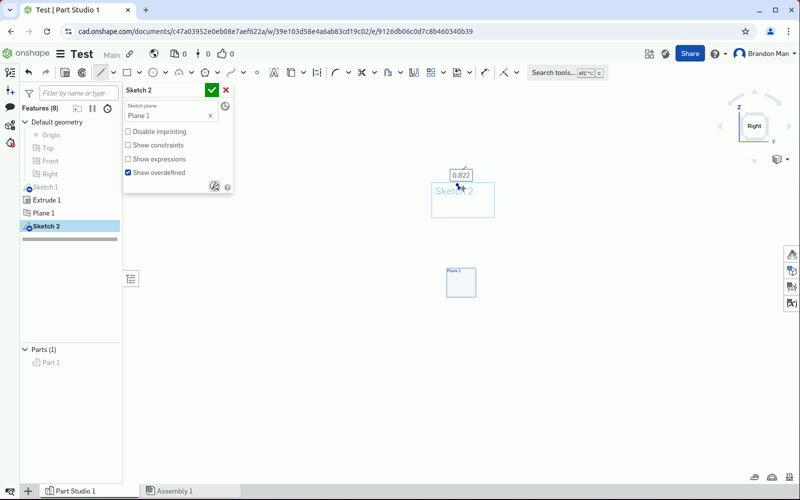
key_up(shift)
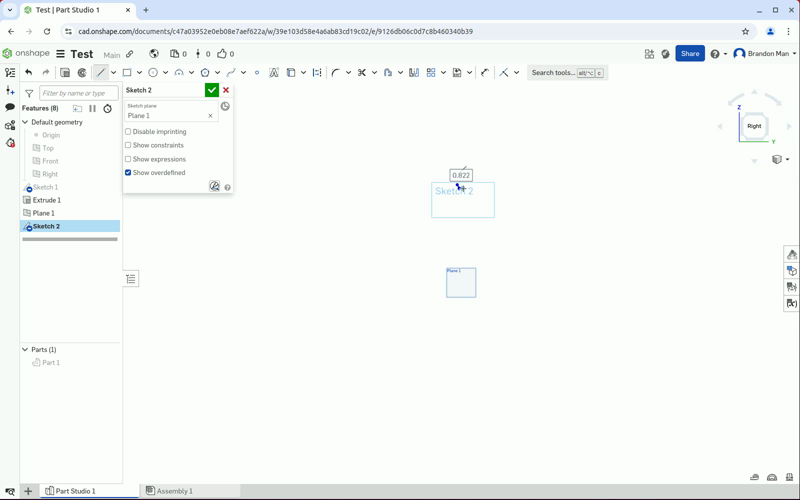
key_down(shift)
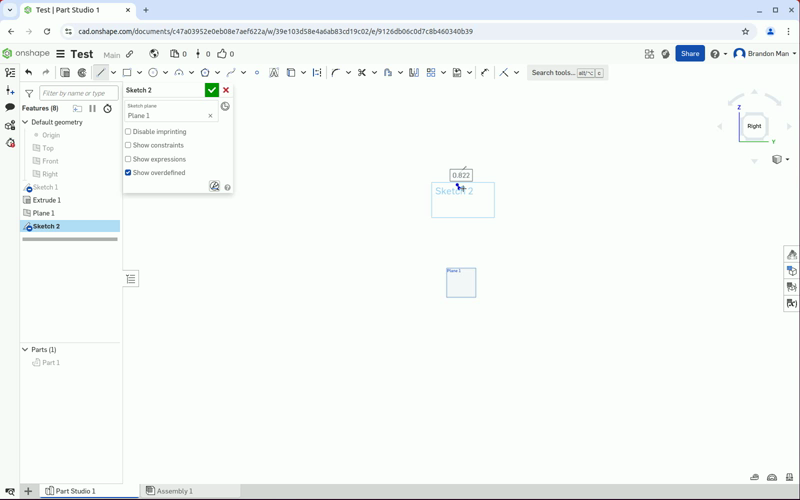
mouse_move(493, 188)
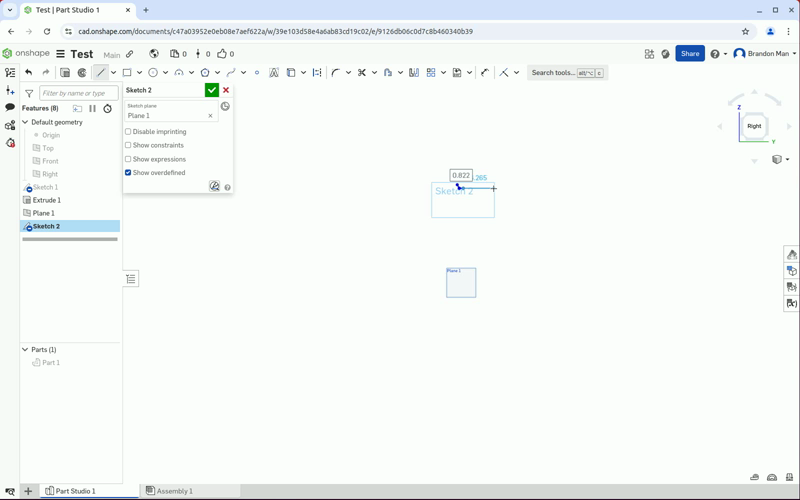
mouse_move(465, 184)
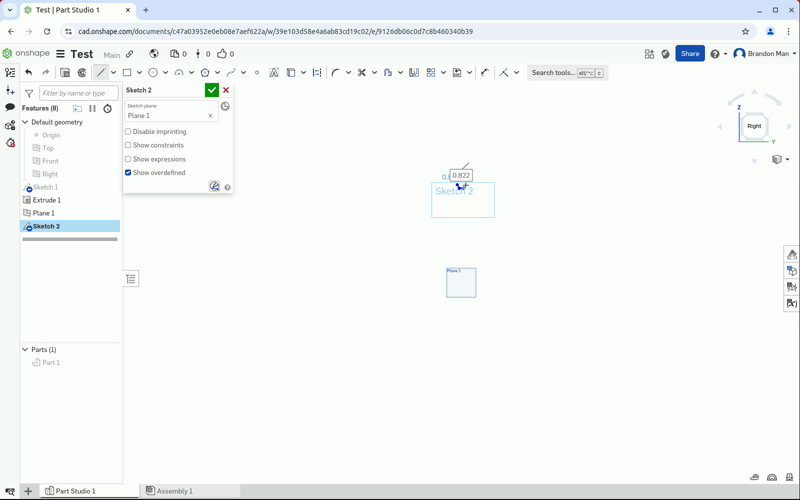
scroll(6)
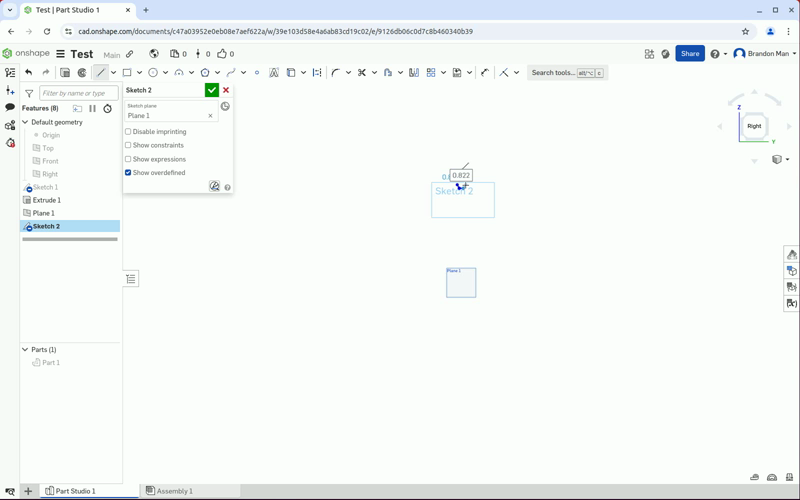
scroll(6)
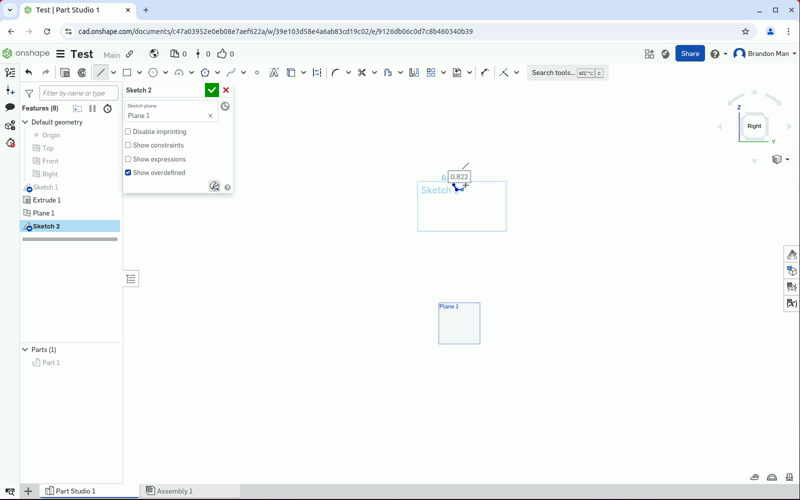
scroll(6)
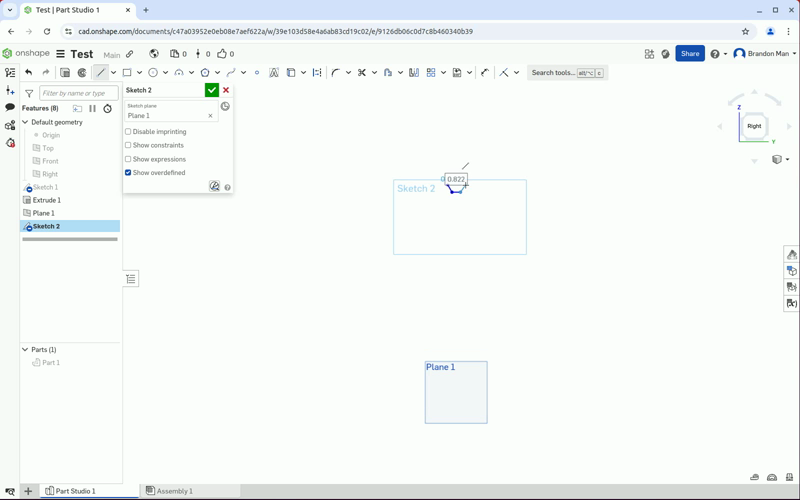
scroll(6)
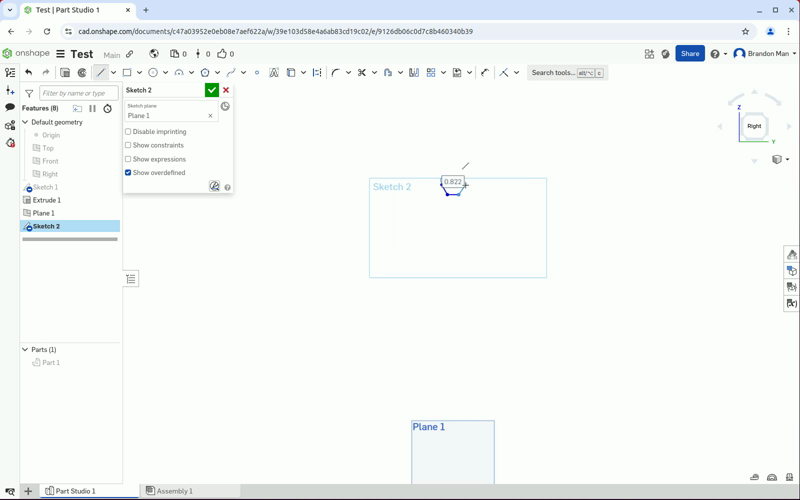
scroll(6)
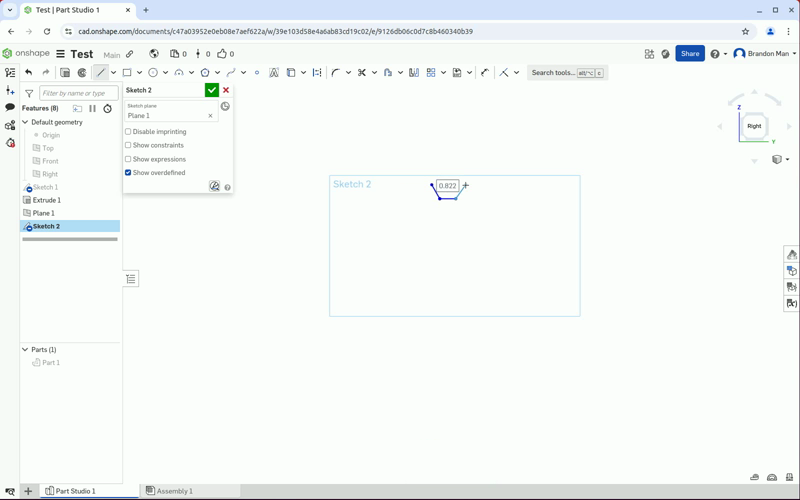
scroll(6)
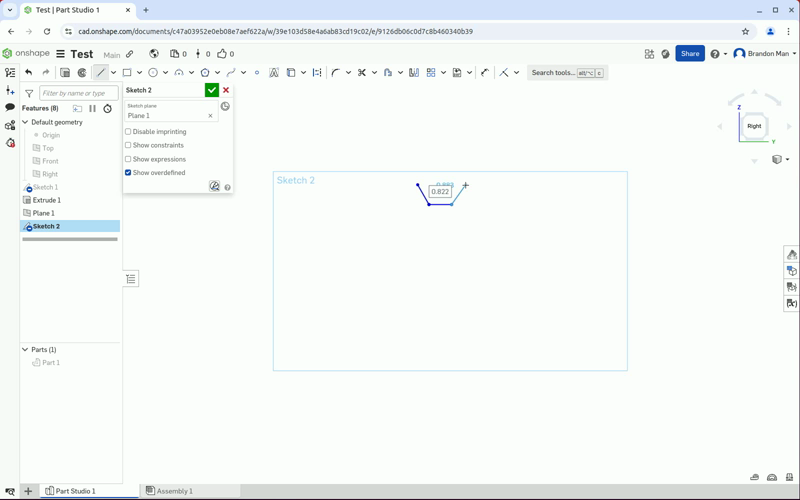
scroll(6)
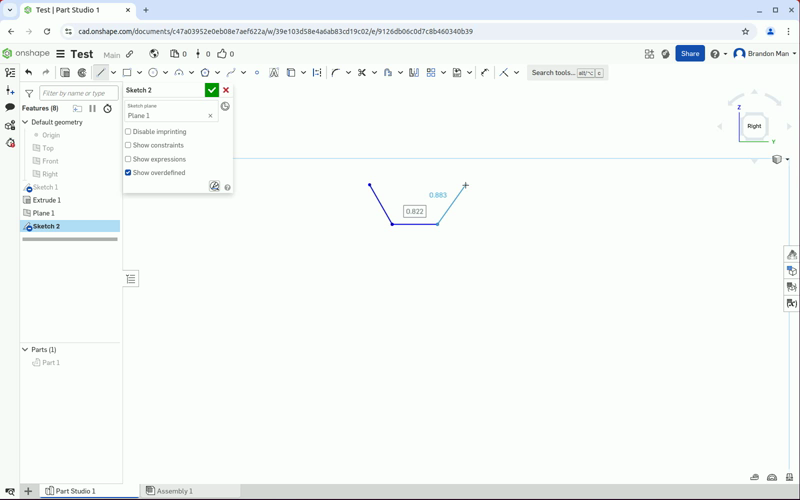
click(465, 184)
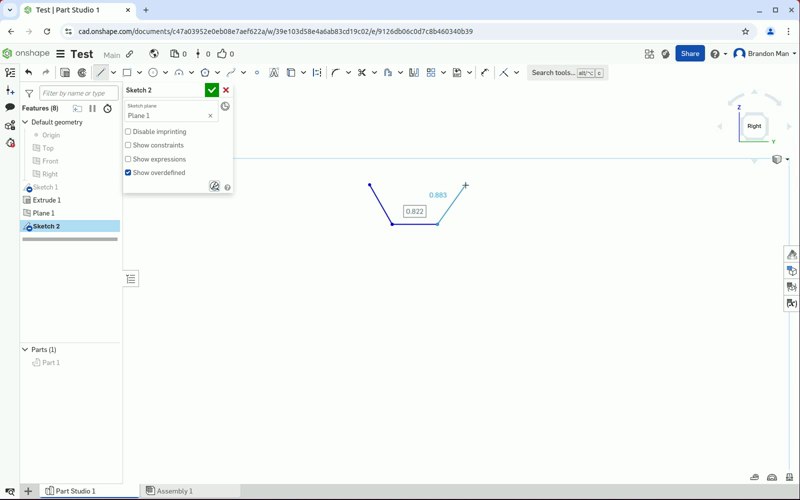
scroll(-6)
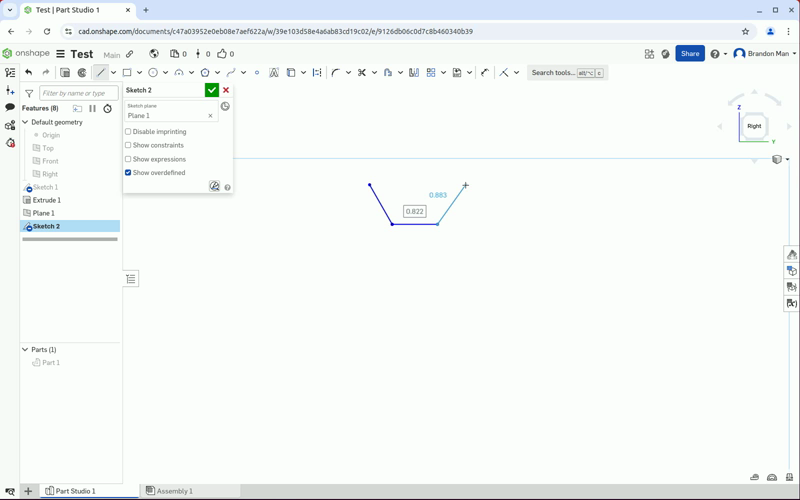
scroll(-6)
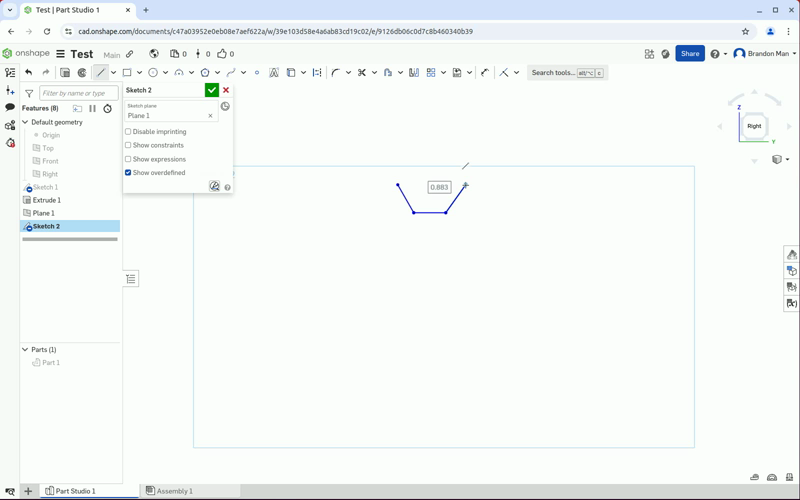
scroll(-6)
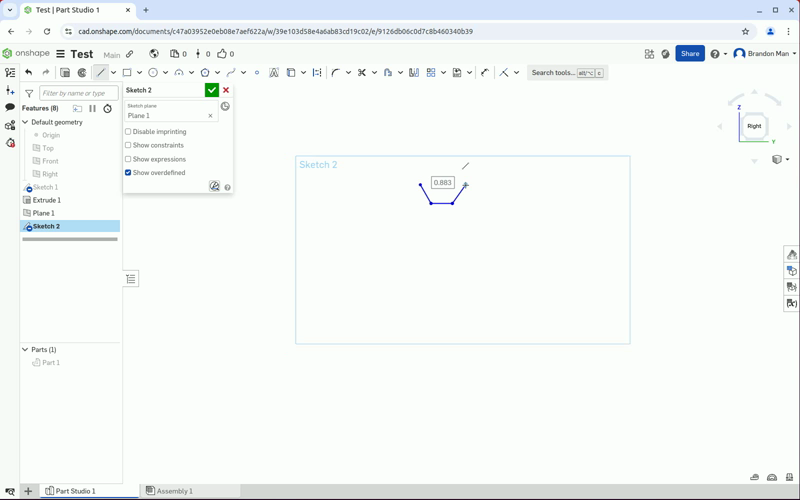
scroll(-6)
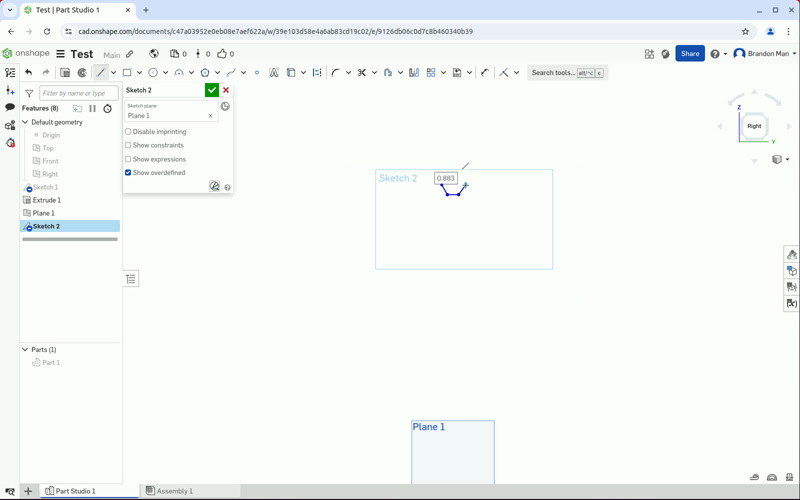
scroll(-6)
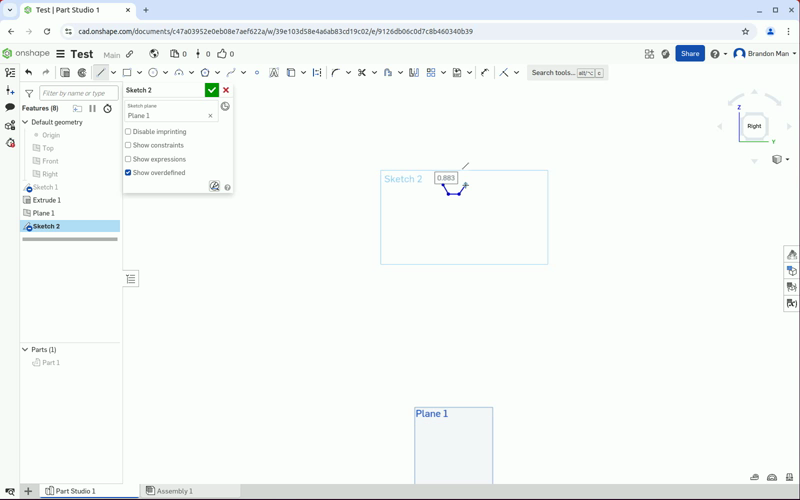
scroll(-6)
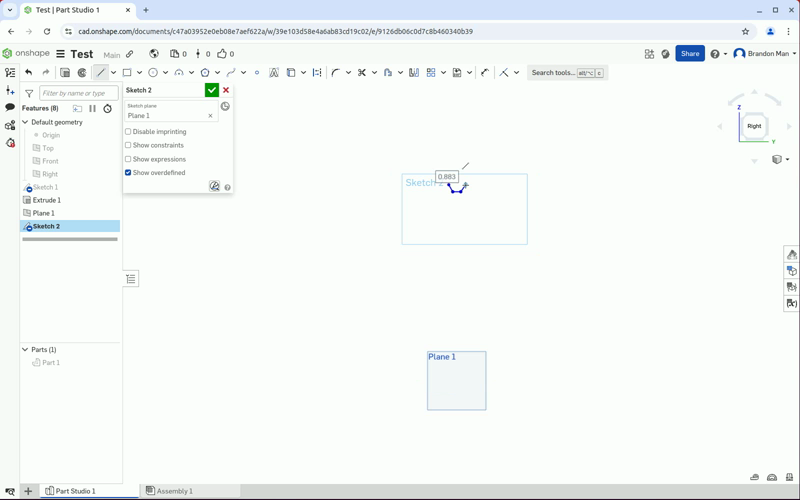
scroll(-6)
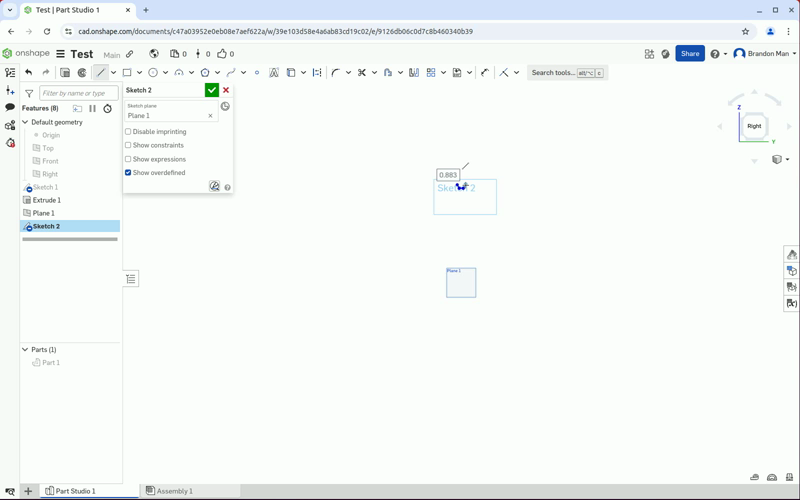
key_up(shift)
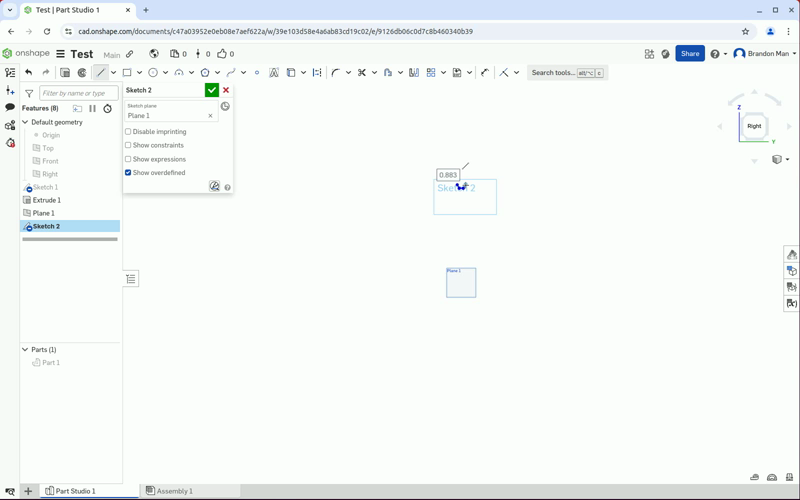
key_down(shift)
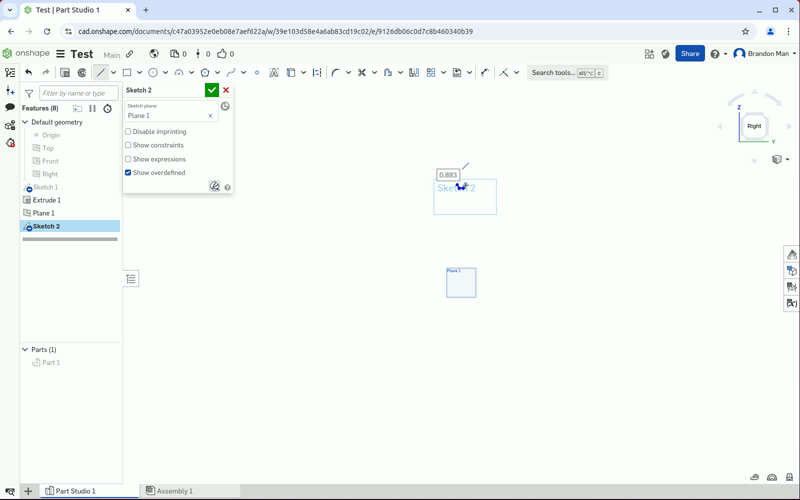
mouse_move(495, 184)
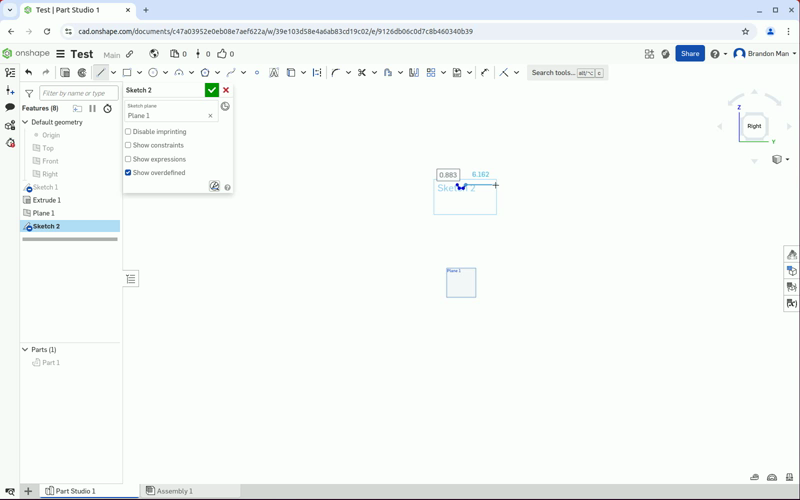
mouse_move(463, 180)
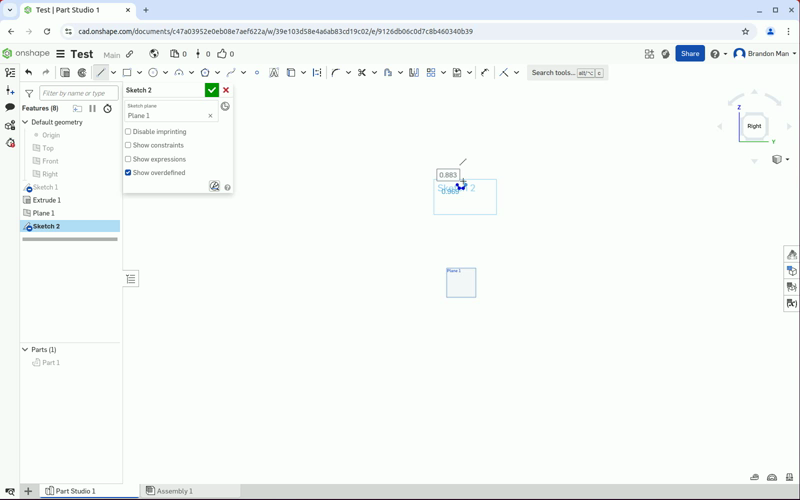
scroll(6)
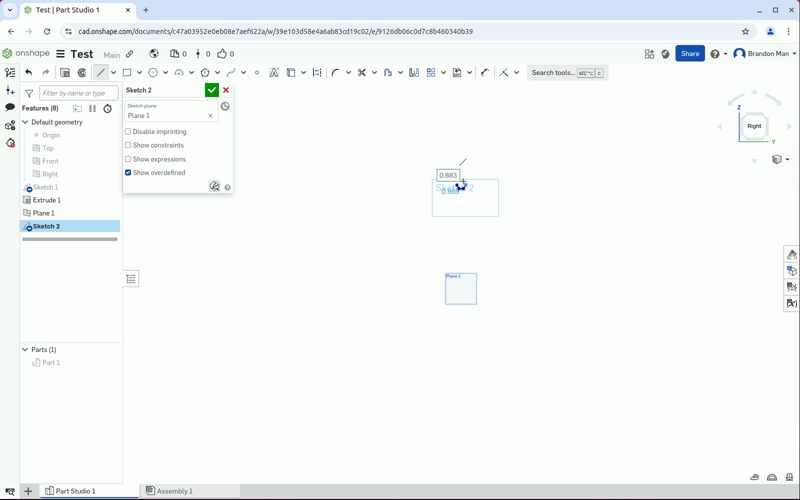
scroll(6)
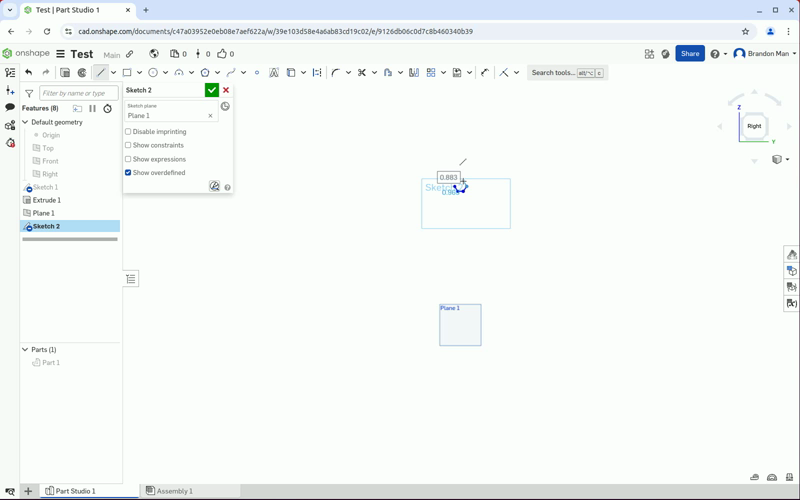
scroll(6)
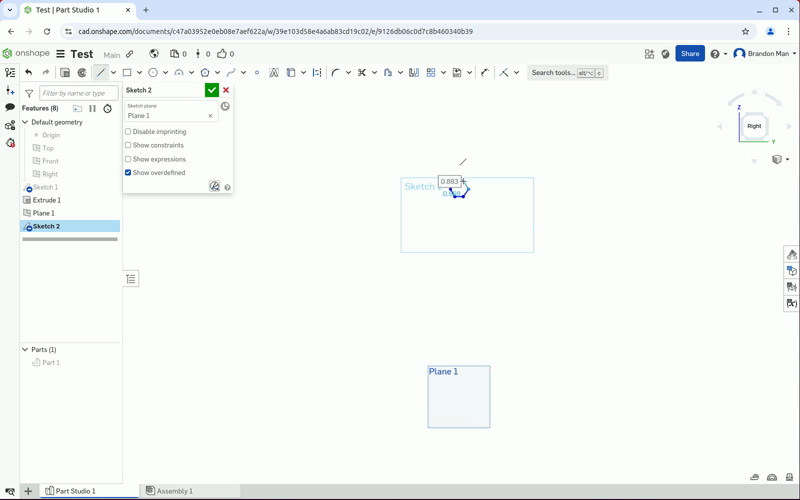
scroll(6)
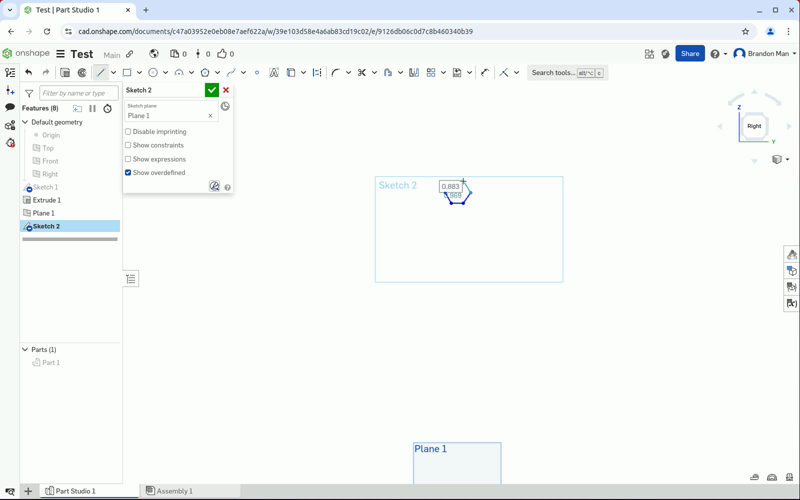
scroll(6)
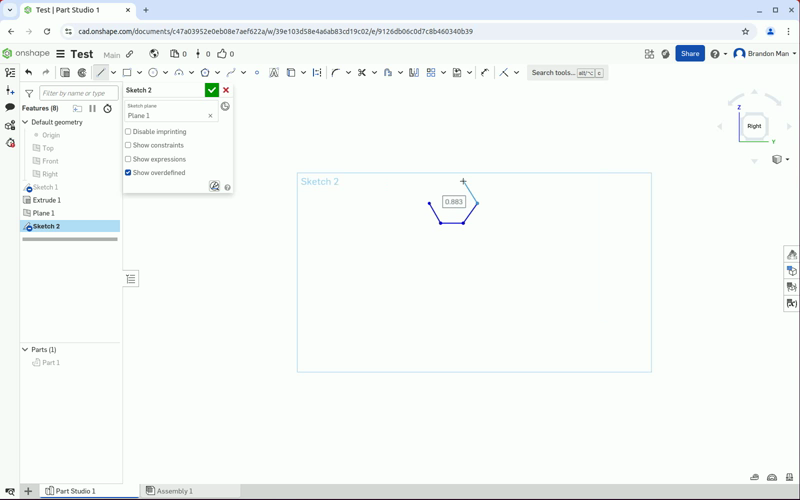
scroll(6)
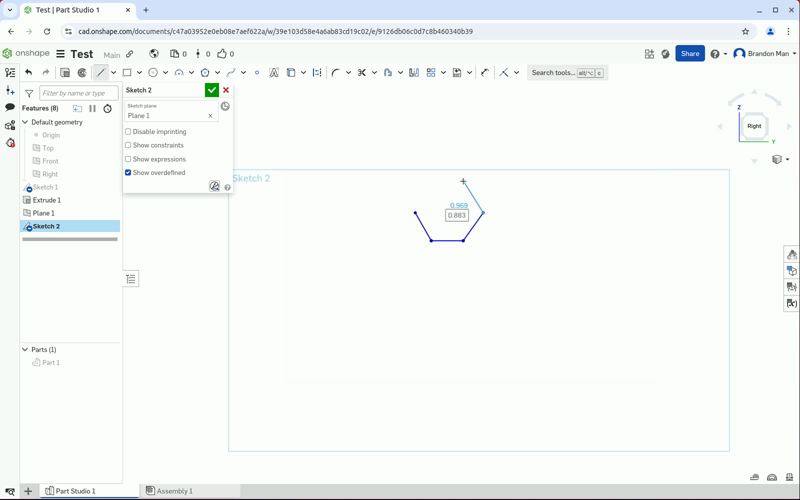
scroll(6)
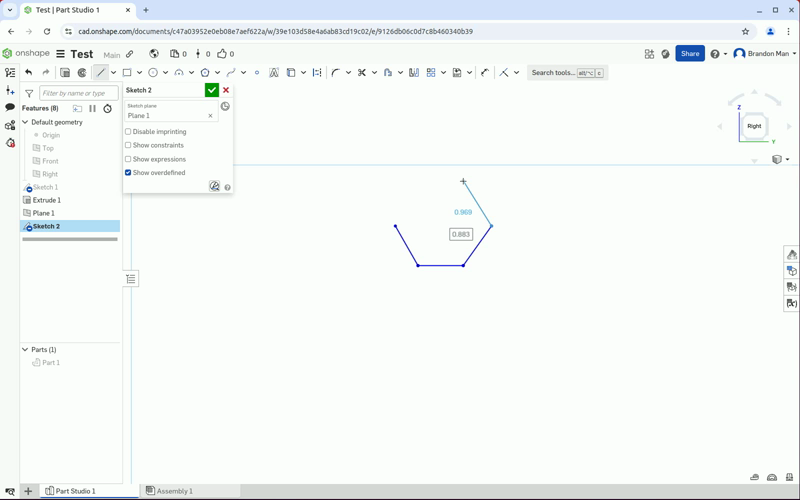
click(463, 180)
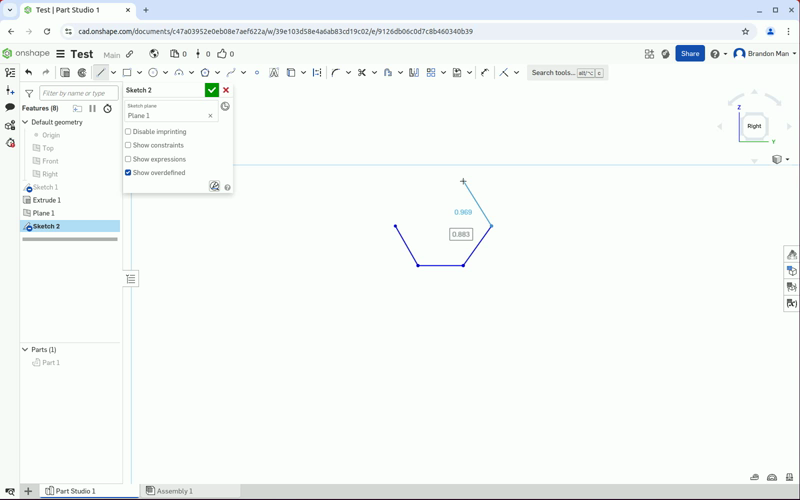
scroll(-6)
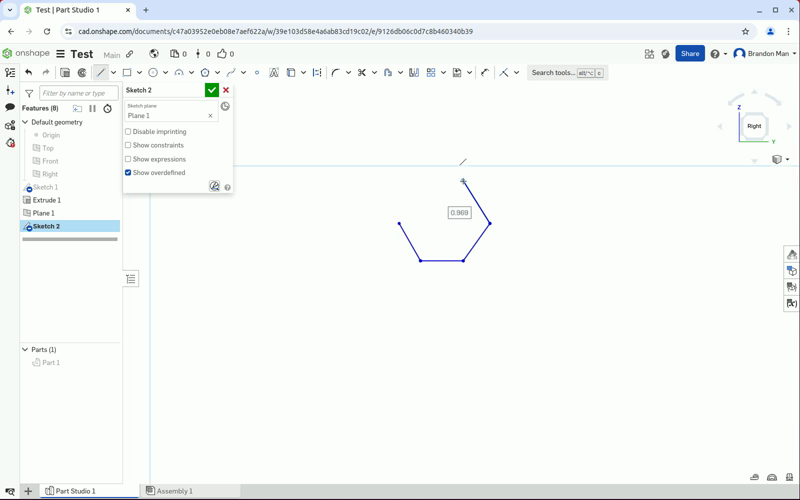
scroll(-6)
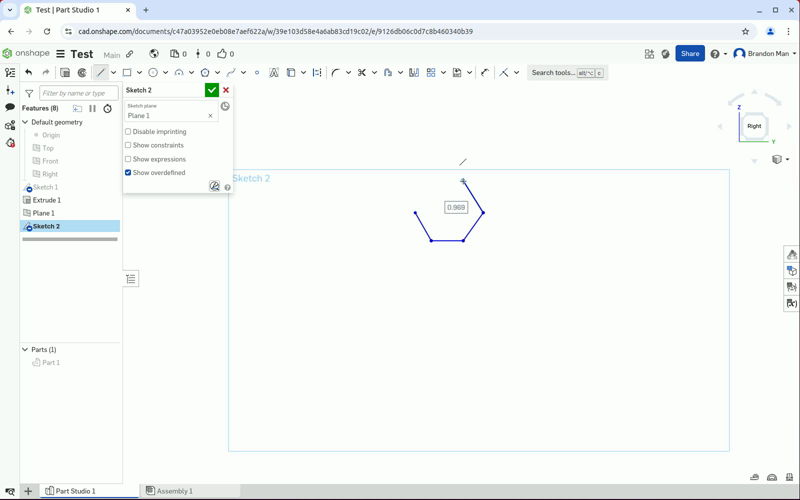
scroll(-6)
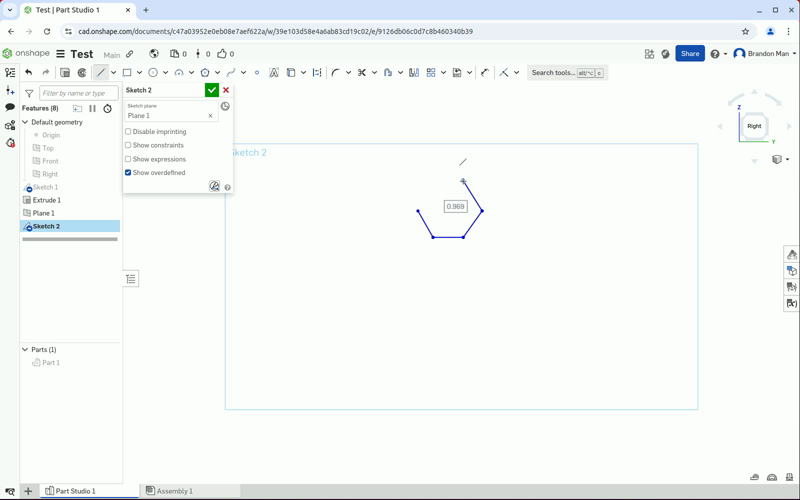
scroll(-6)
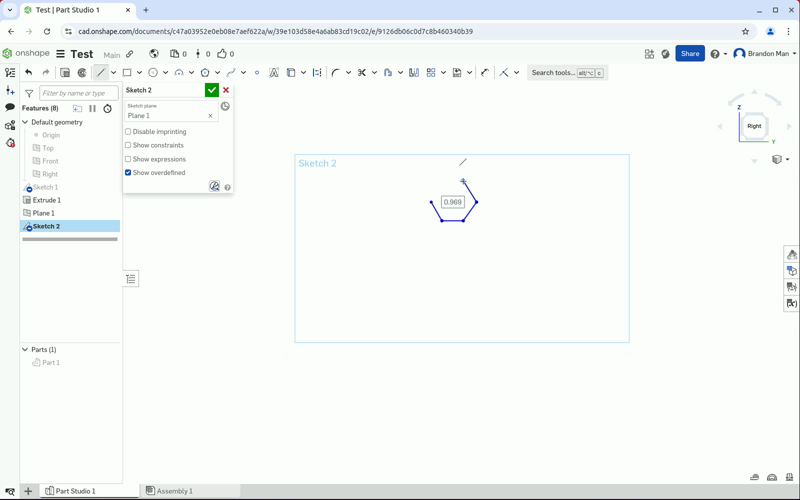
scroll(-6)
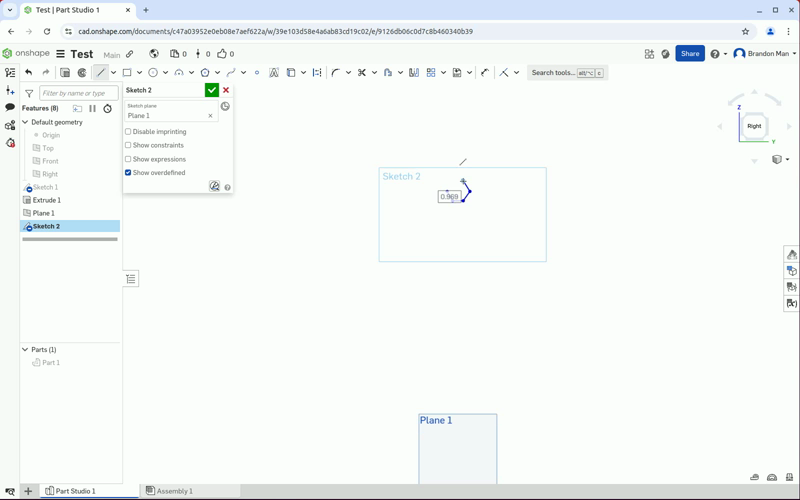
scroll(-6)
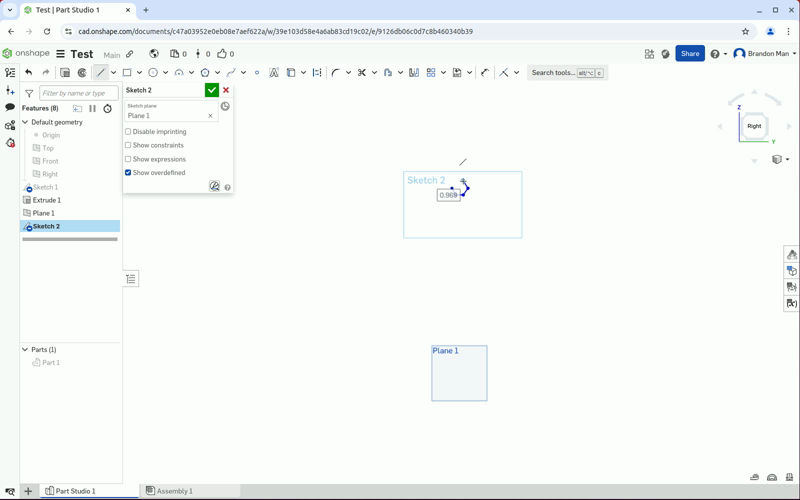
scroll(-6)
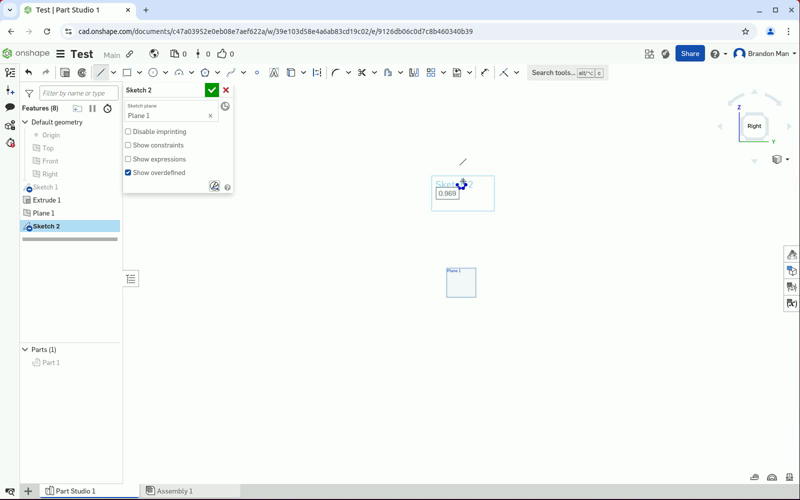
key_up(shift)
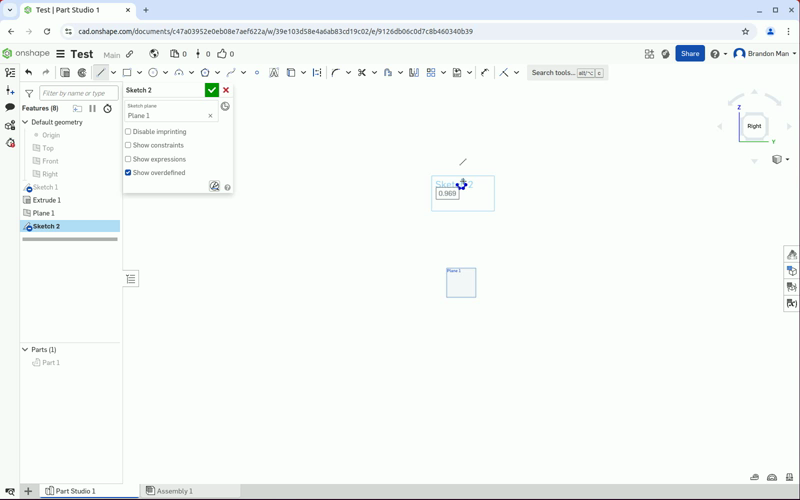
key_down(shift)
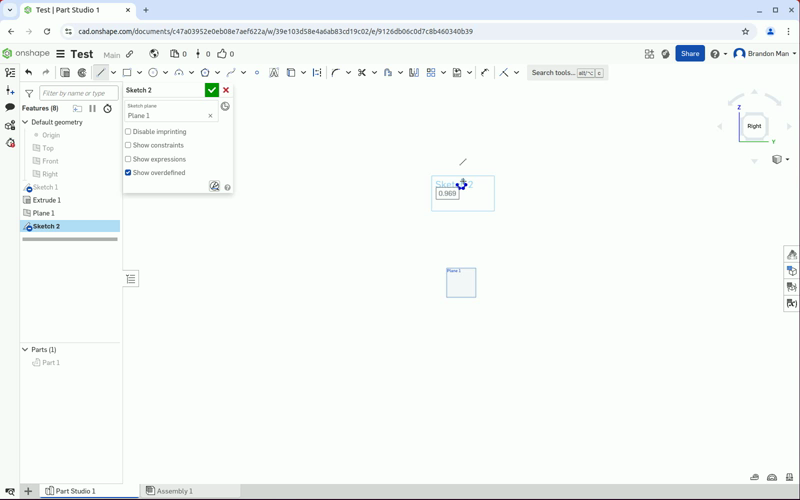
mouse_move(493, 180)
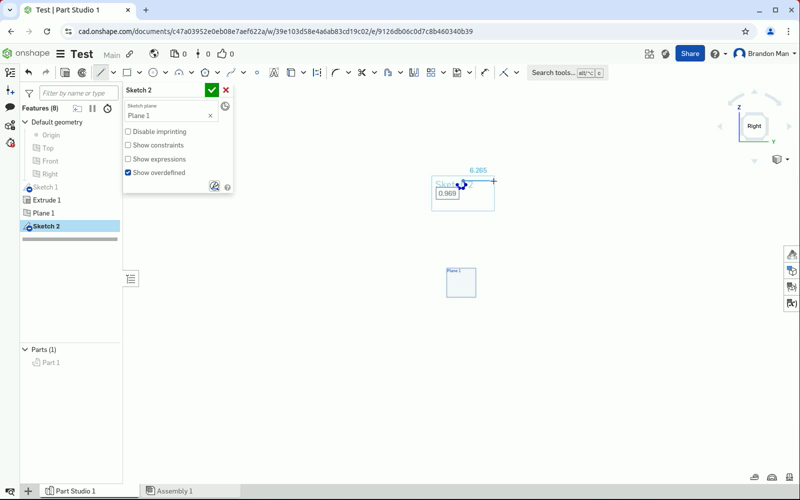
mouse_move(459, 180)
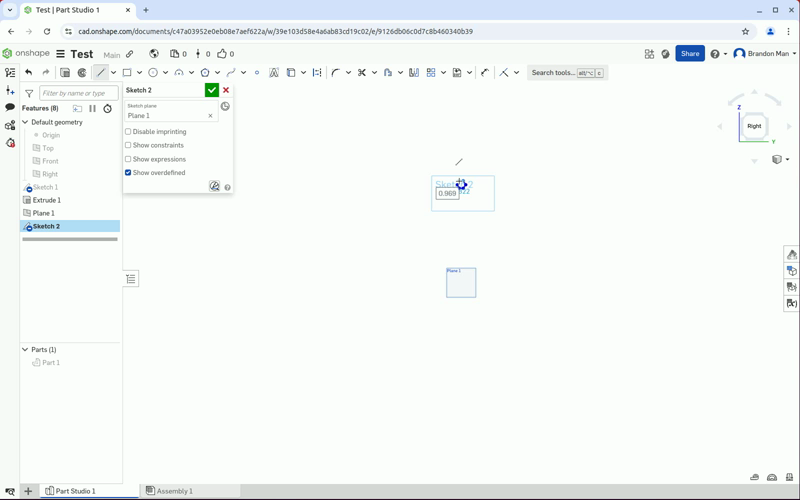
scroll(6)
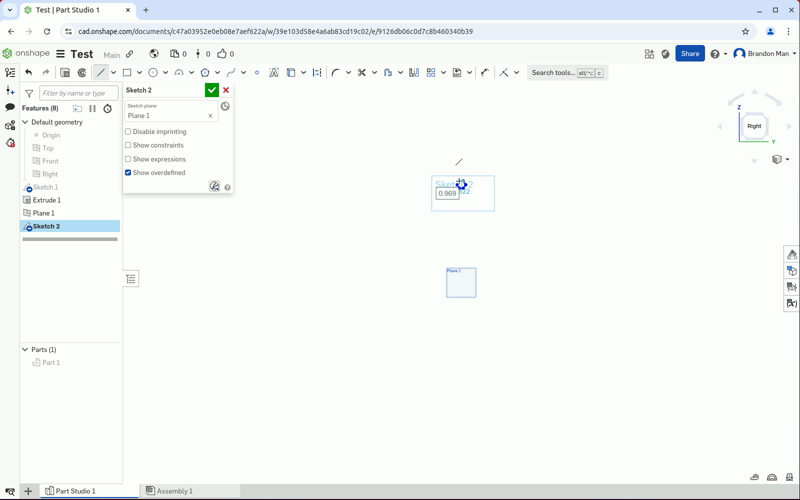
scroll(6)
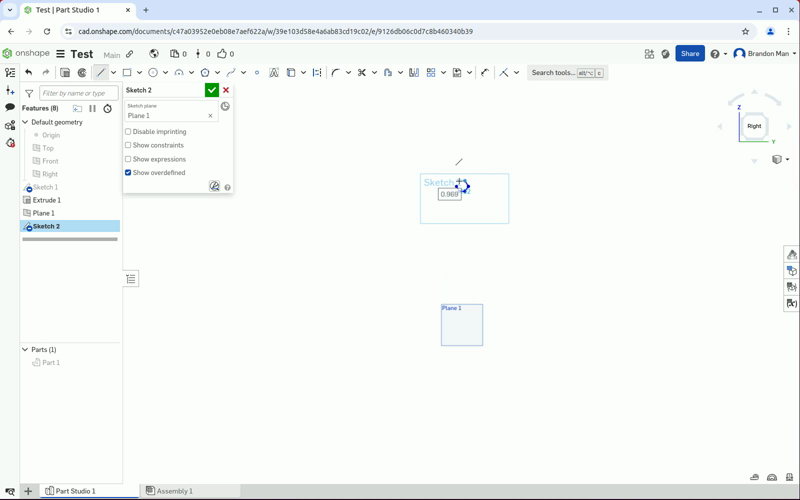
scroll(6)
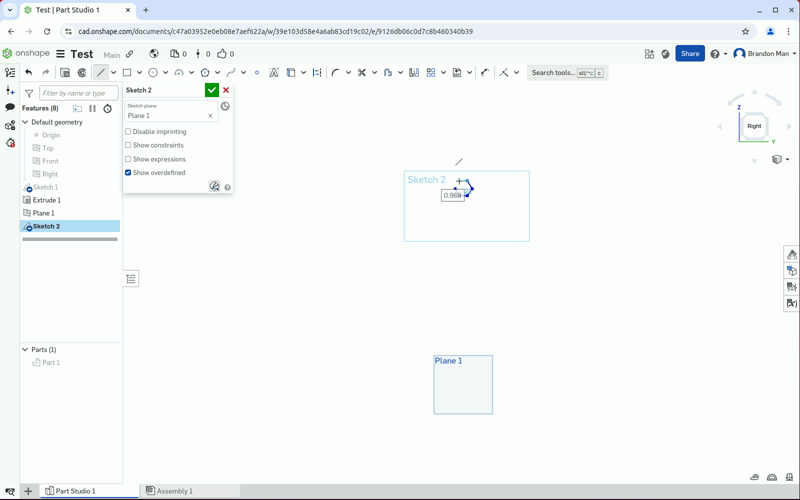
scroll(6)
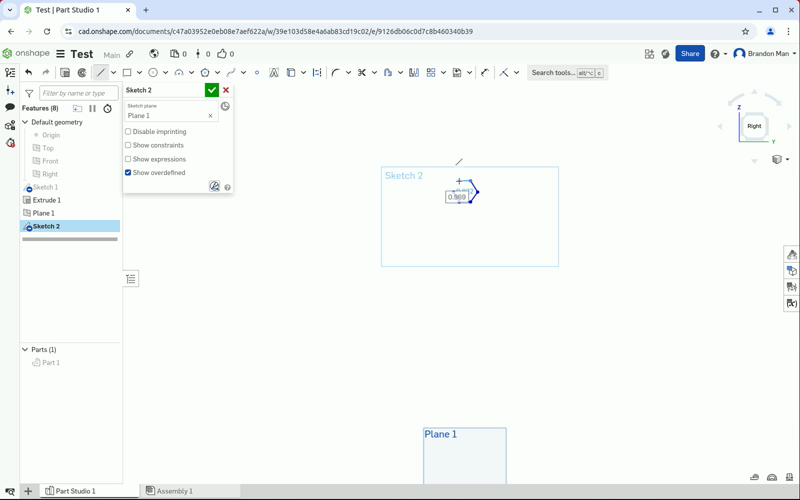
scroll(6)
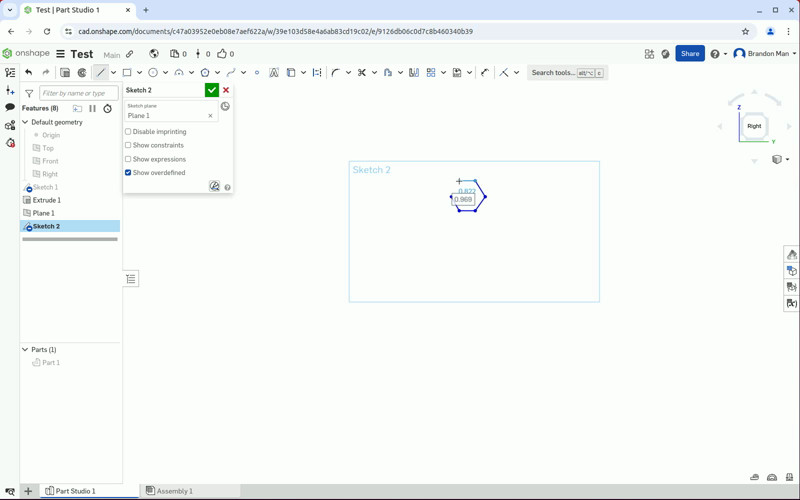
scroll(6)
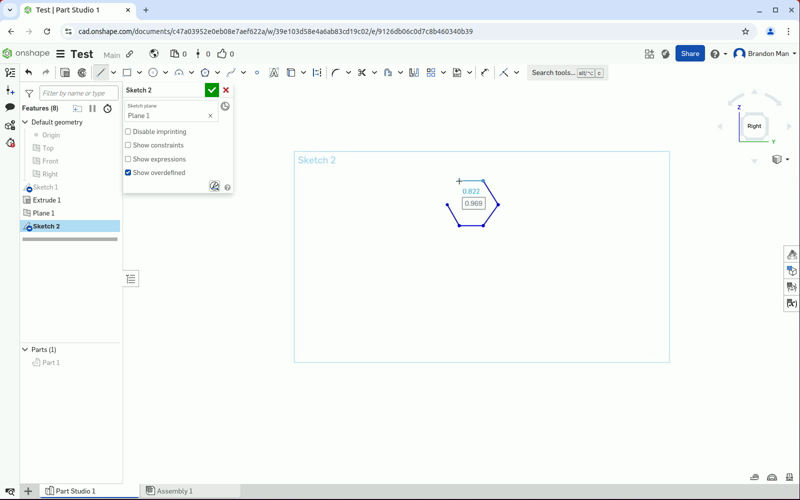
scroll(6)
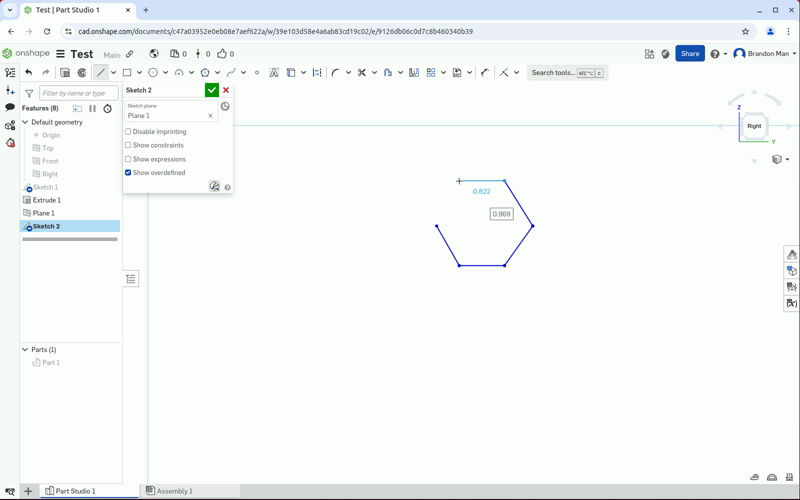
click(459, 180)
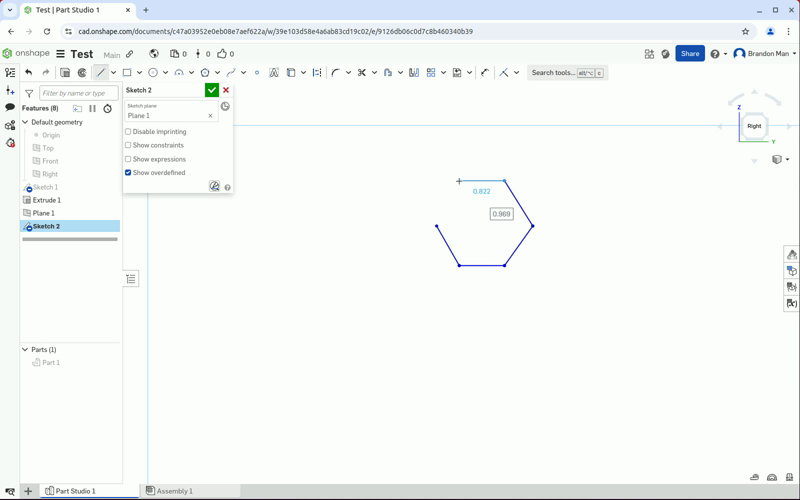
scroll(-6)
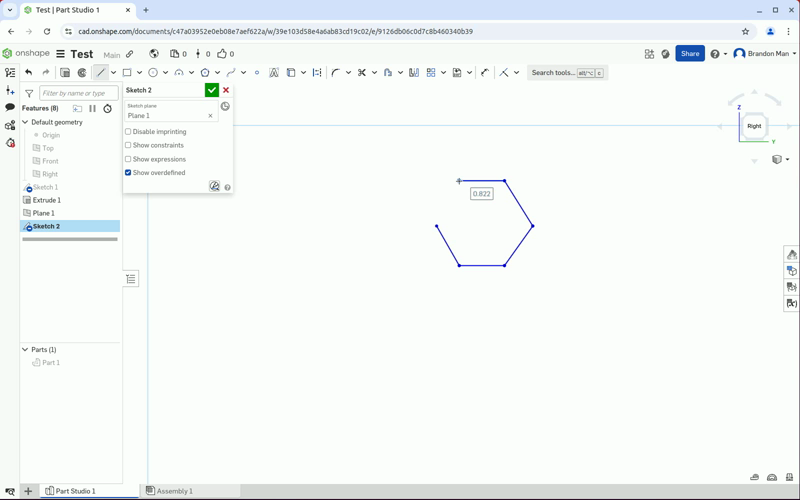
scroll(-6)
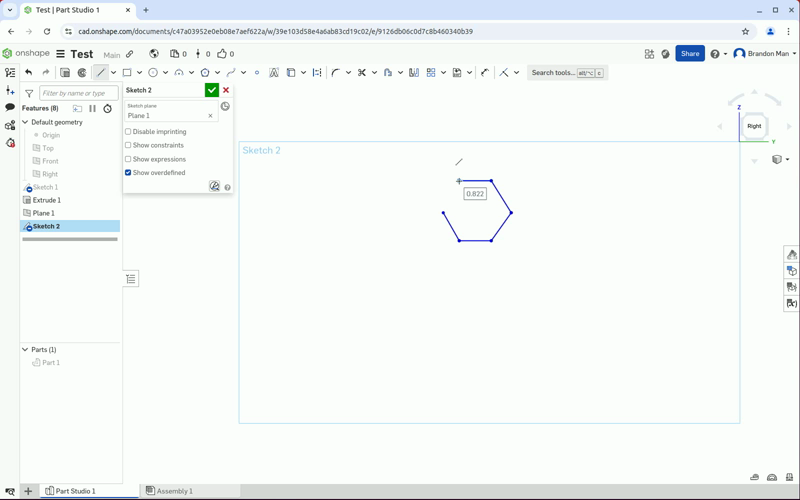
scroll(-6)
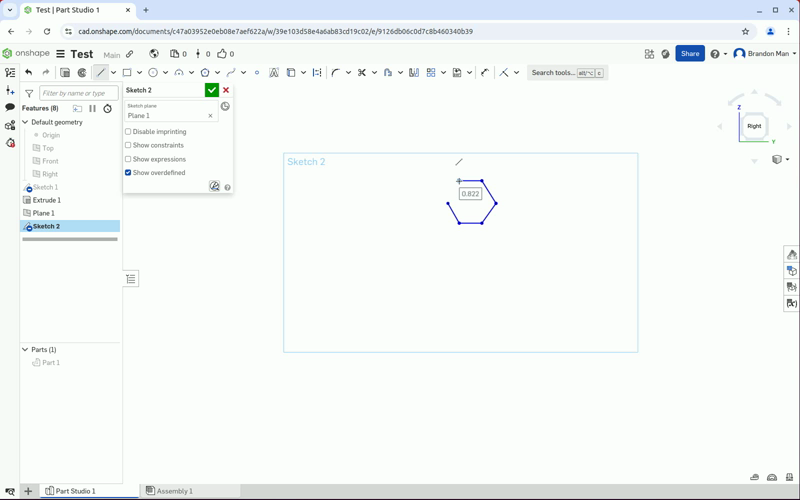
scroll(-6)
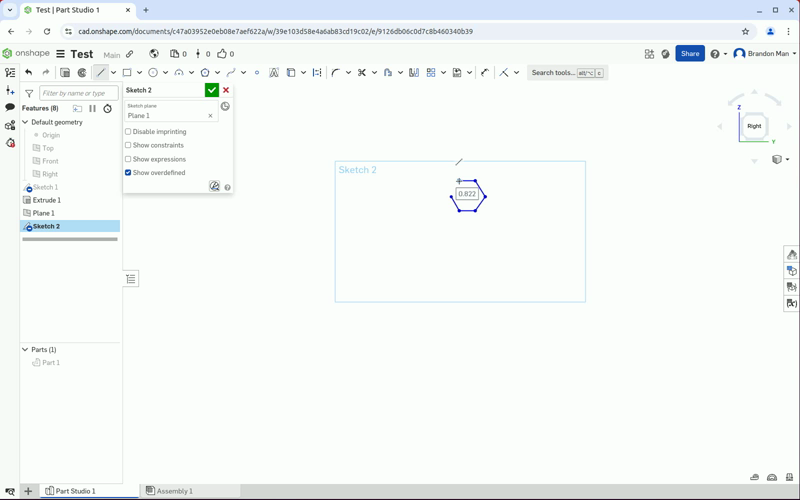
scroll(-6)
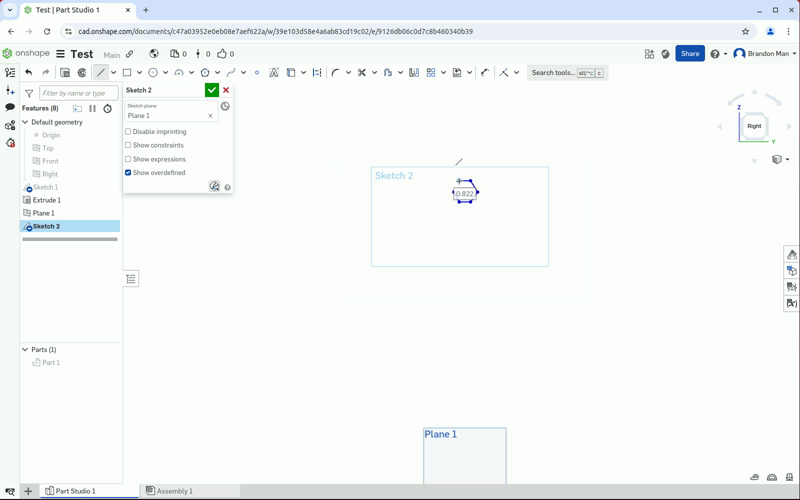
scroll(-6)
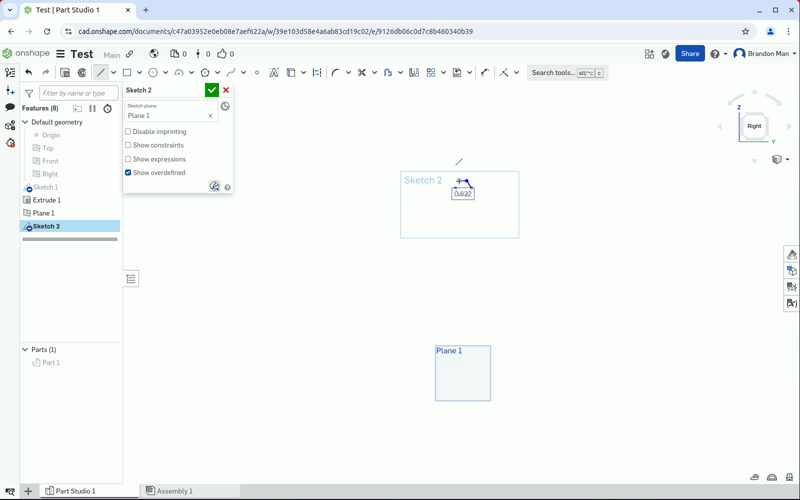
scroll(-6)
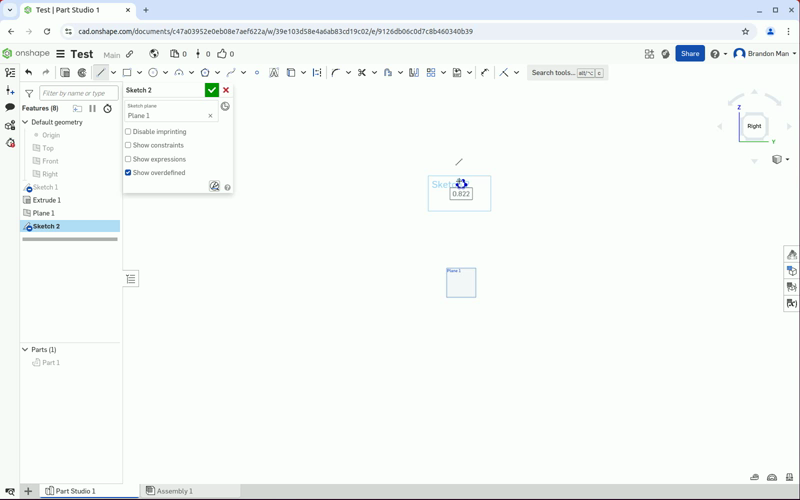
key_up(shift)
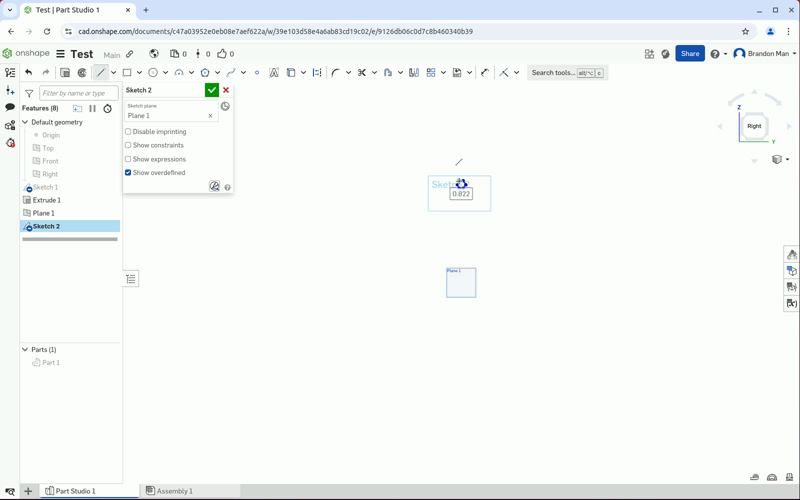
mouse_move(489, 180)
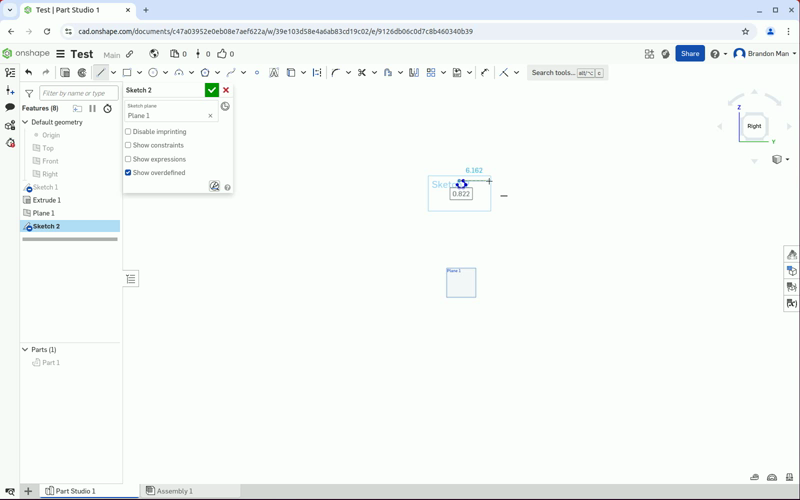
key_down(shift)
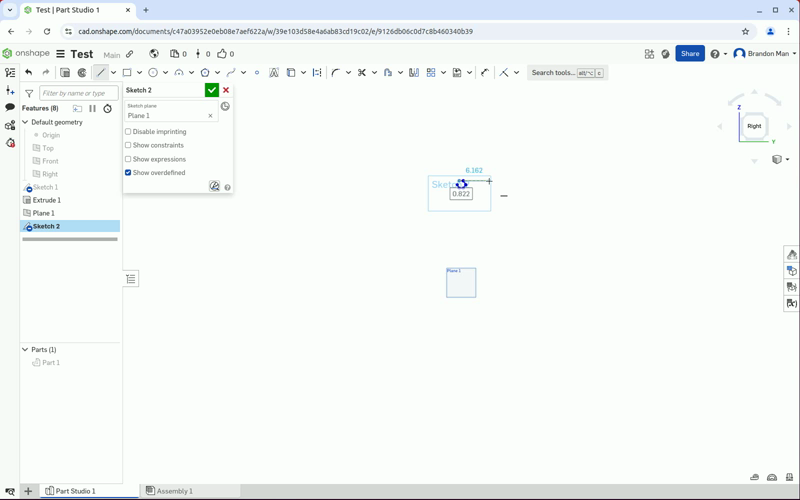
mouse_move(457, 184)
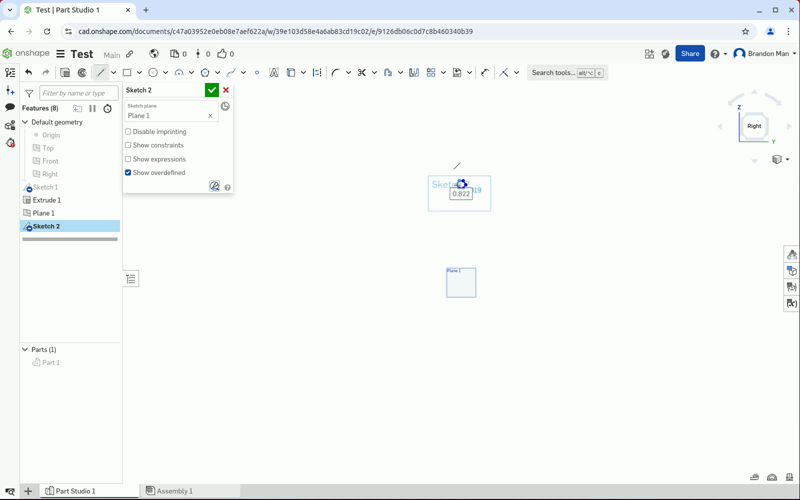
scroll(6)
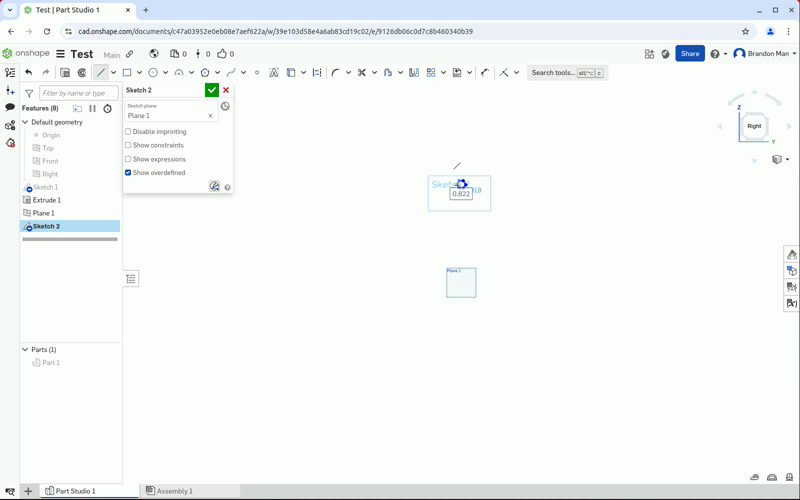
scroll(6)
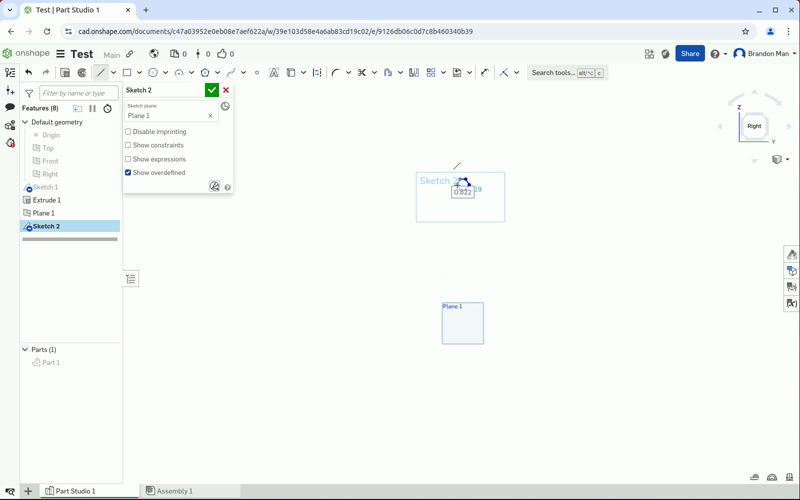
scroll(6)
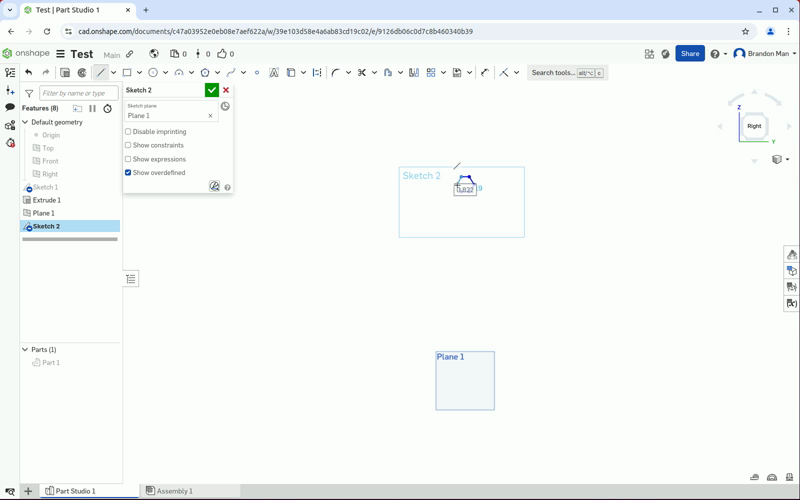
scroll(6)
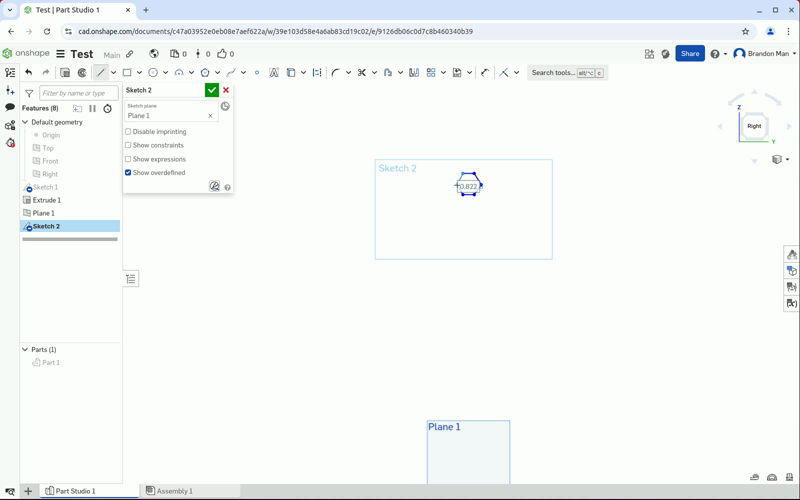
scroll(6)
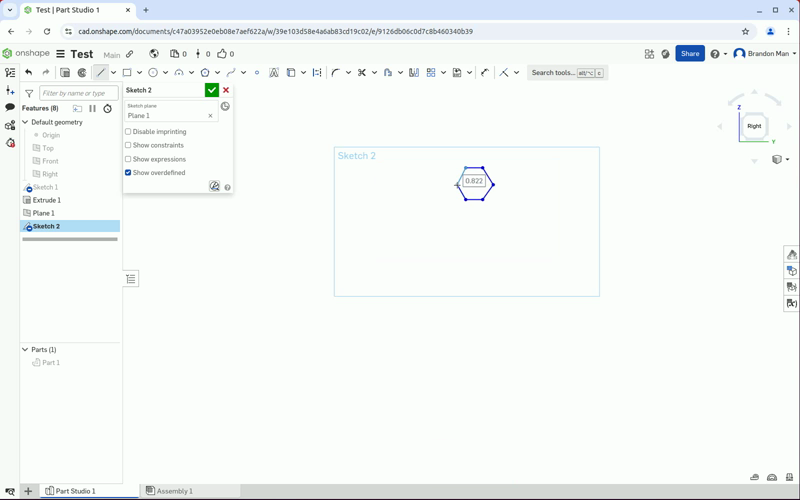
scroll(6)
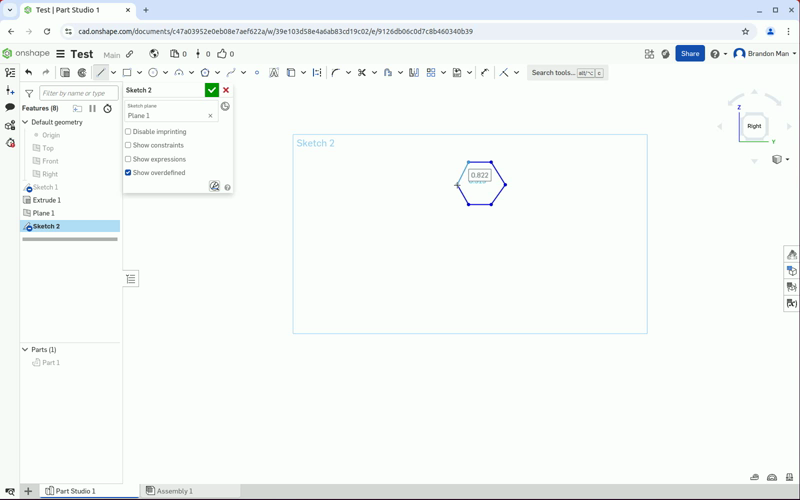
scroll(6)
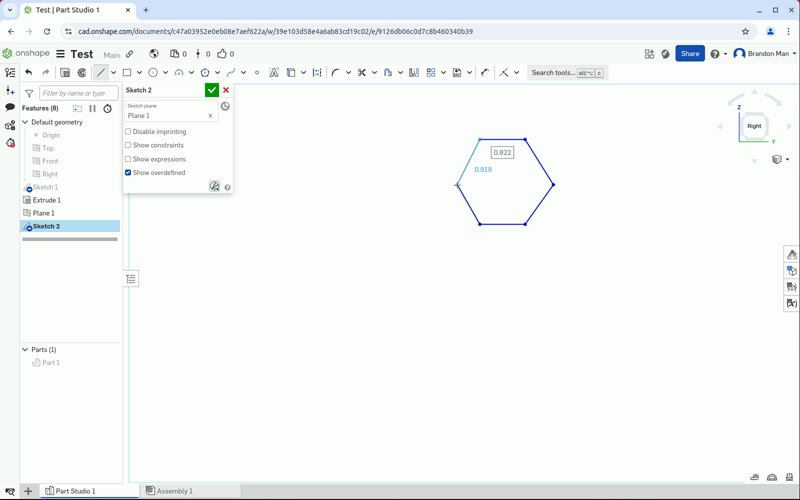
key_up(shift)
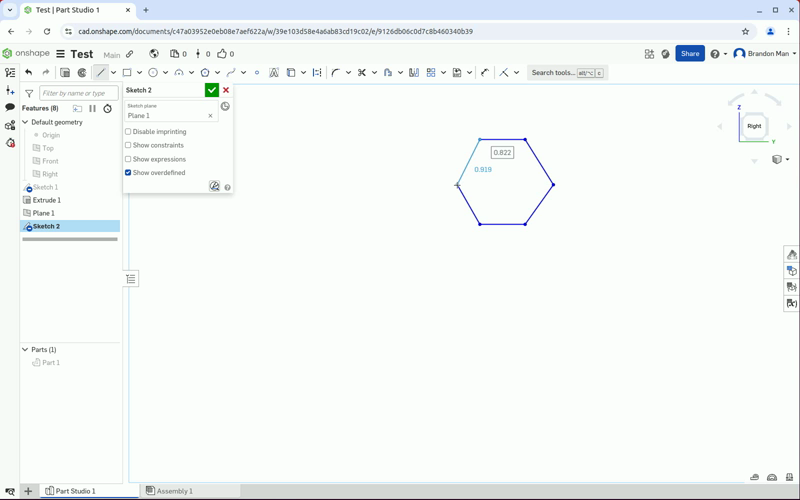
click(457, 184)
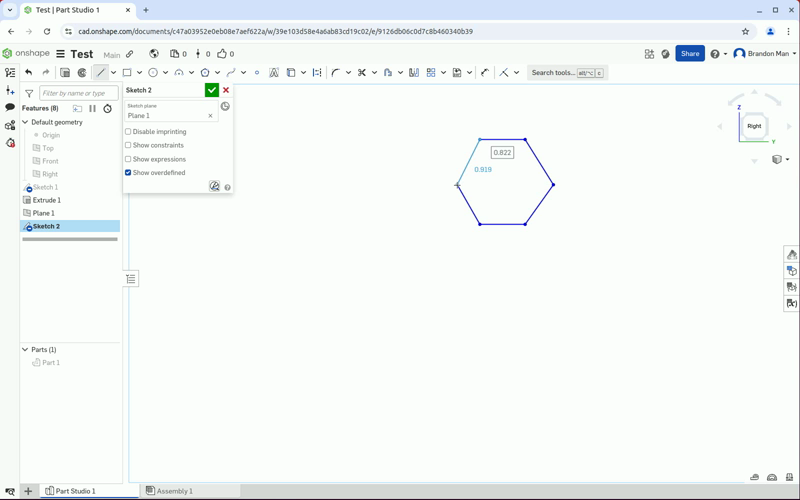
scroll(-6)
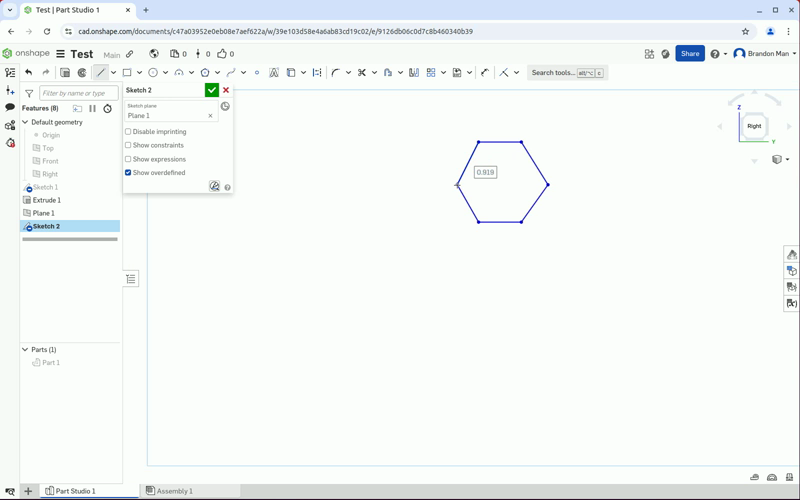
scroll(-6)
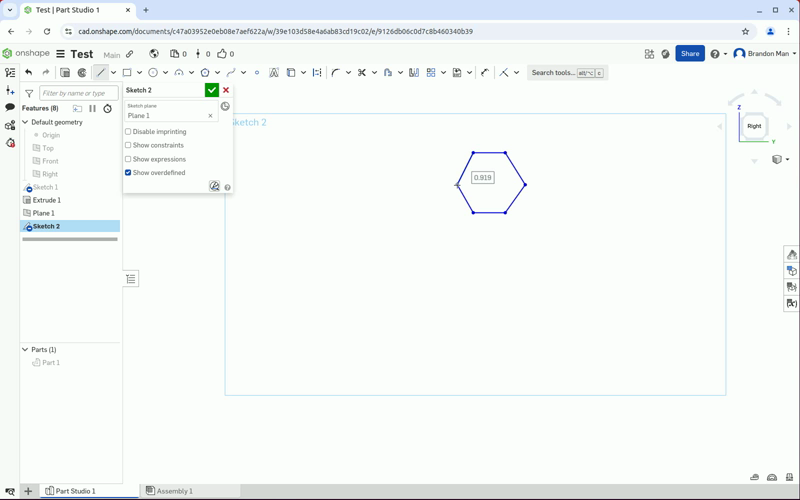
scroll(-6)
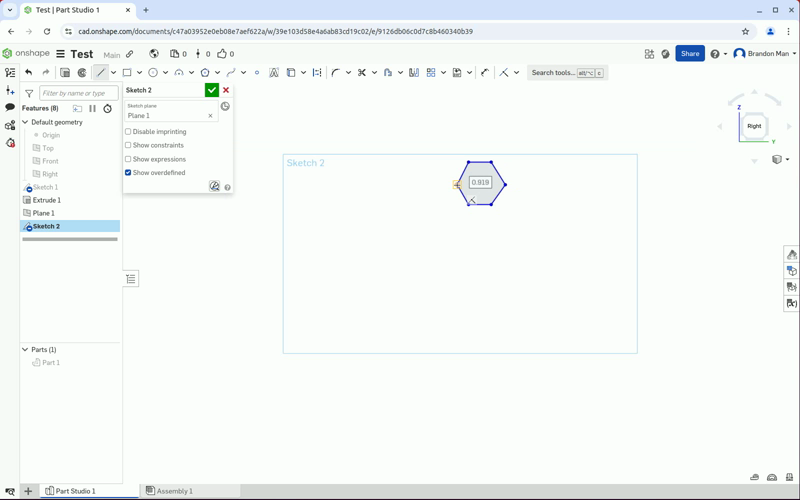
scroll(-6)
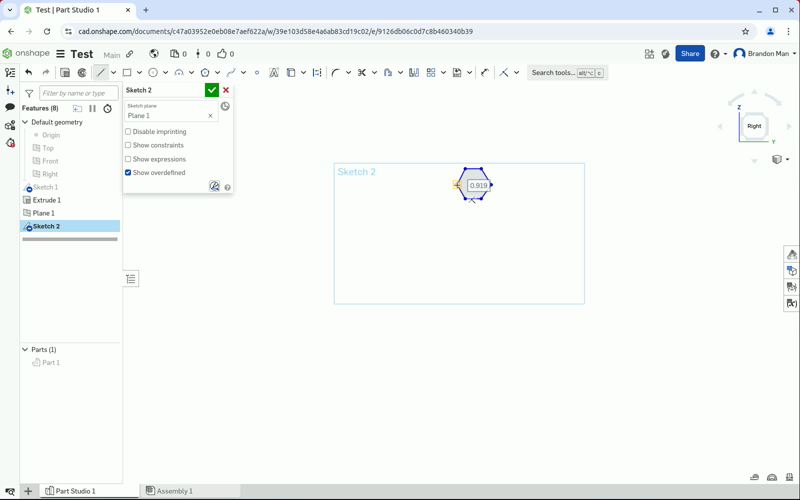
scroll(-6)
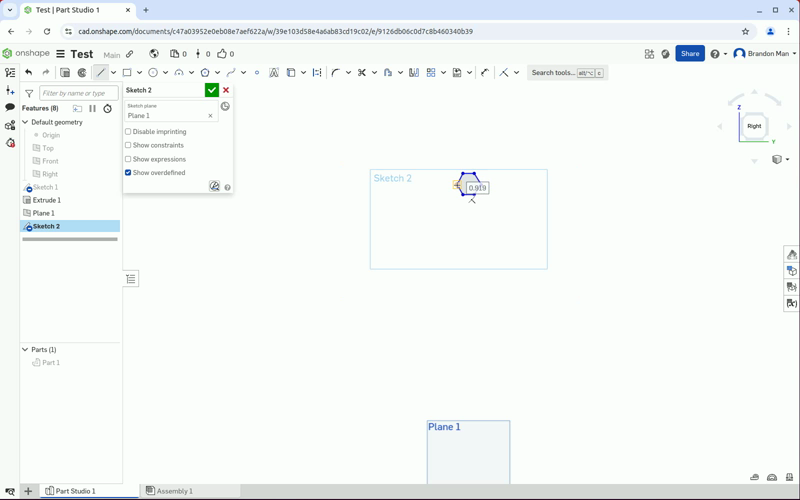
scroll(-6)
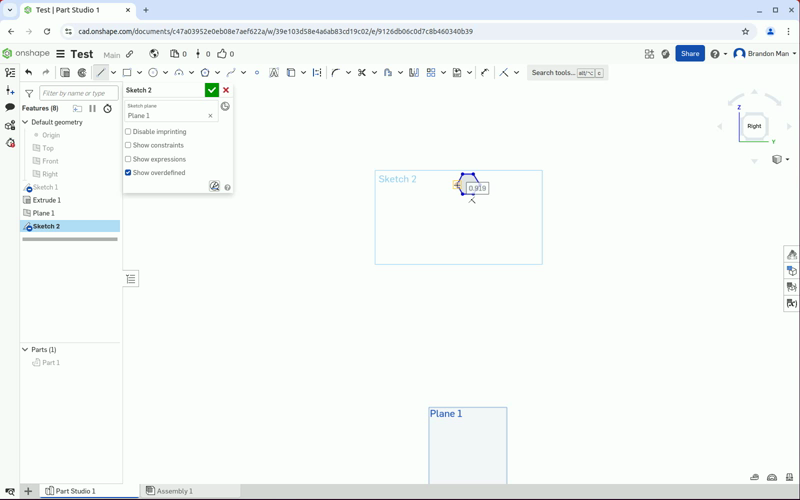
scroll(-6)
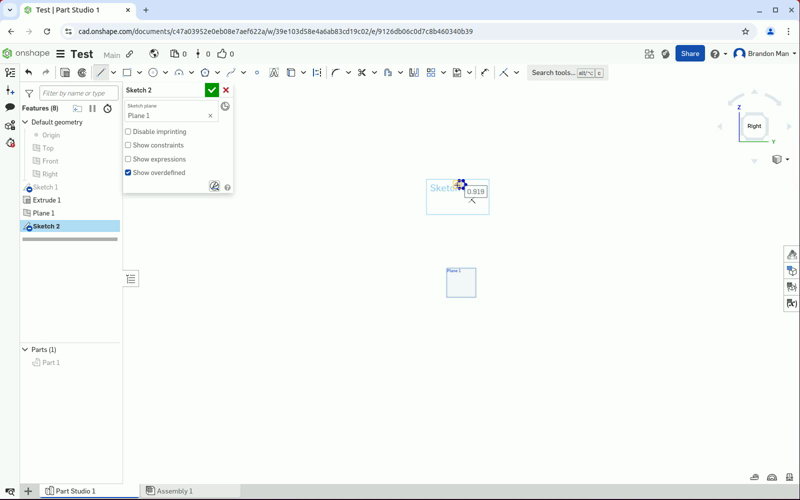
key(esc)
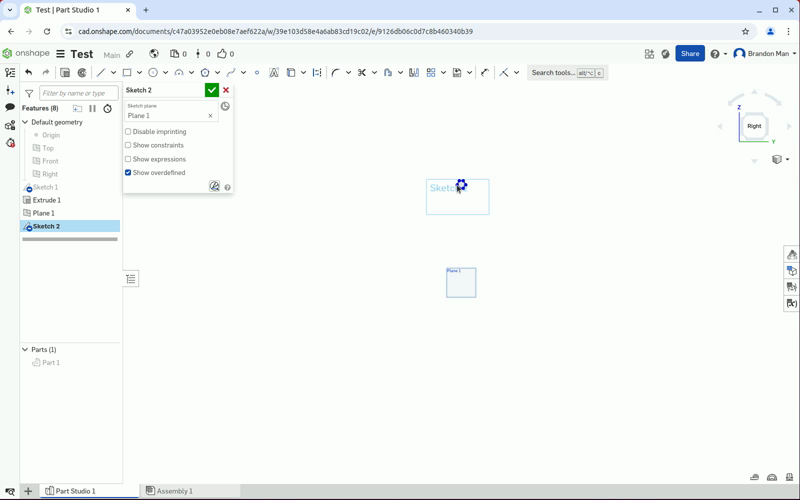
mouse_move(462, 187)
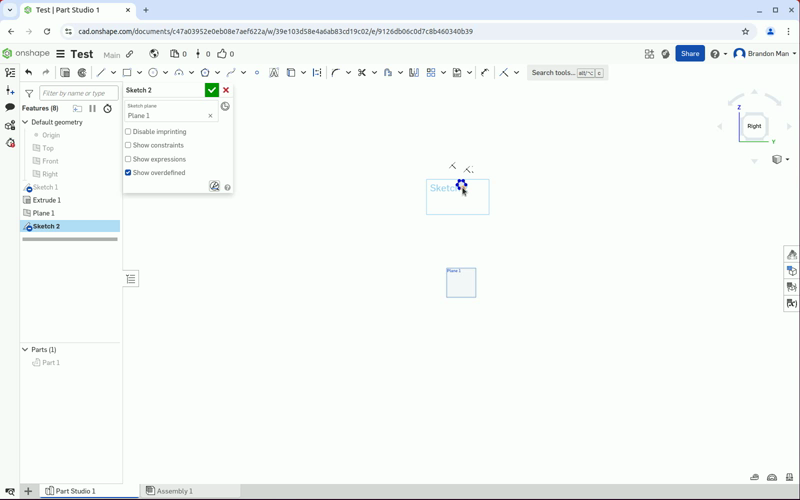
scroll(6)
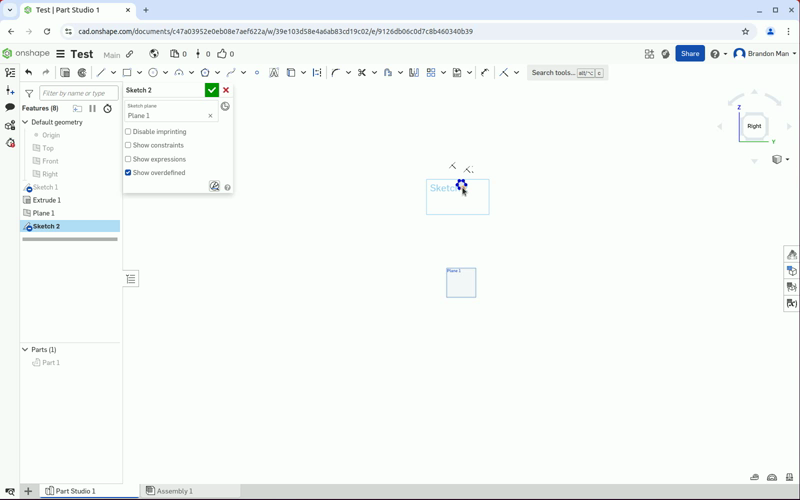
scroll(6)
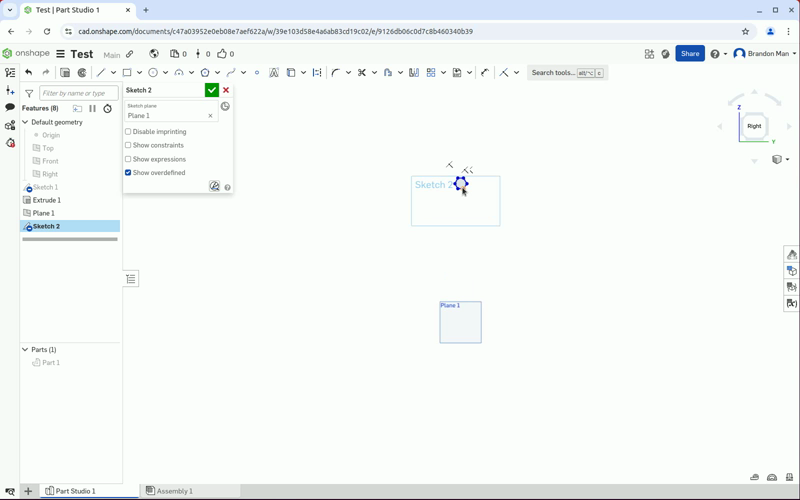
scroll(6)
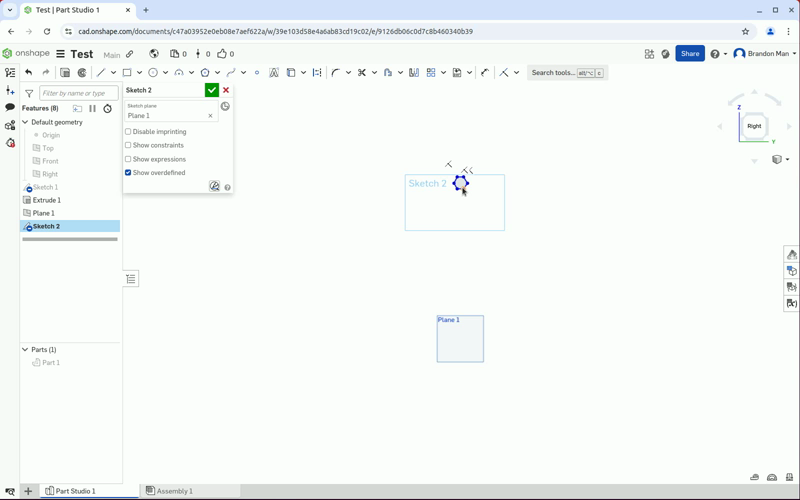
scroll(6)
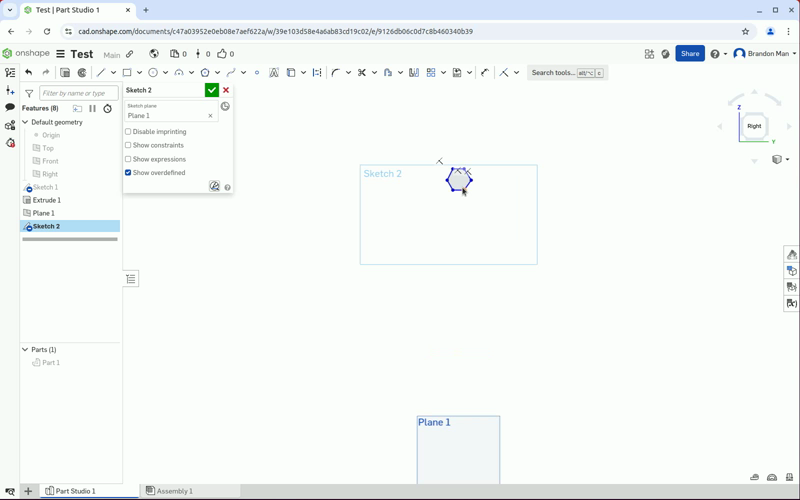
scroll(6)
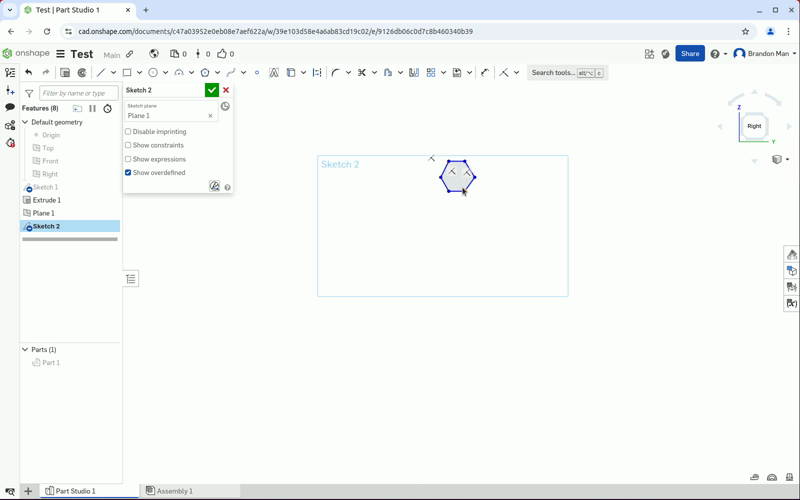
scroll(6)
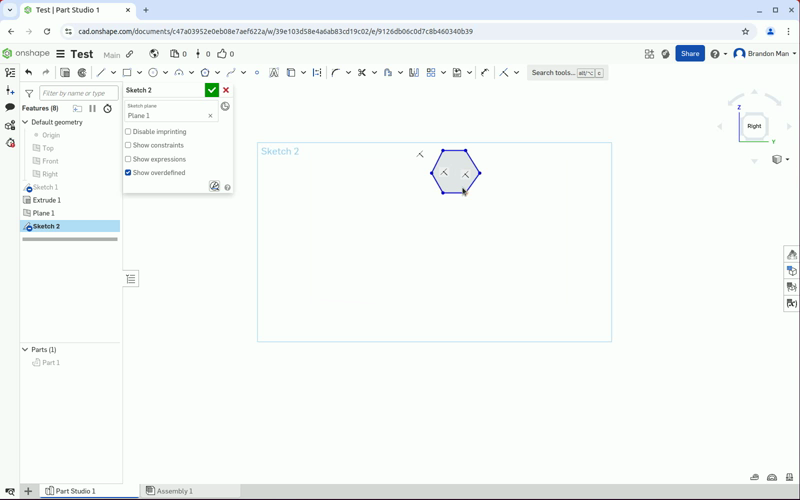
scroll(6)
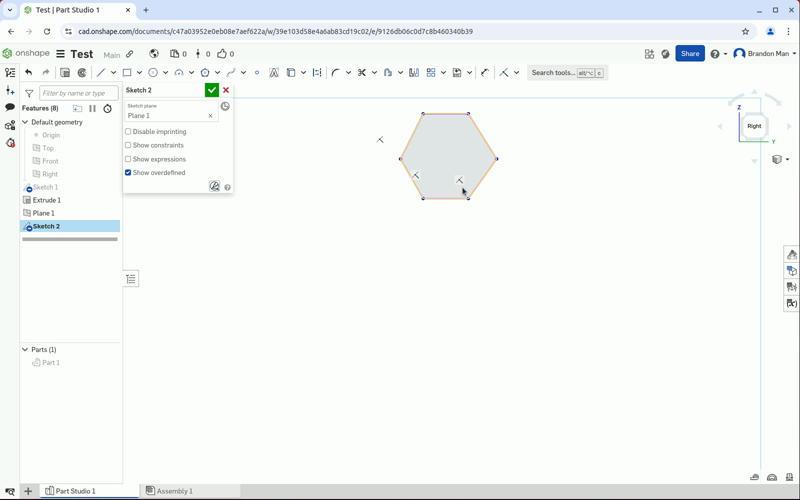
click(462, 187)
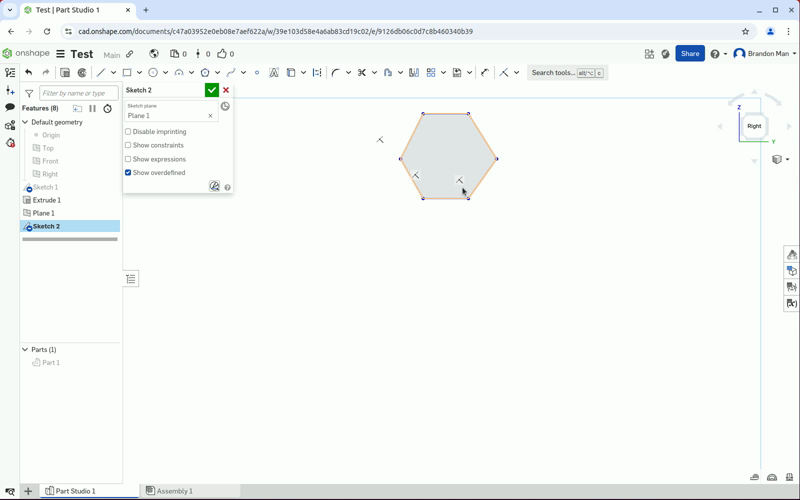
scroll(-6)
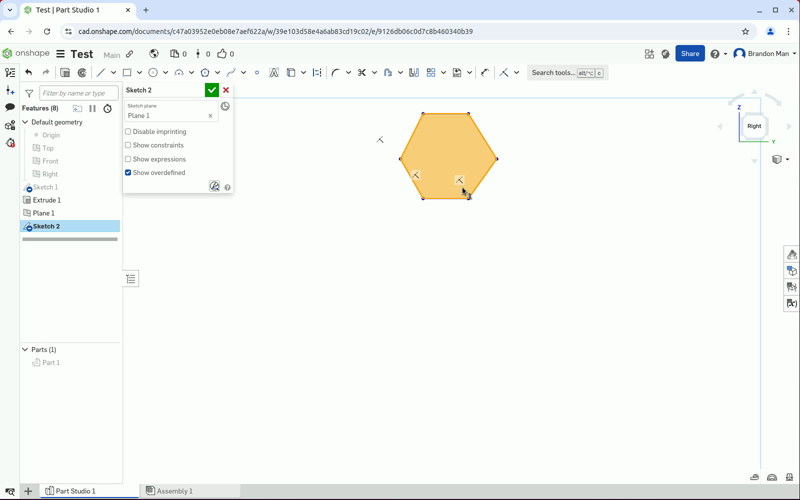
scroll(-6)
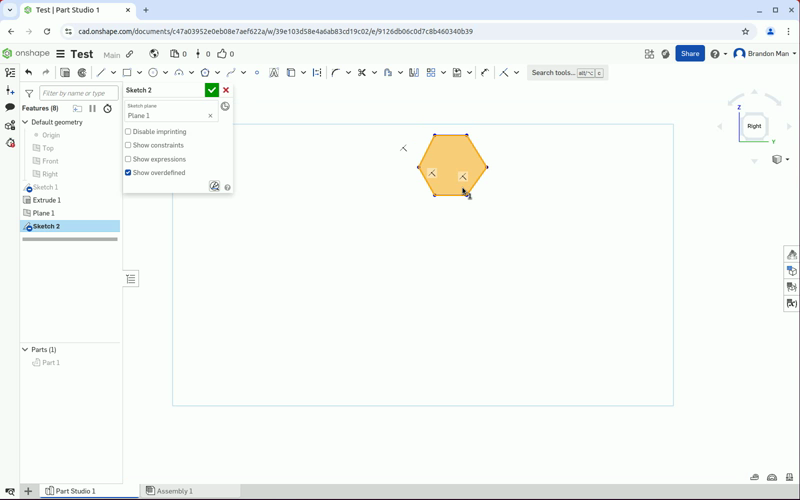
scroll(-6)
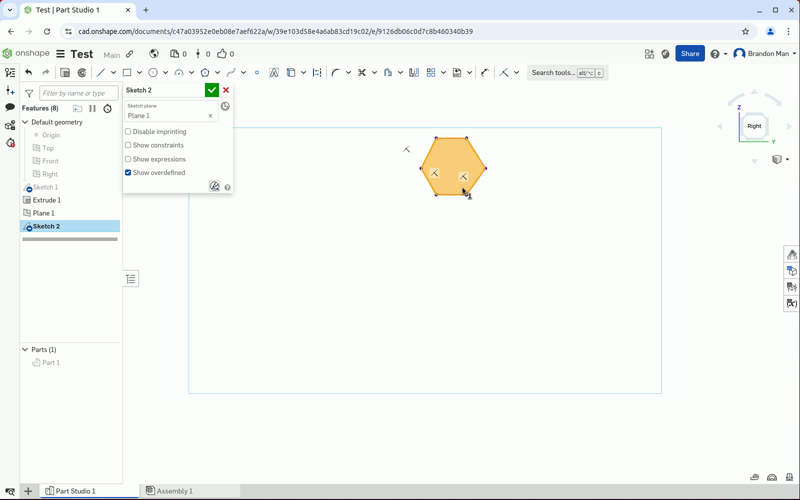
scroll(-6)
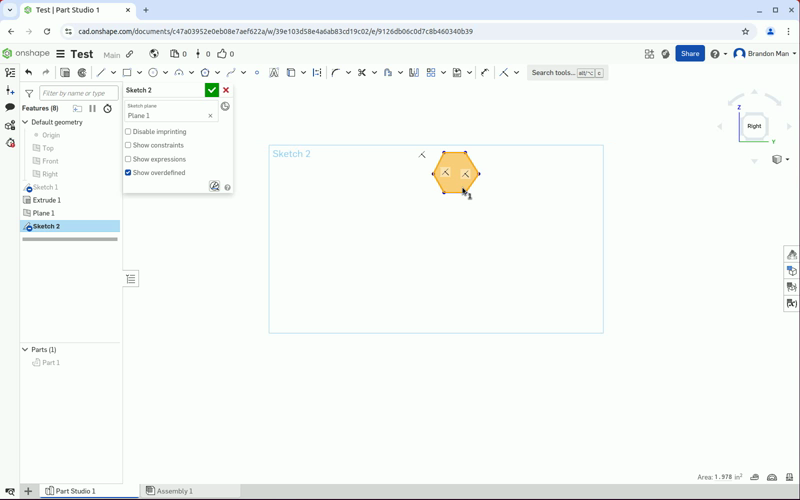
scroll(-6)
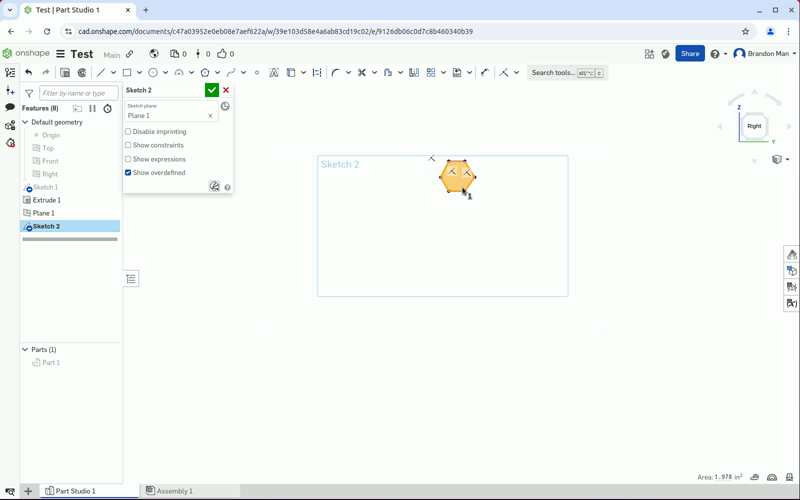
scroll(-6)
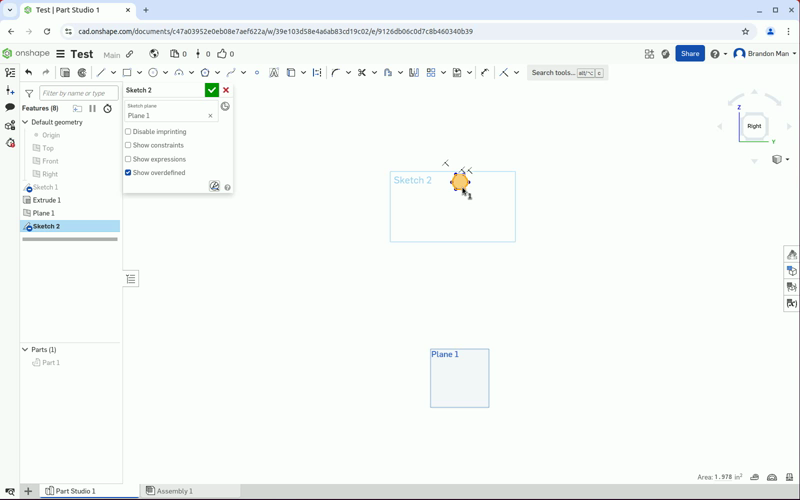
scroll(-6)
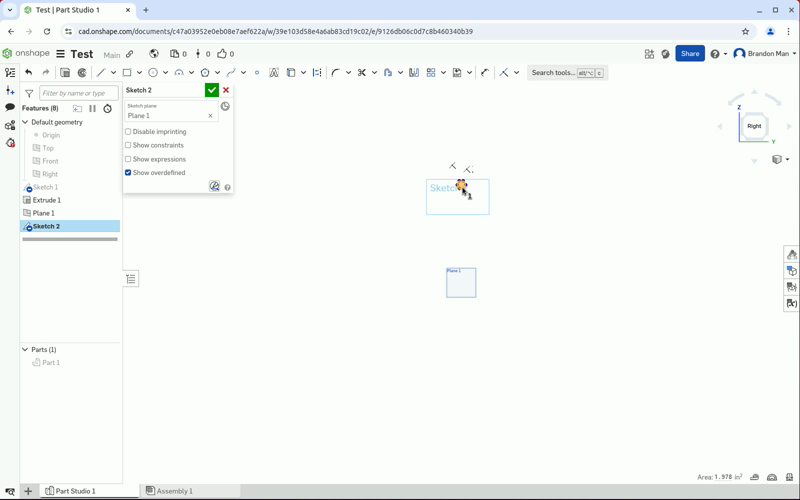
mouse_move(73, 352)
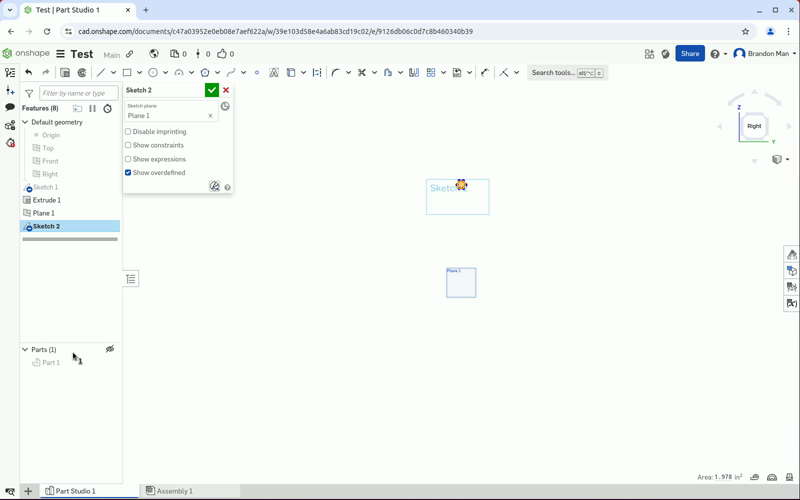
key(shift+y)
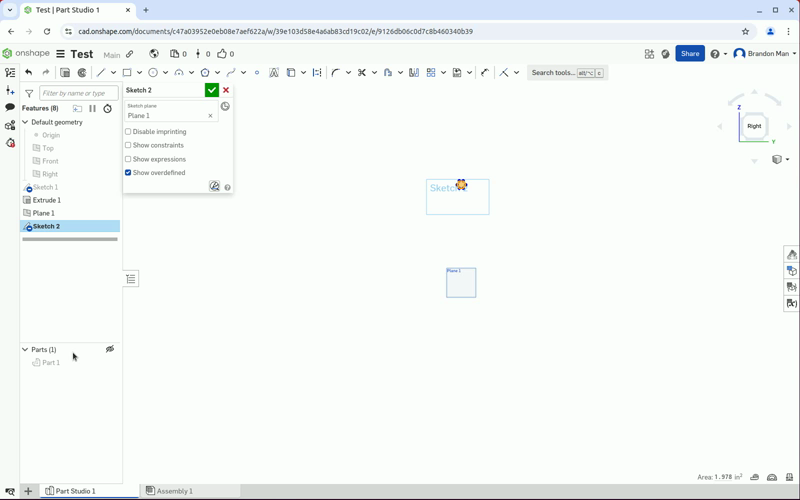
key(shift+e)
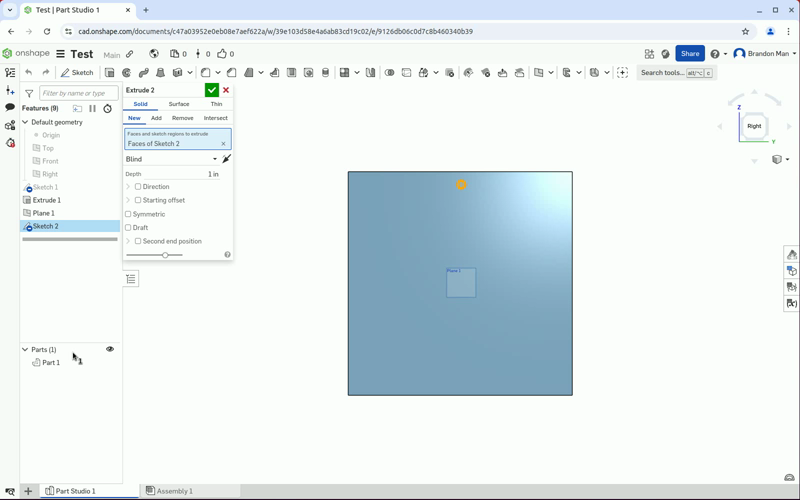
mouse_move(143, 106)
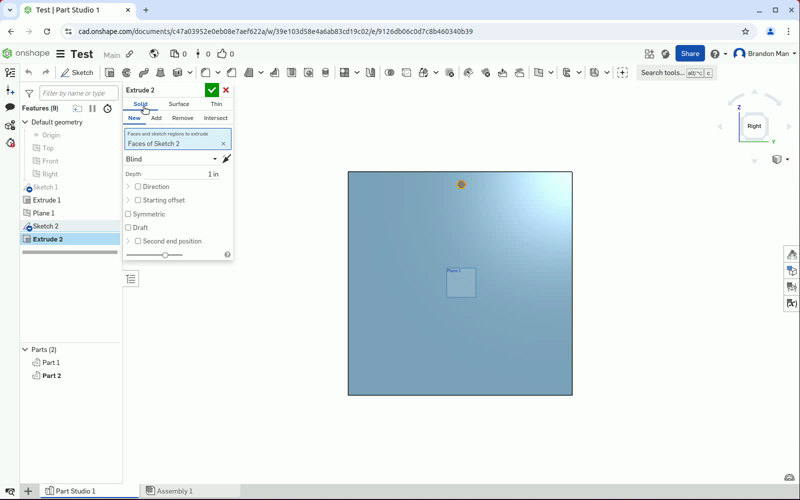
click(143, 106)
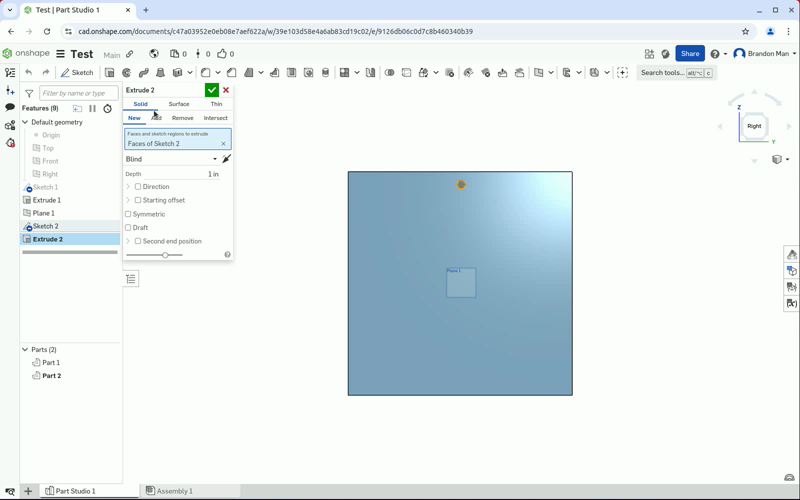
mouse_move(186, 120)
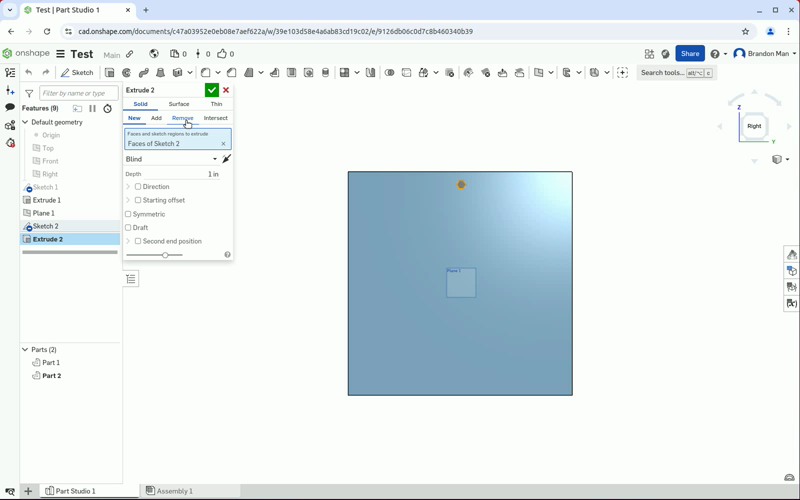
click(186, 120)
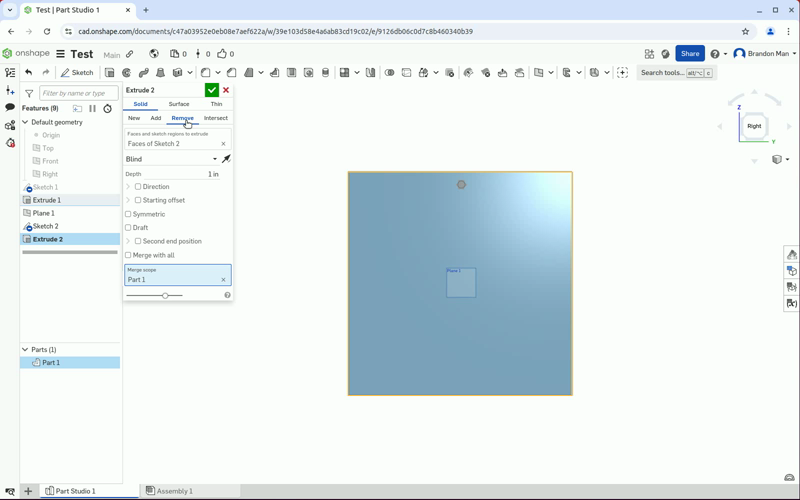
key(tab, 4)
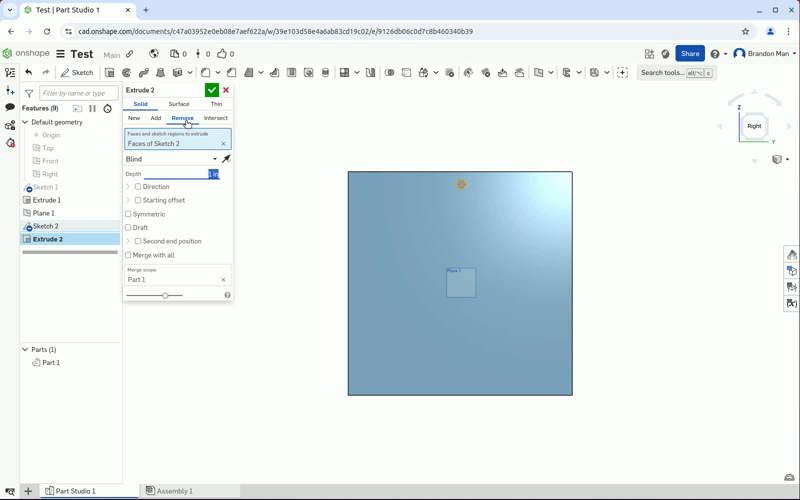
text(2.889)
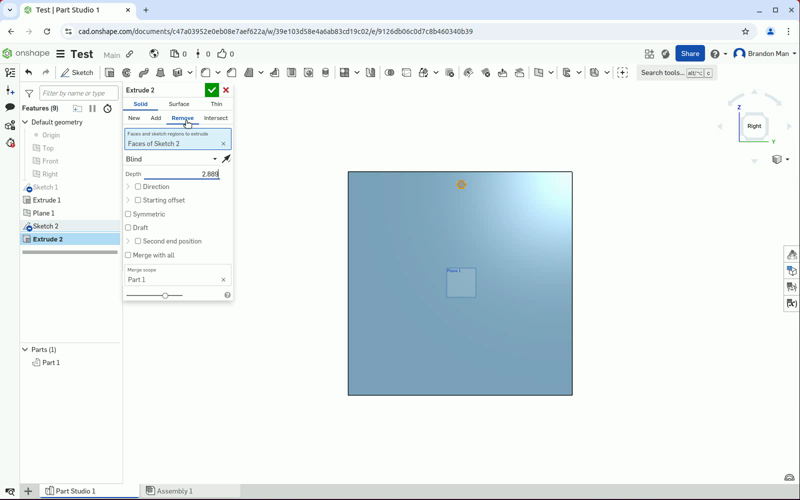
key(tab, 6)
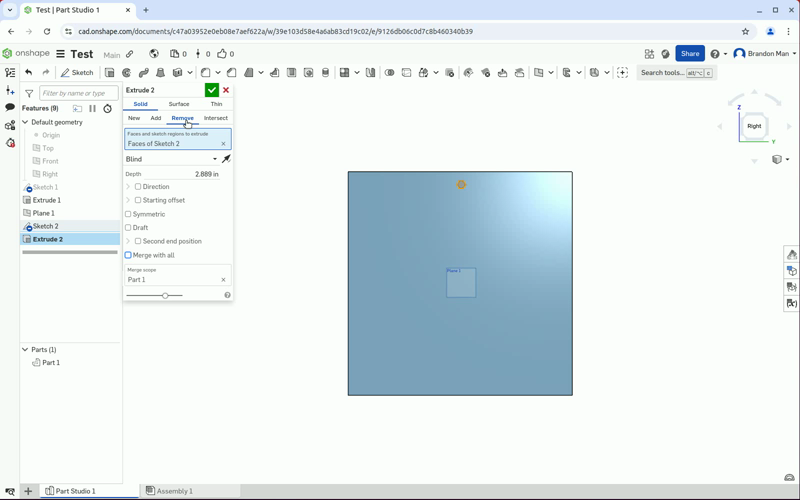
key(space)
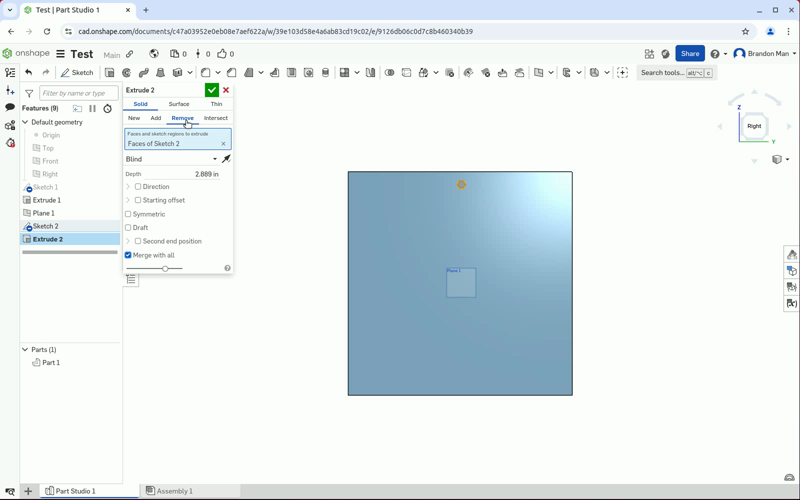
key(enter)
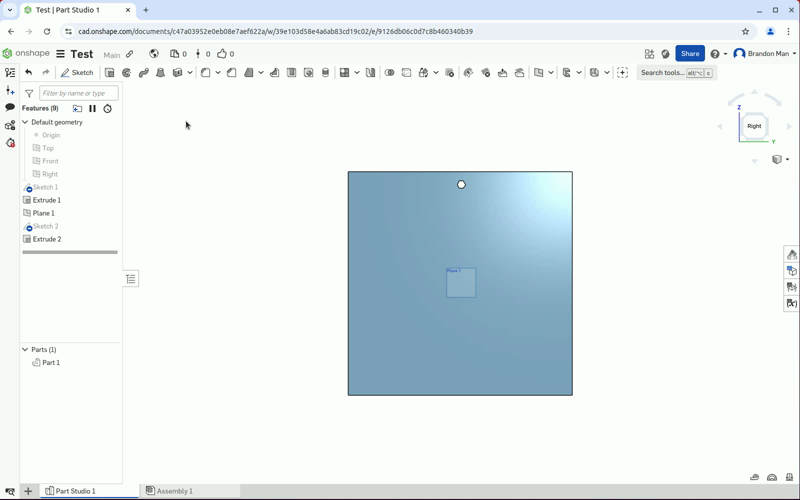
key(shift+h)
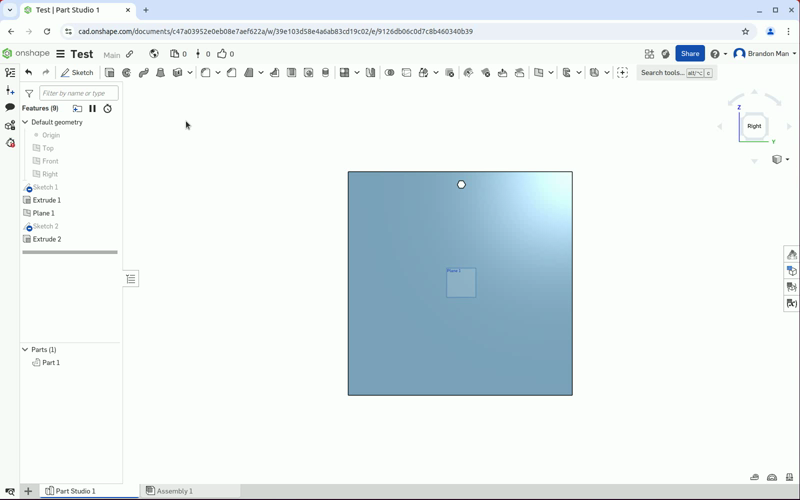
key(shift+h)
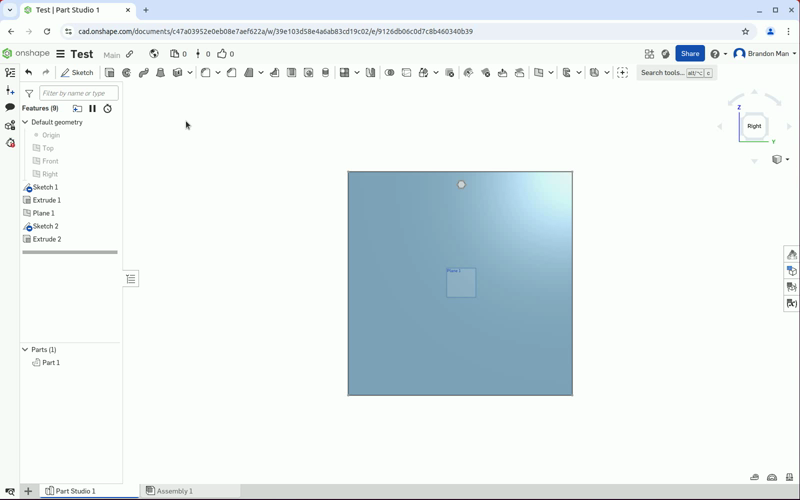
key(shift+7)
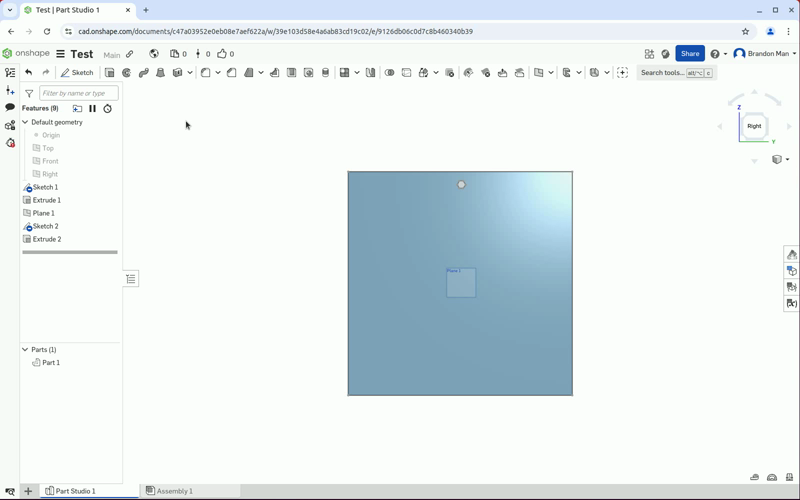
key(right, 2)
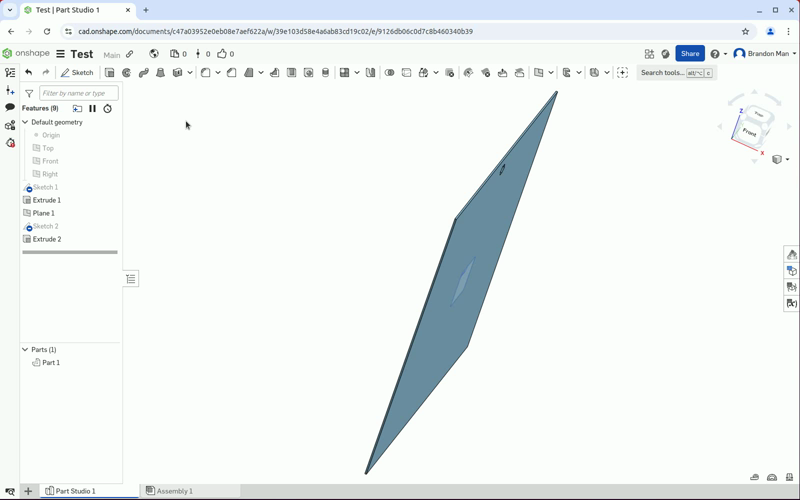
key(down, 2)
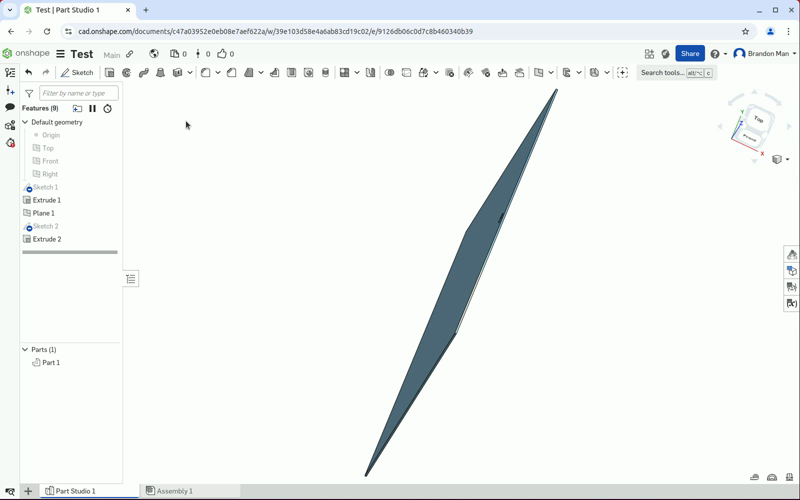
key(up, 2)
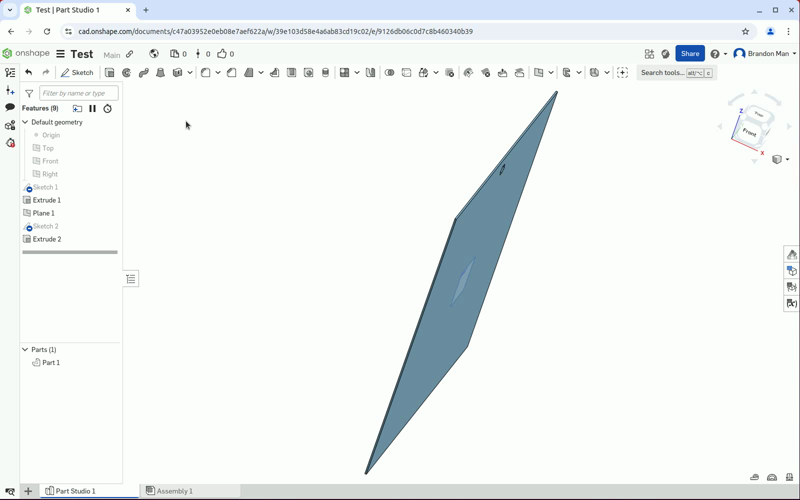
key(left, 2)
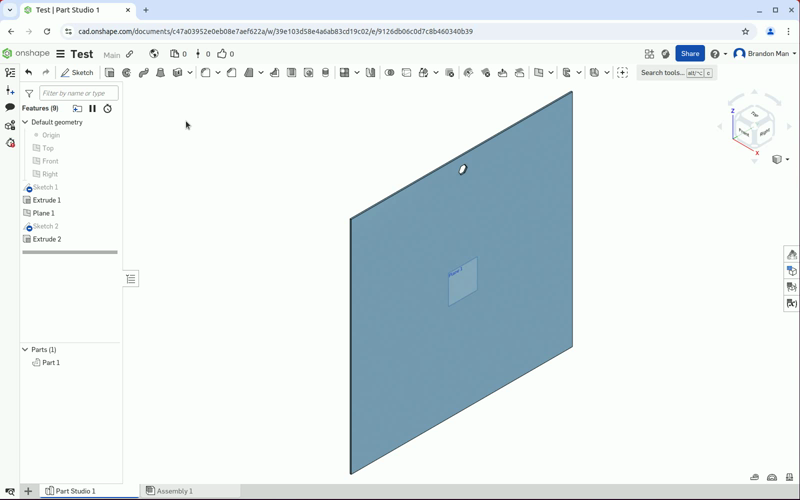
mouse_move(73, 189)
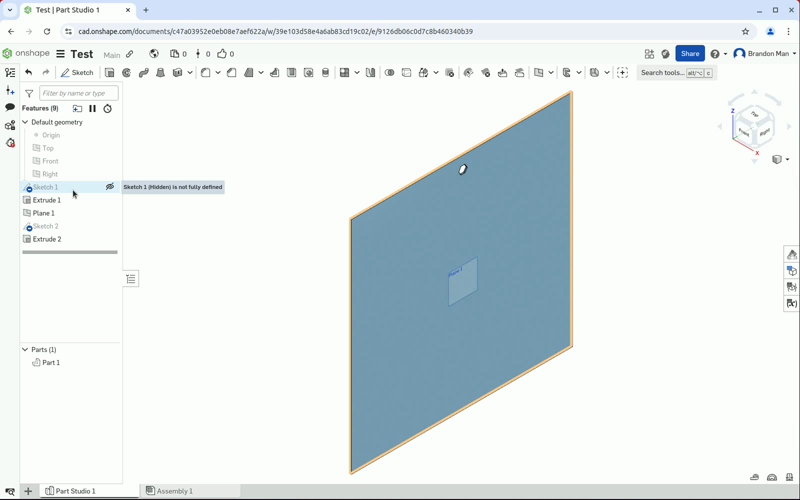
click(73, 189)